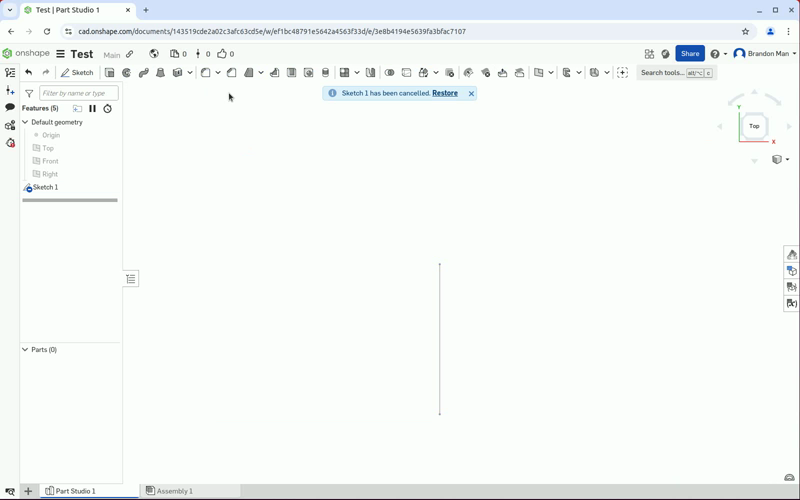
key(shift+h)
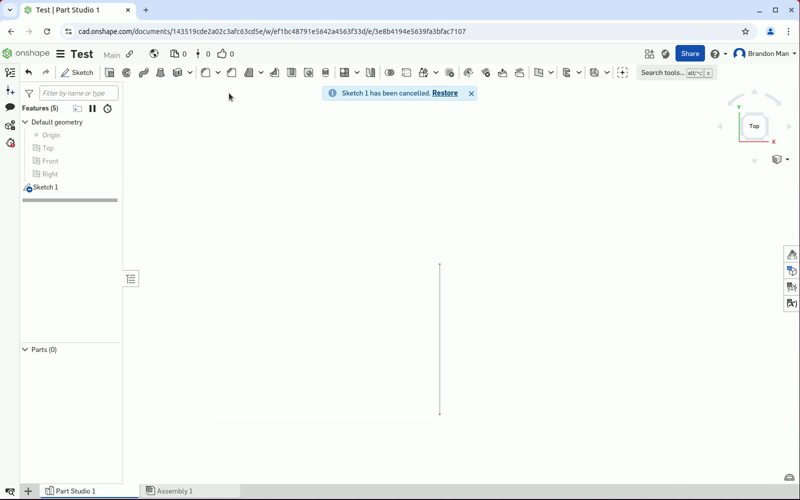
key(shift+s)
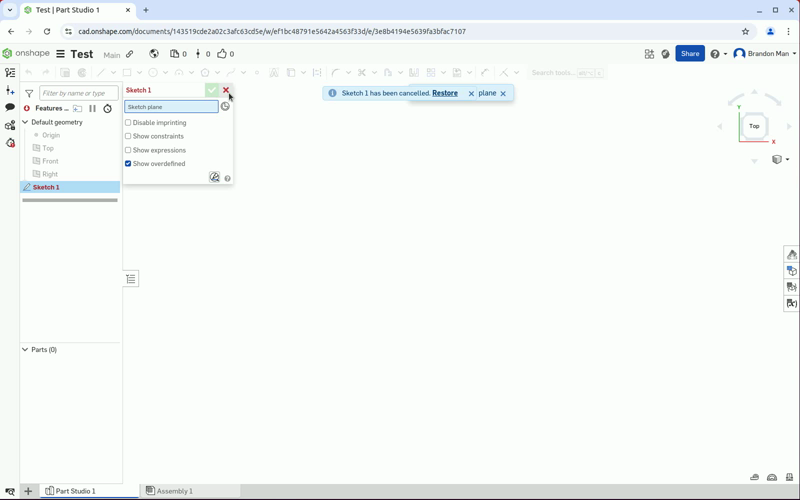
mouse_move(73, 150)
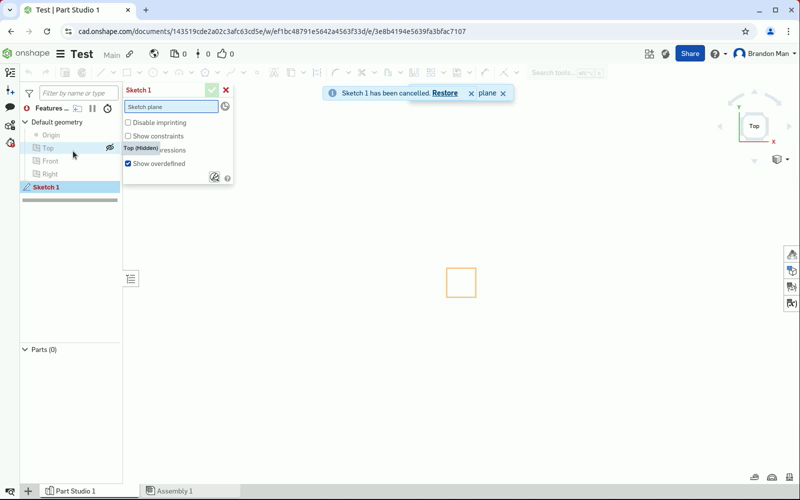
click(73, 150)
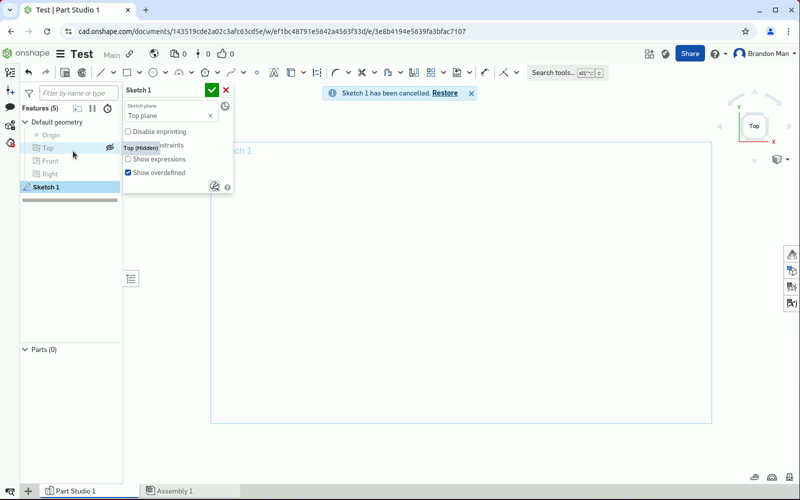
mouse_move(73, 352)
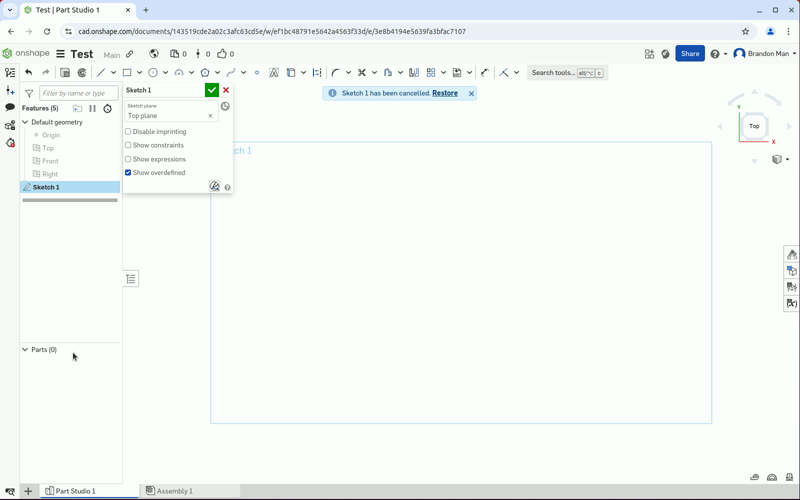
key(y)
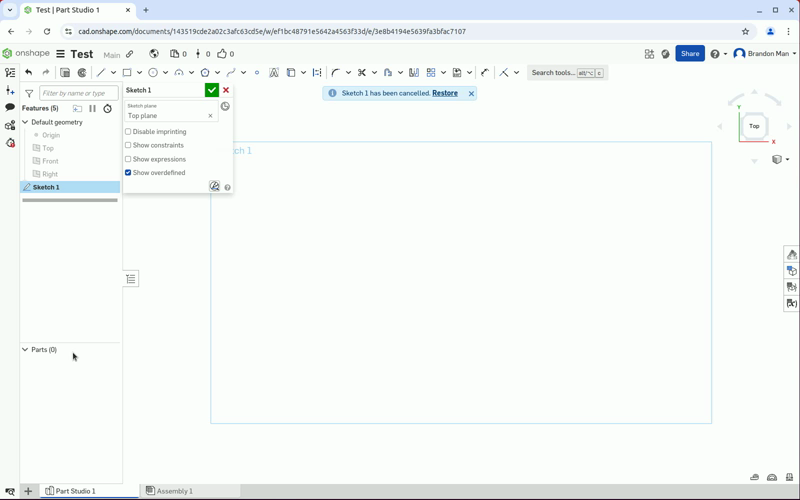
key(a)
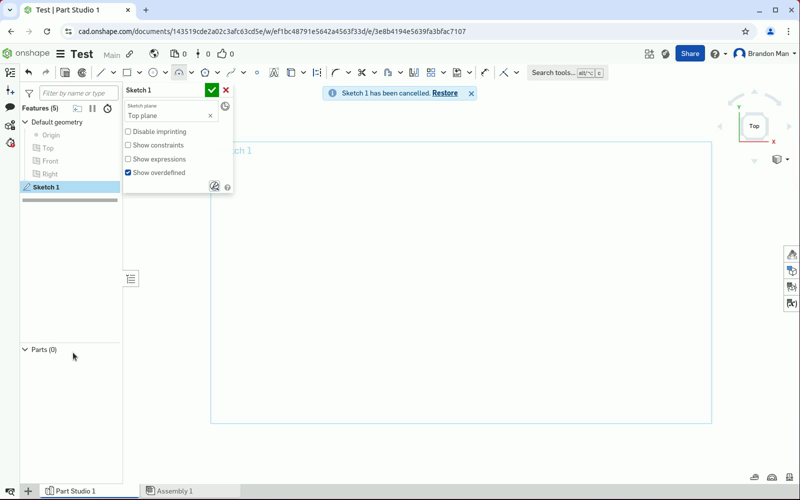
key_down(shift)
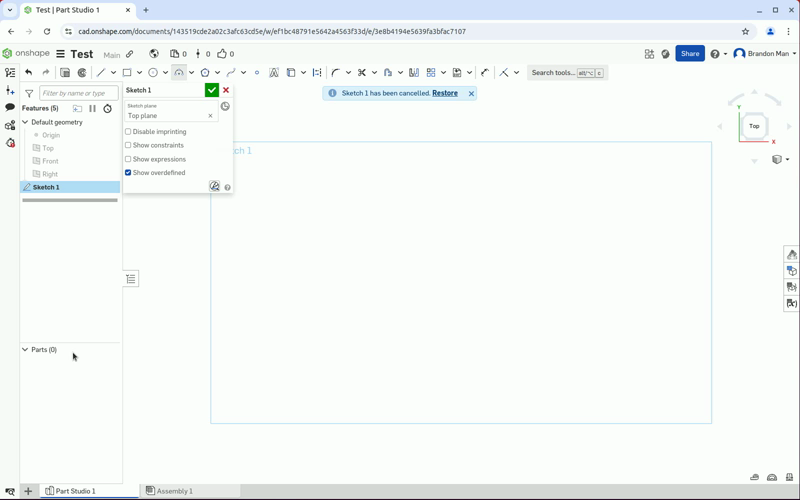
mouse_move(463, 254)
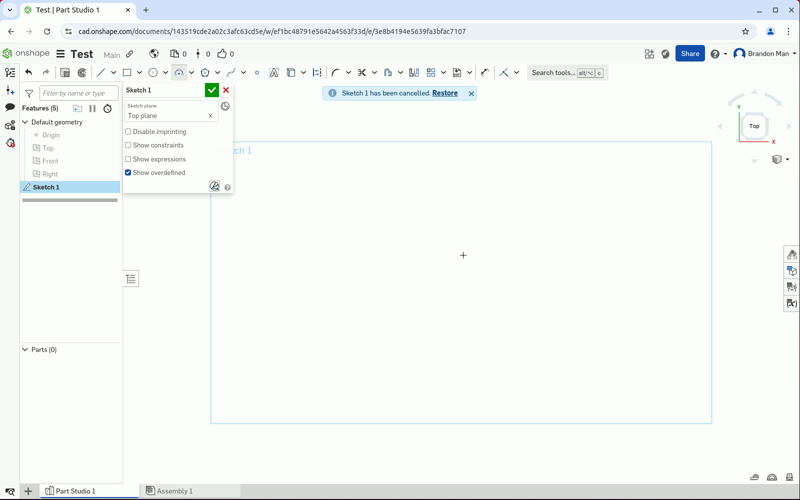
click(463, 254)
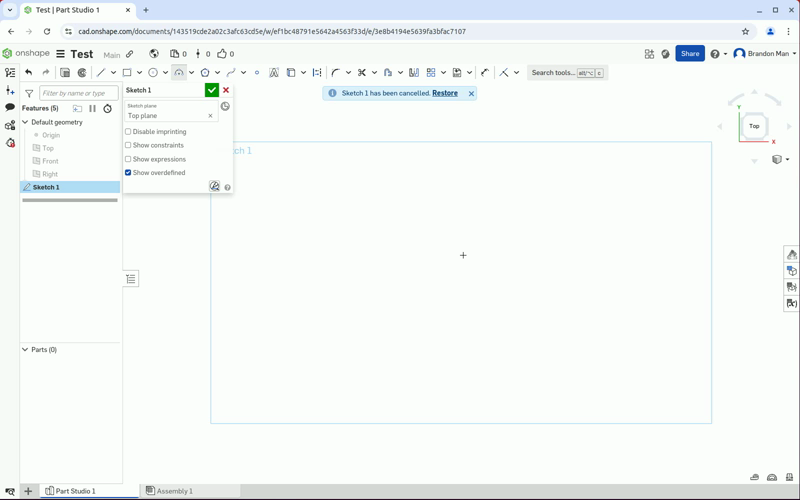
key_up(shift)
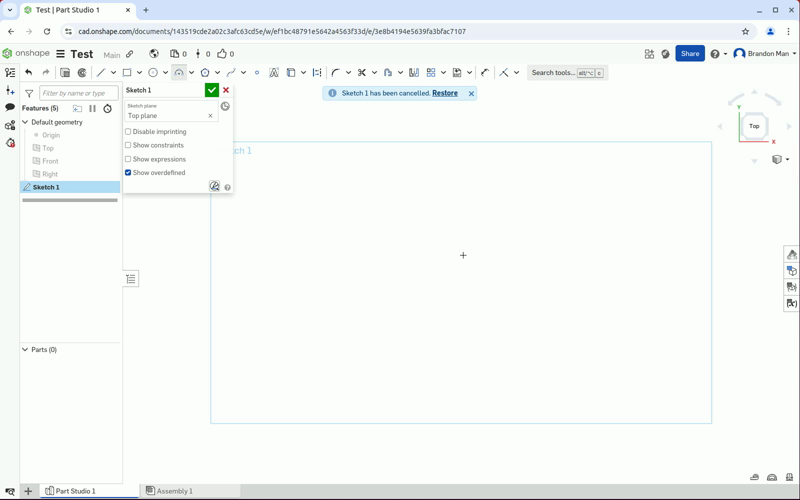
key_down(shift)
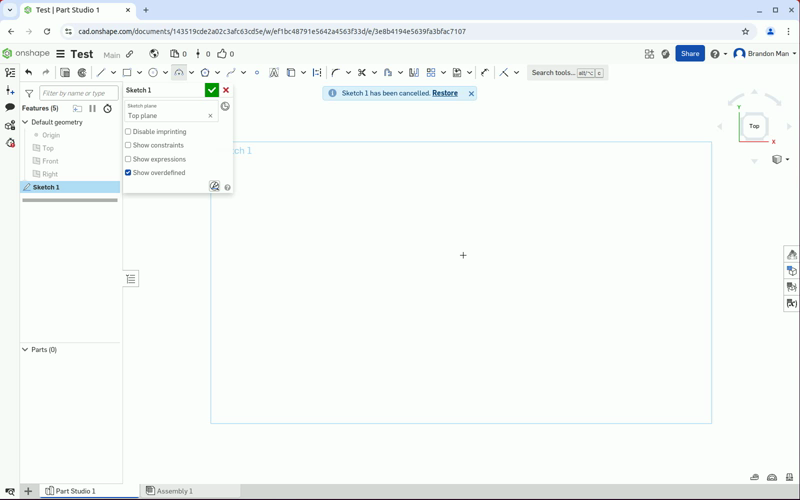
mouse_move(464, 310)
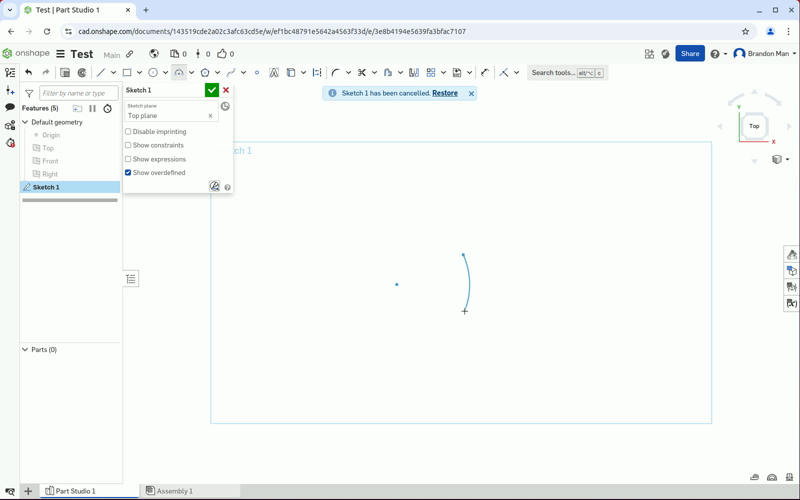
click(464, 310)
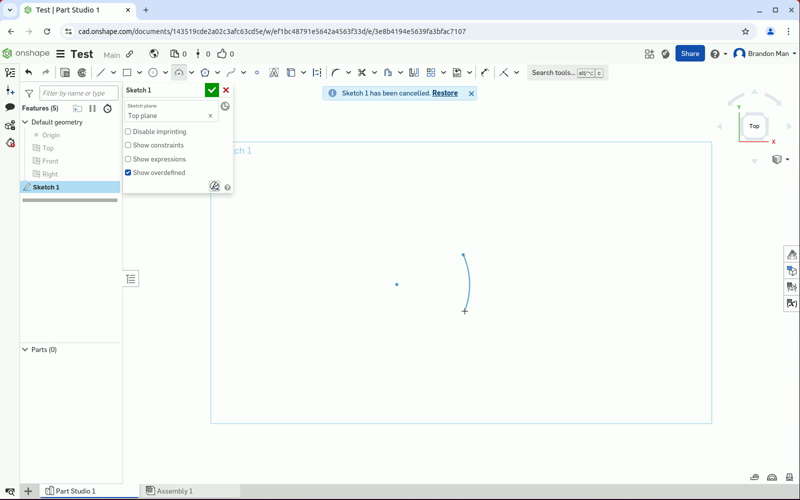
mouse_move(488, 282)
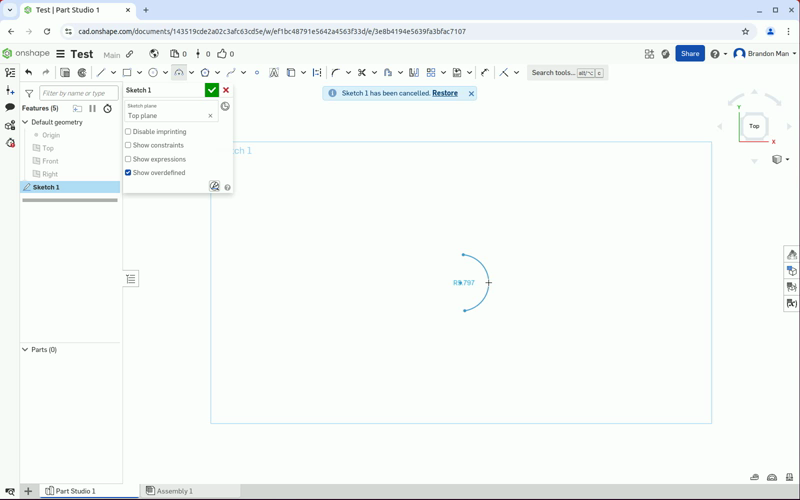
click(488, 282)
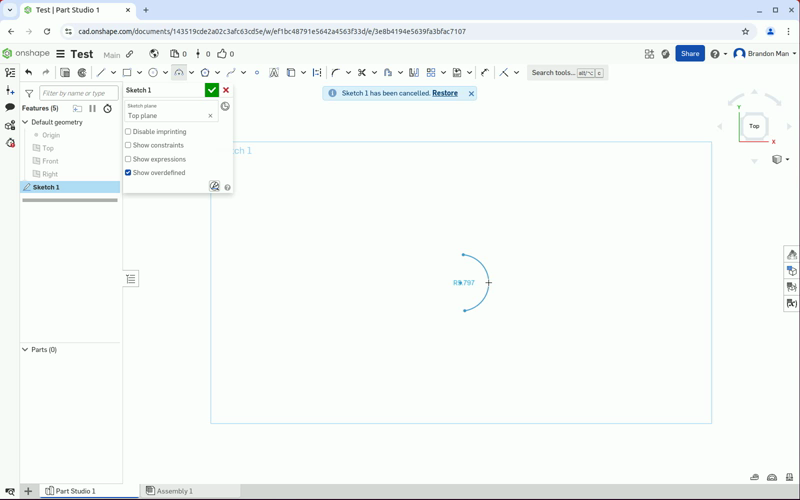
key_up(shift)
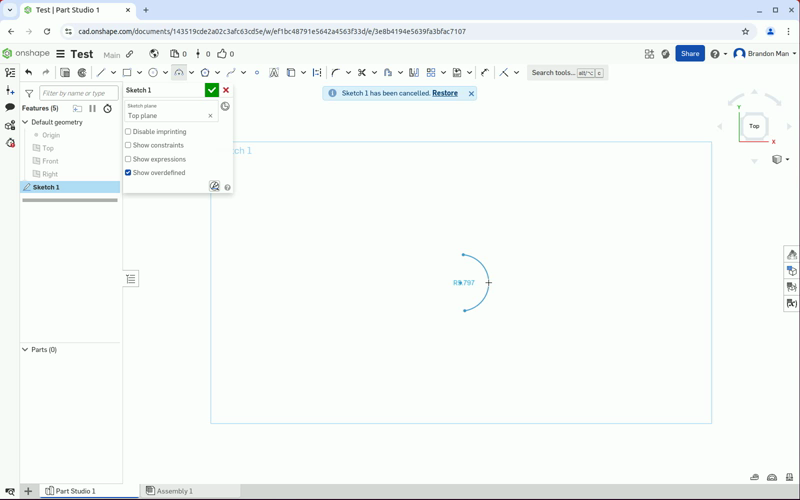
key(esc)
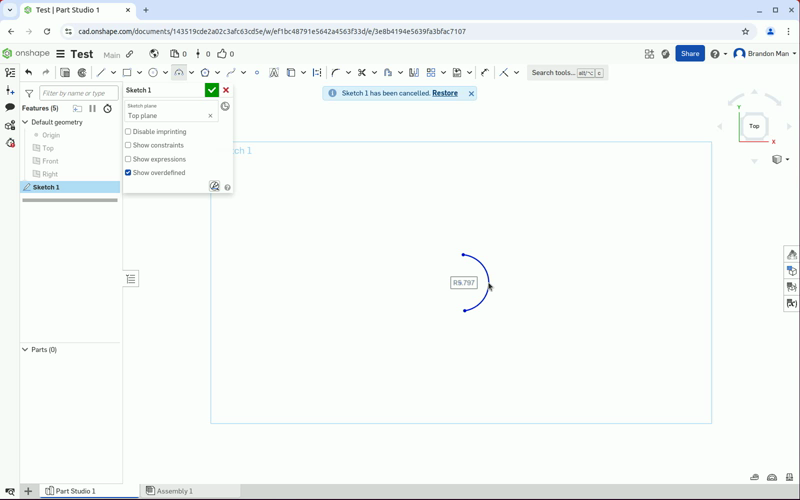
key(l)
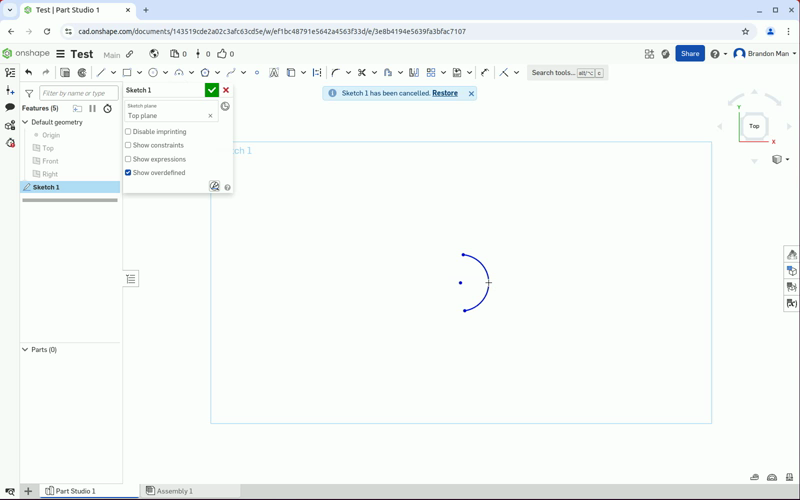
mouse_move(464, 310)
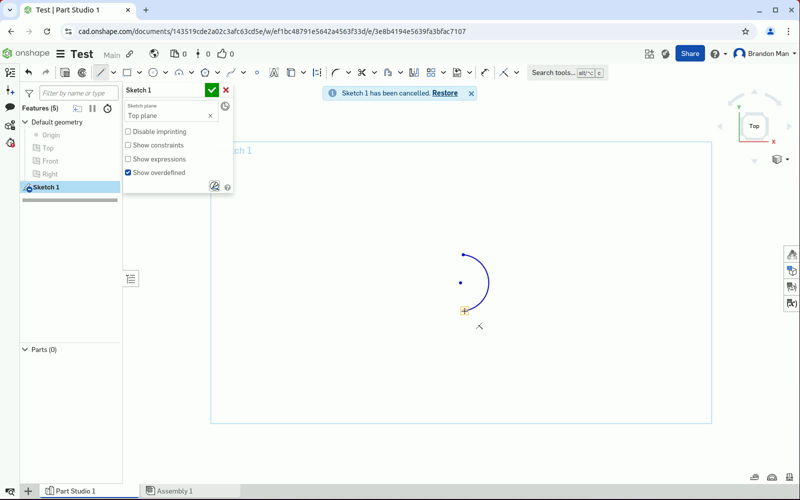
click(464, 310)
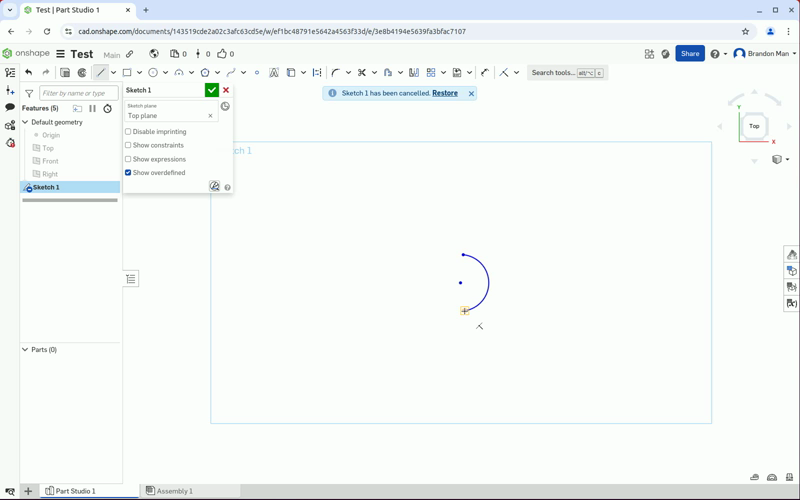
key_down(shift)
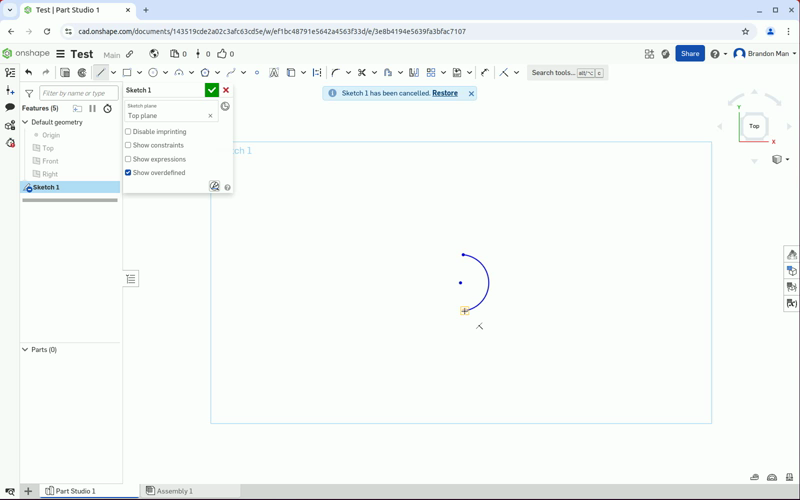
mouse_move(549, 304)
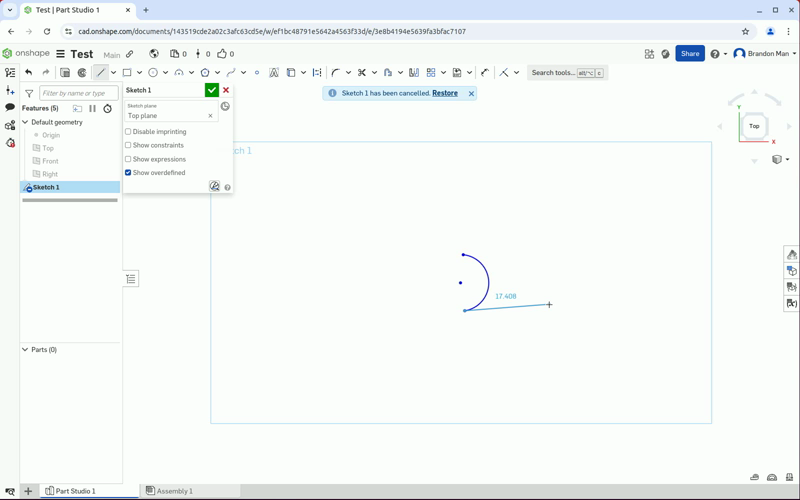
click(549, 304)
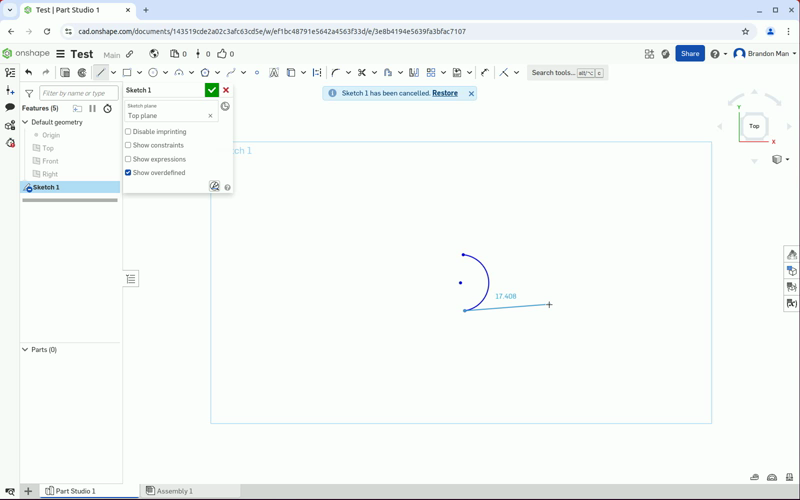
key_up(shift)
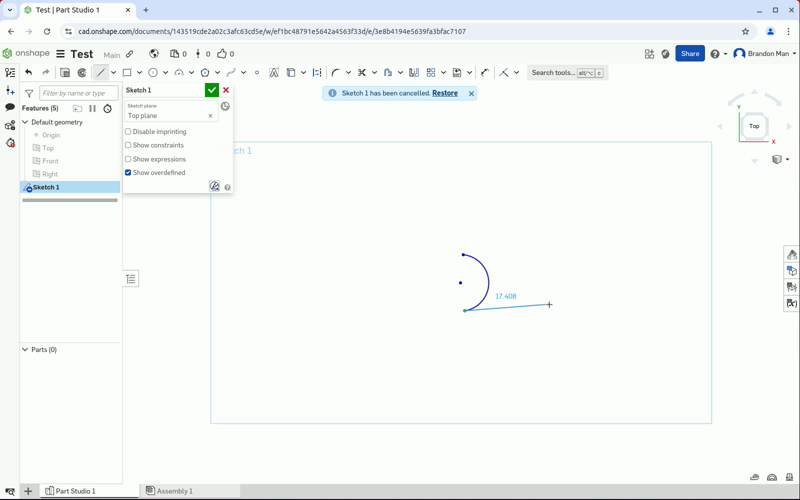
key(esc)
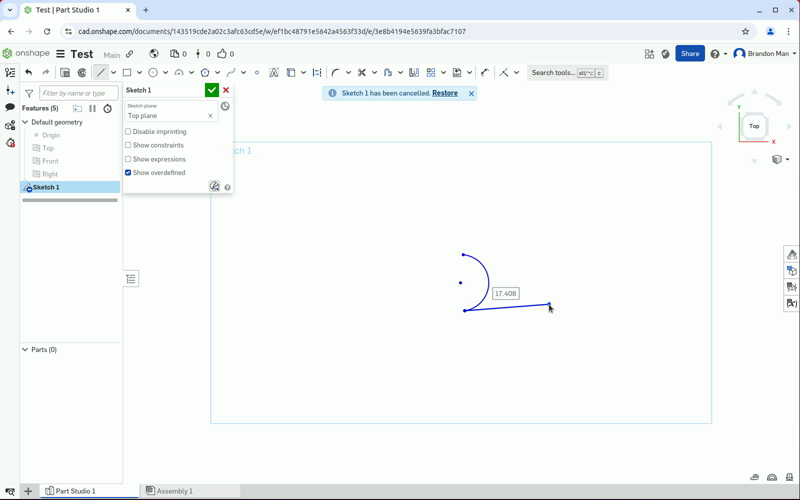
key(a)
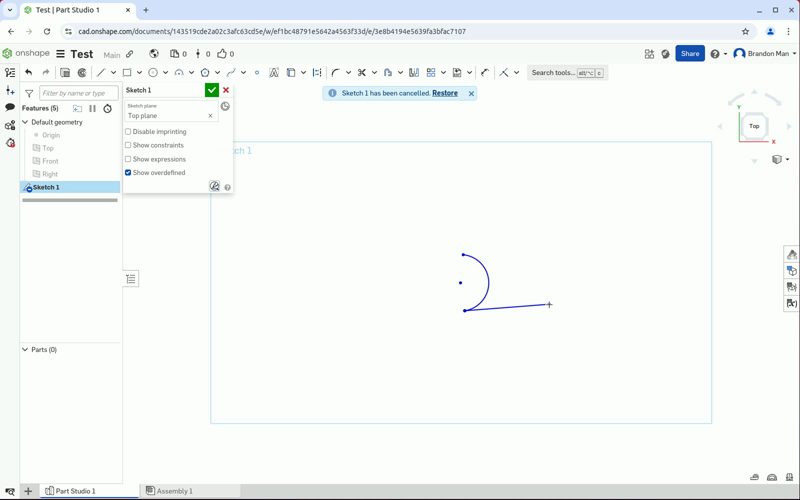
mouse_move(549, 304)
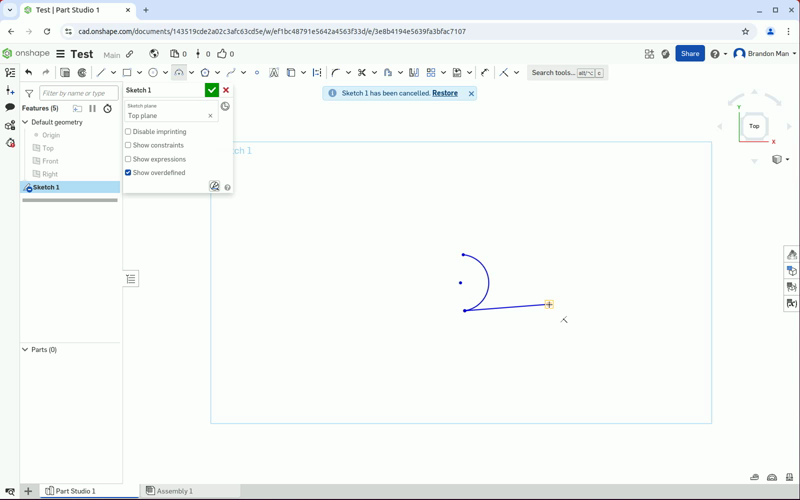
click(549, 304)
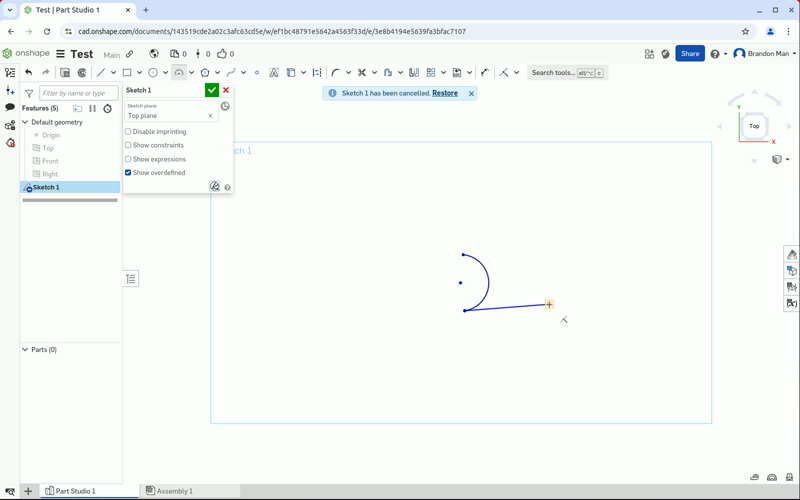
key_down(shift)
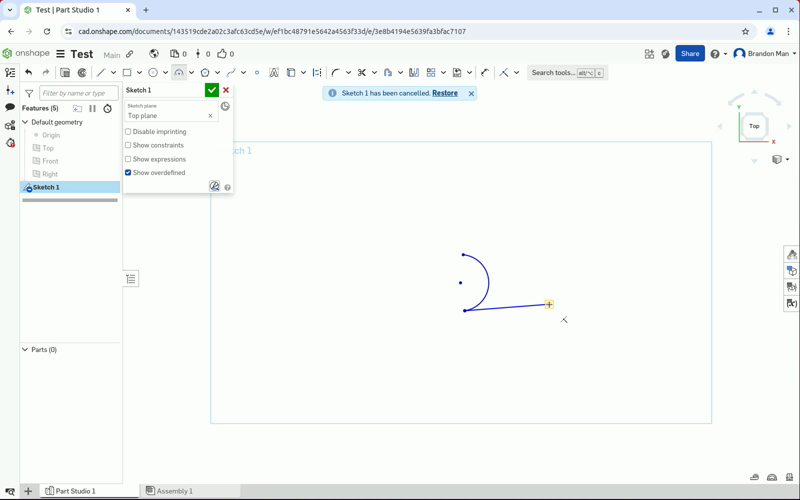
mouse_move(553, 261)
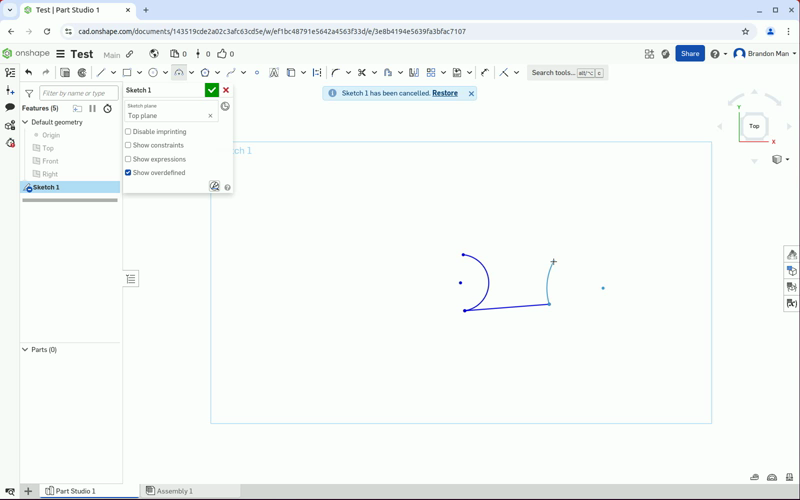
click(553, 261)
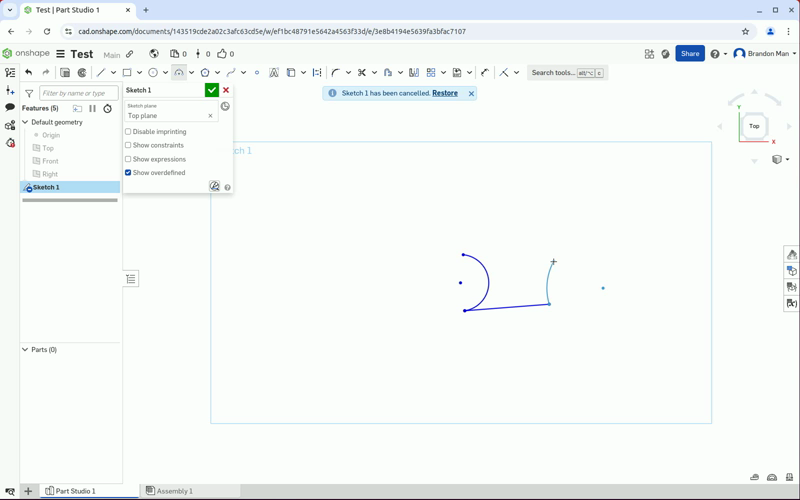
mouse_move(530, 280)
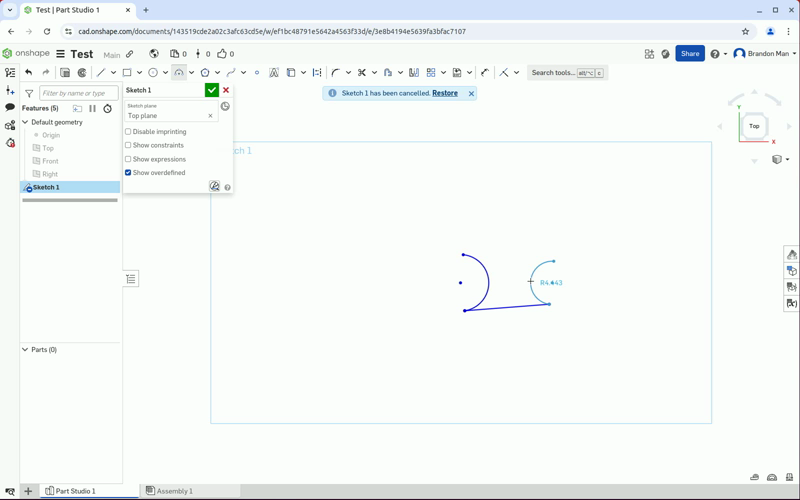
click(530, 280)
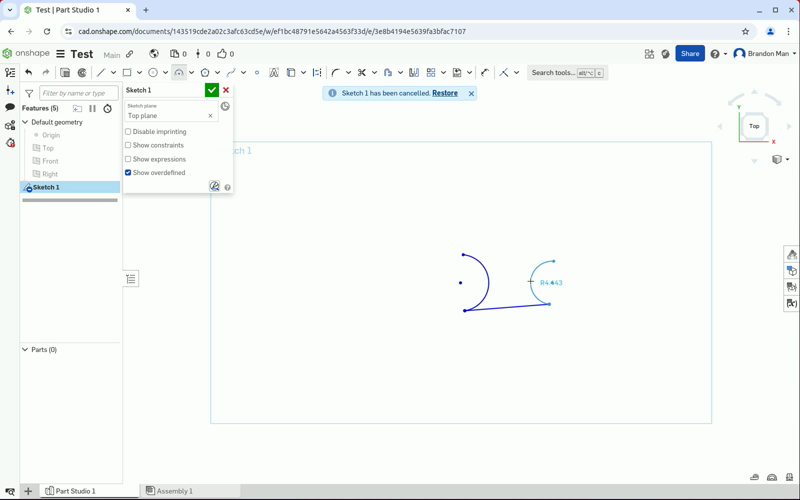
key_up(shift)
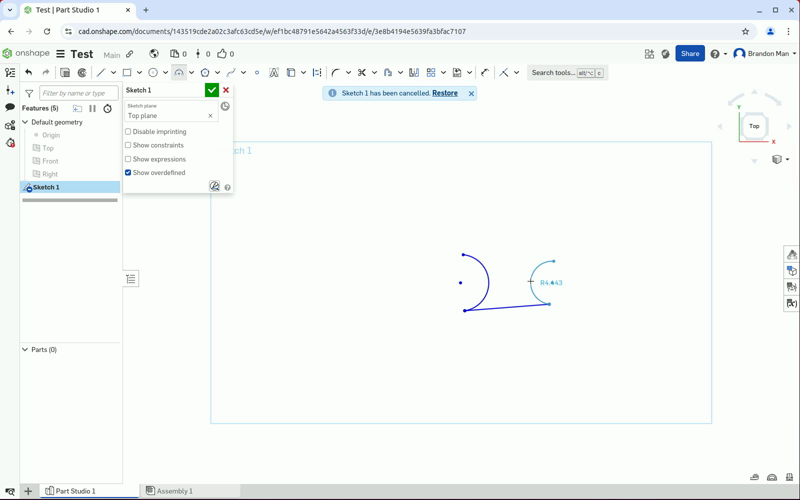
key(esc)
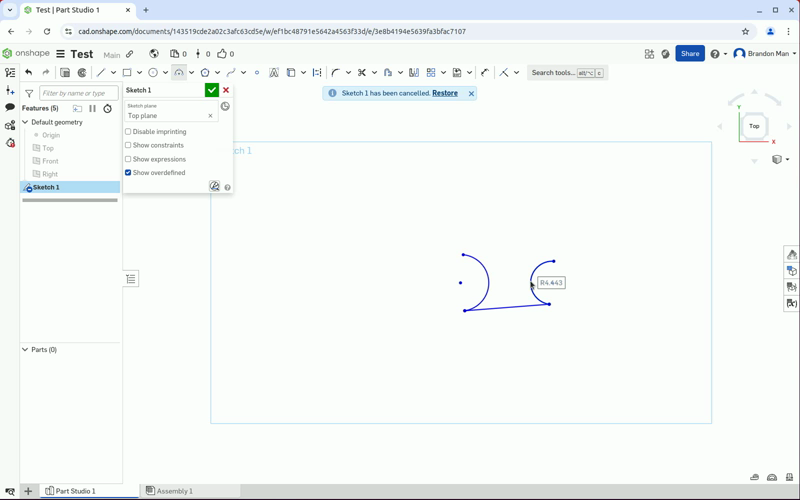
key(l)
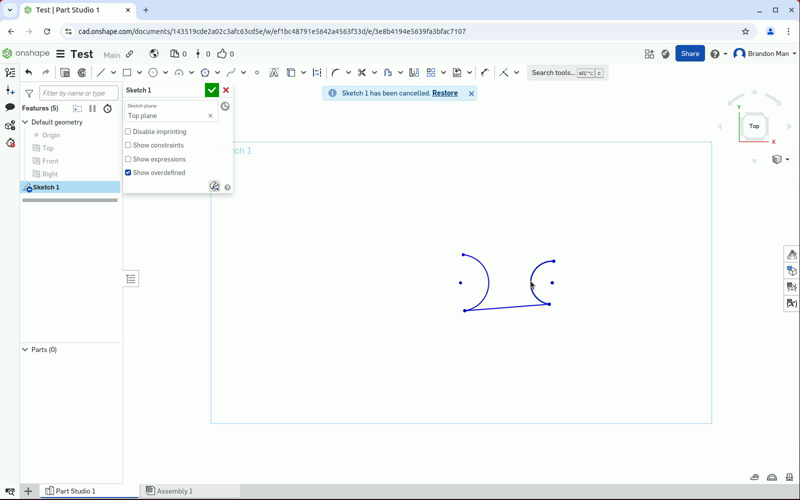
mouse_move(553, 261)
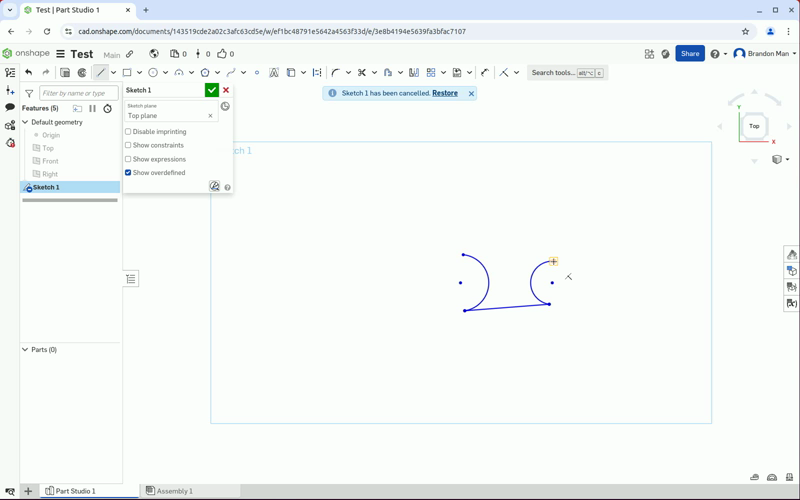
click(553, 261)
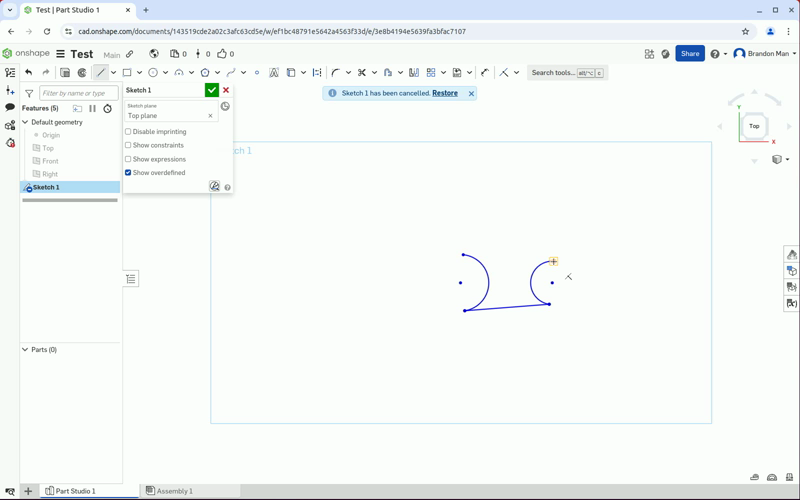
key_down(shift)
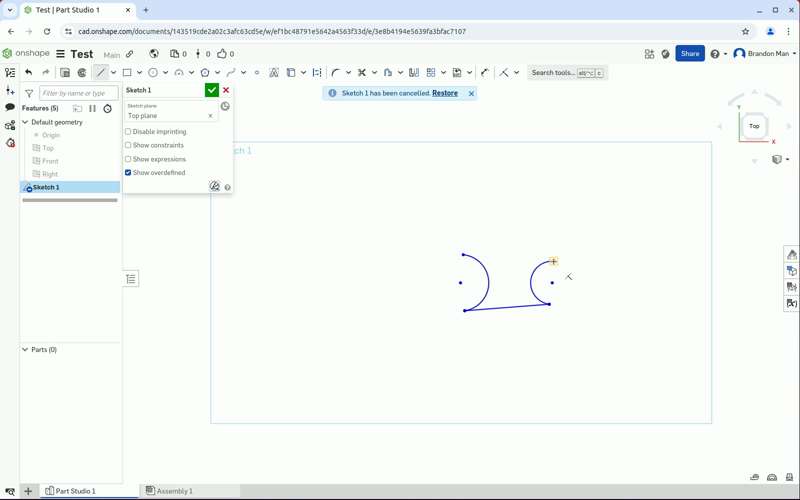
mouse_move(463, 254)
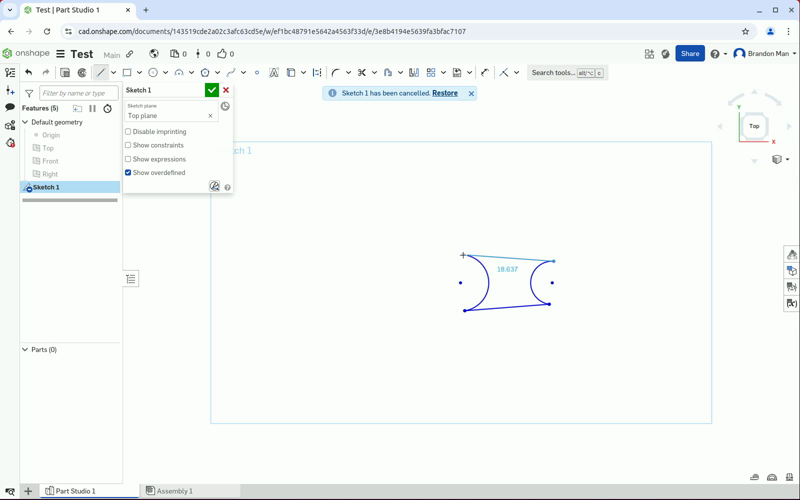
key_up(shift)
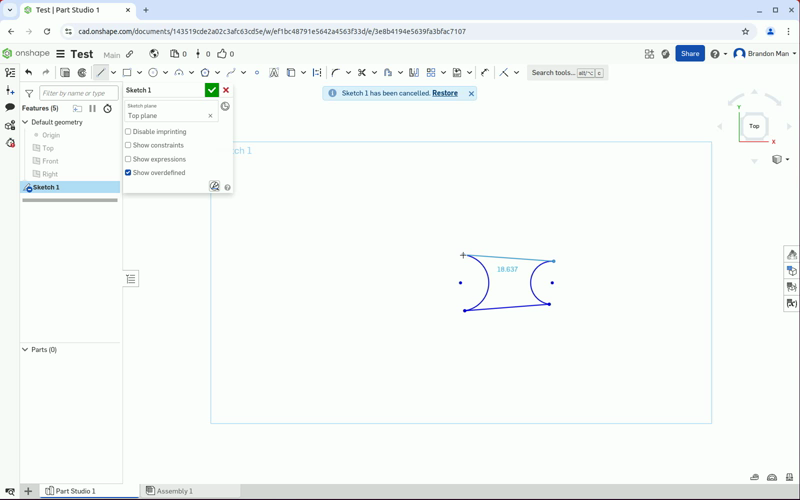
click(463, 254)
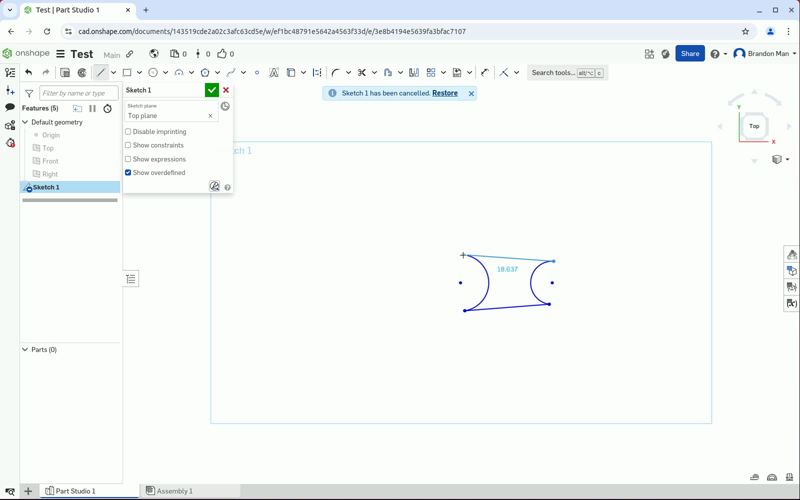
key(esc)
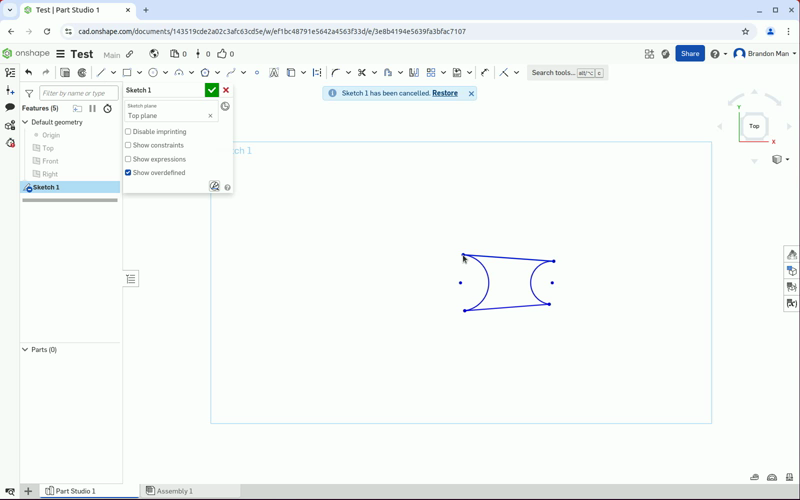
mouse_move(502, 280)
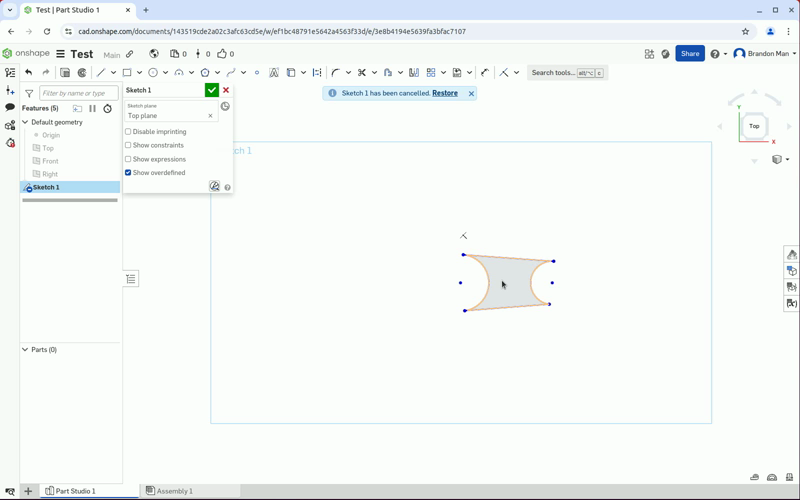
click(502, 280)
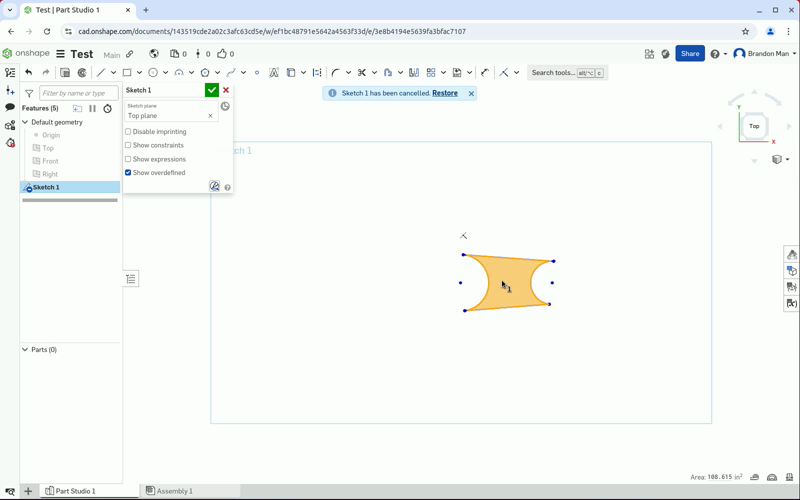
mouse_move(73, 352)
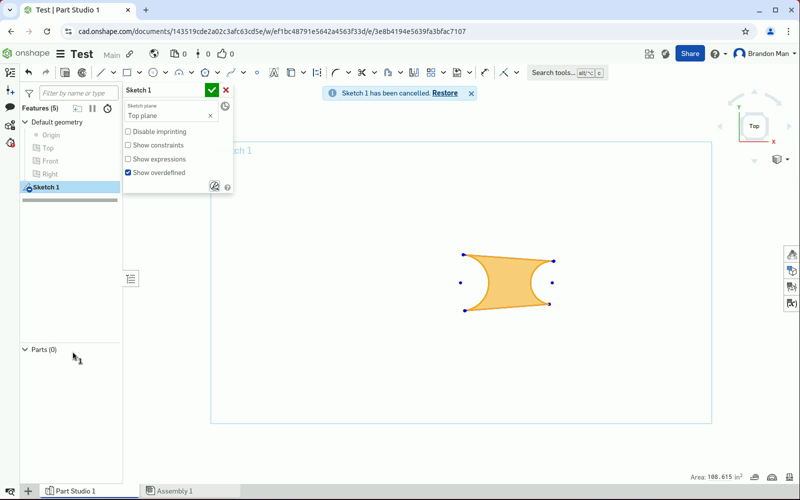
key(shift+y)
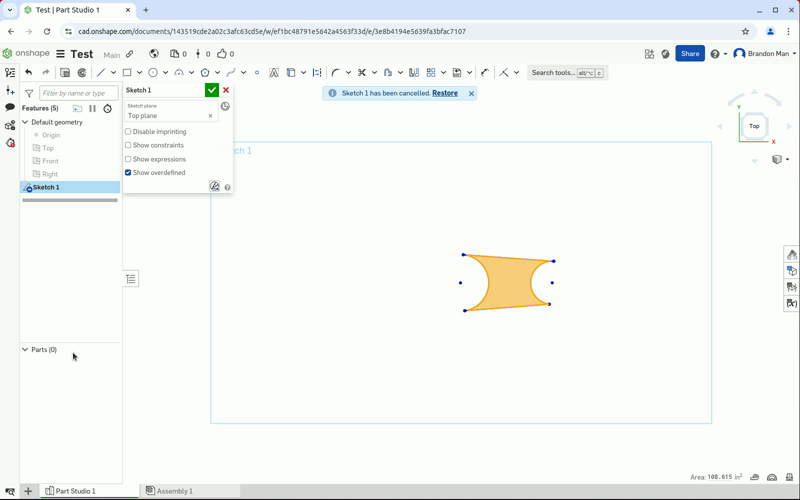
key(shift+e)
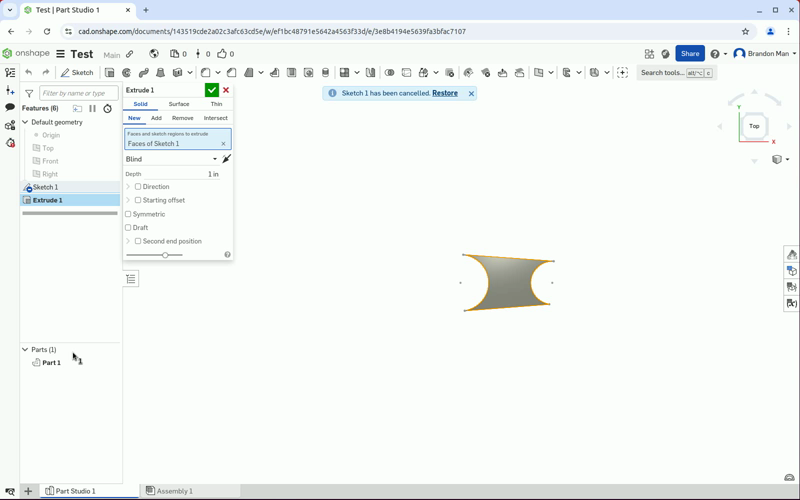
mouse_move(143, 106)
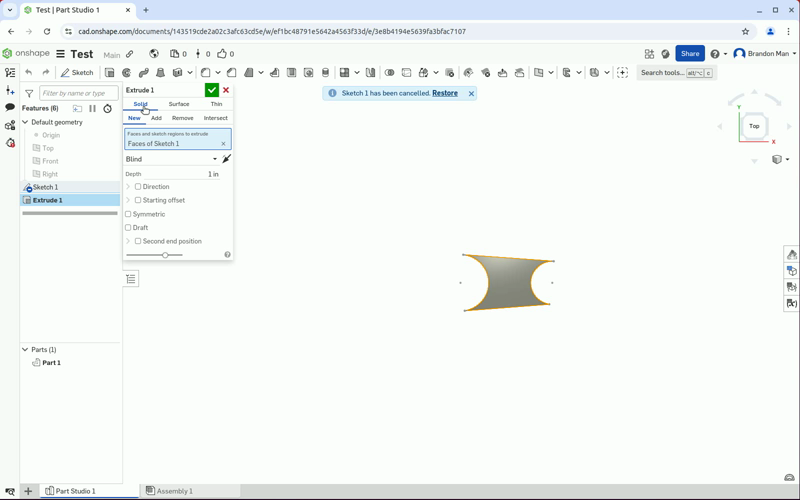
click(143, 106)
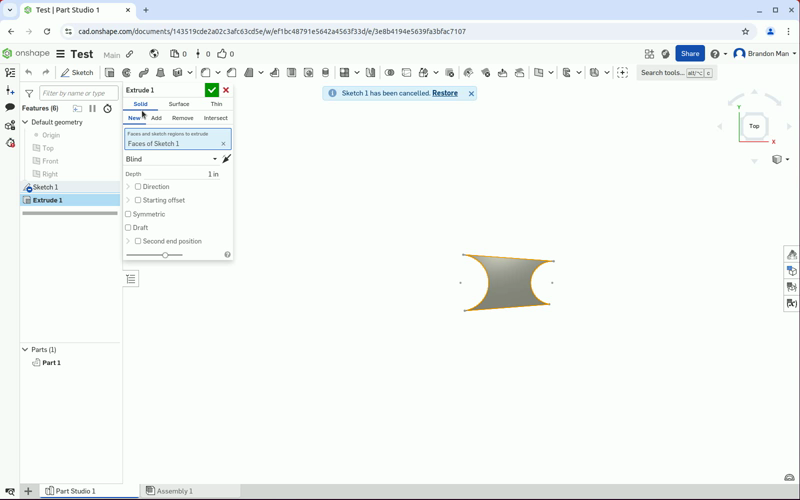
mouse_move(137, 120)
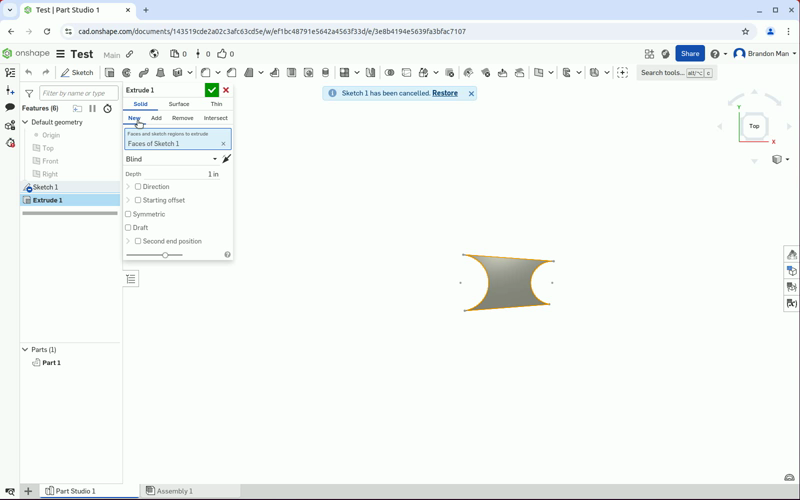
click(137, 120)
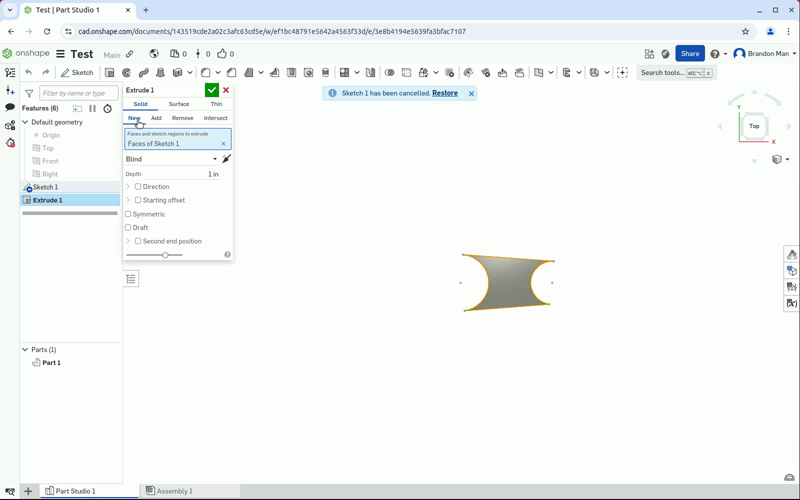
key(tab, 4)
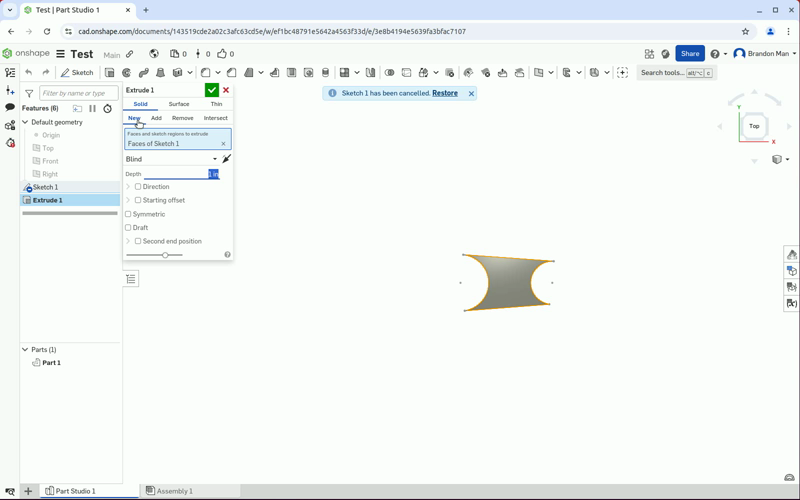
text(6.258)
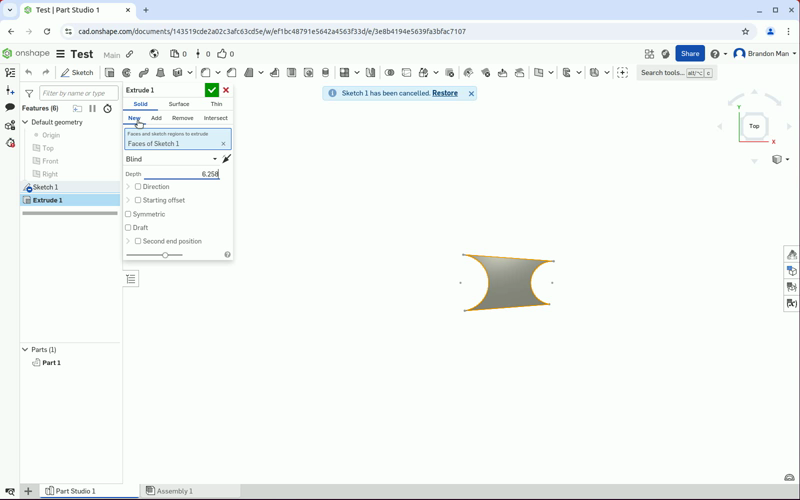
key(enter)
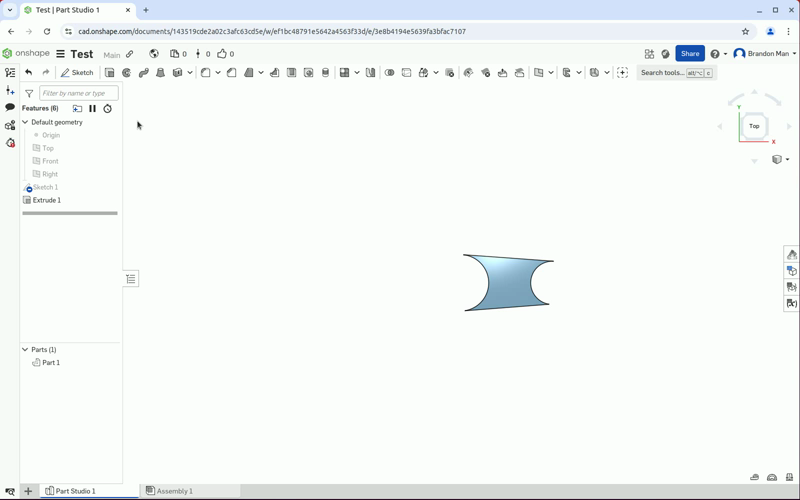
key(shift+h)
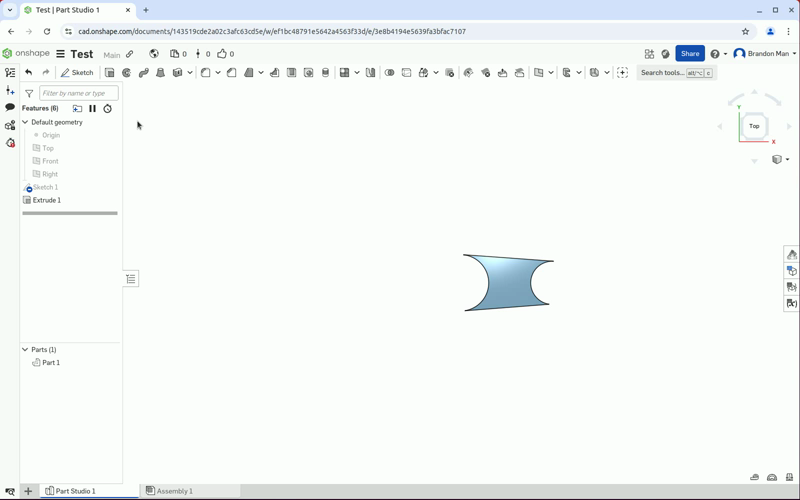
key(shift+h)
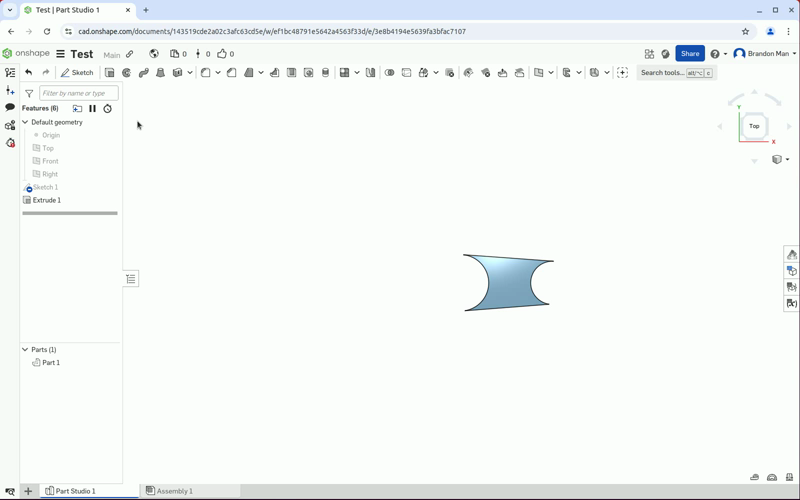
mouse_move(73, 189)
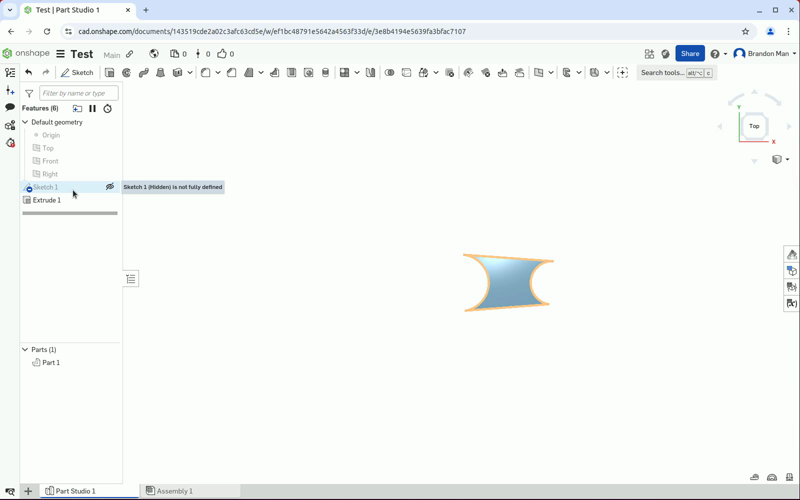
click(73, 189)
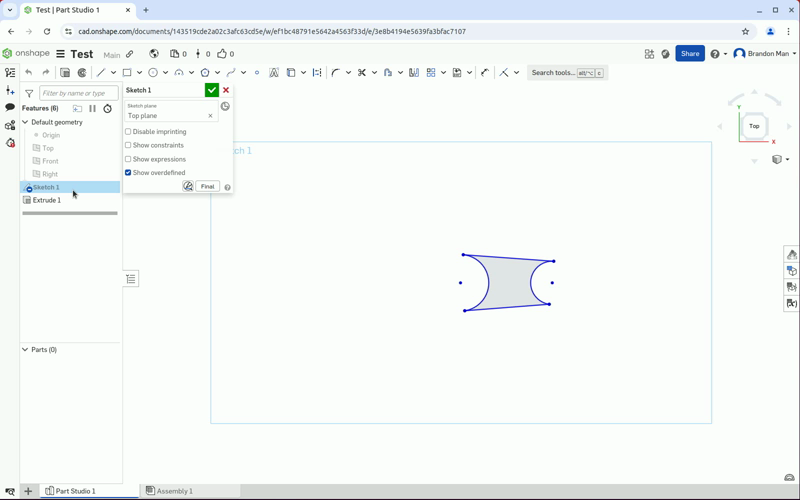
mouse_move(229, 92)
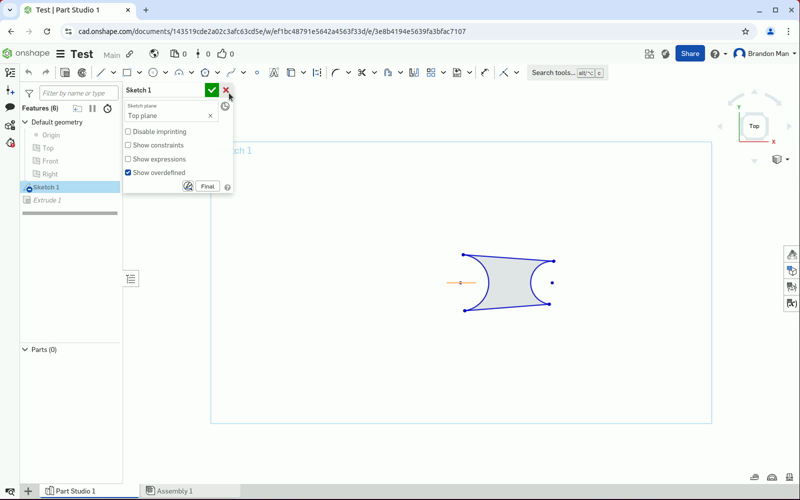
click(229, 92)
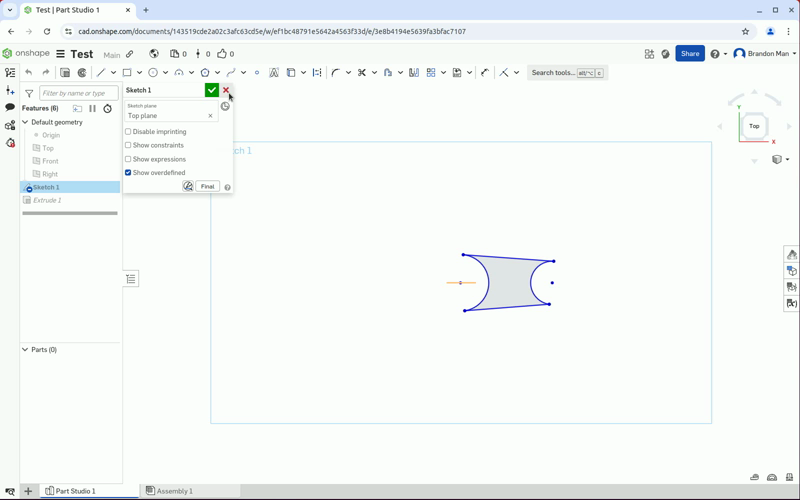
key(shift+s)
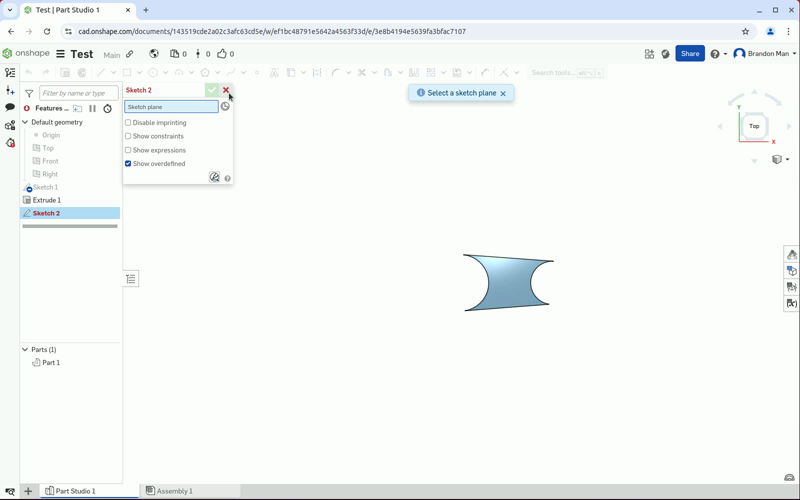
mouse_move(73, 150)
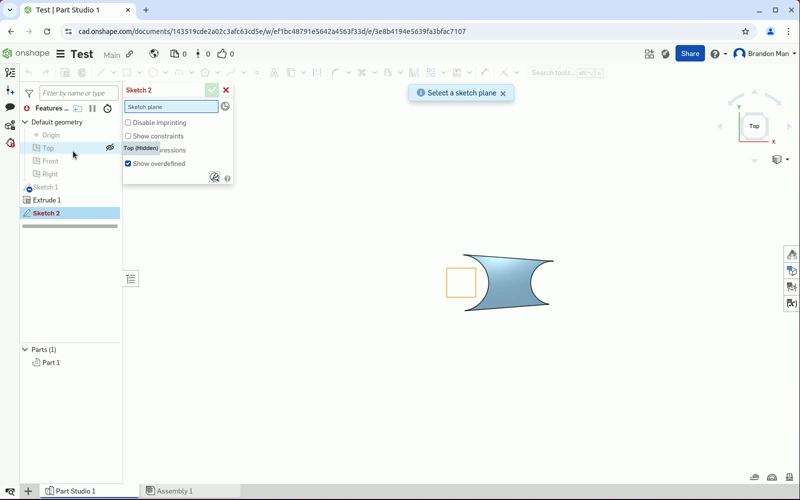
click(73, 150)
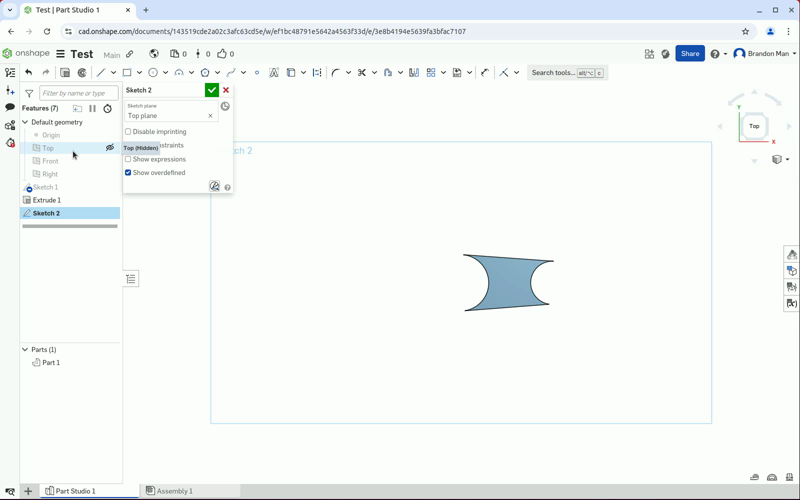
mouse_move(73, 352)
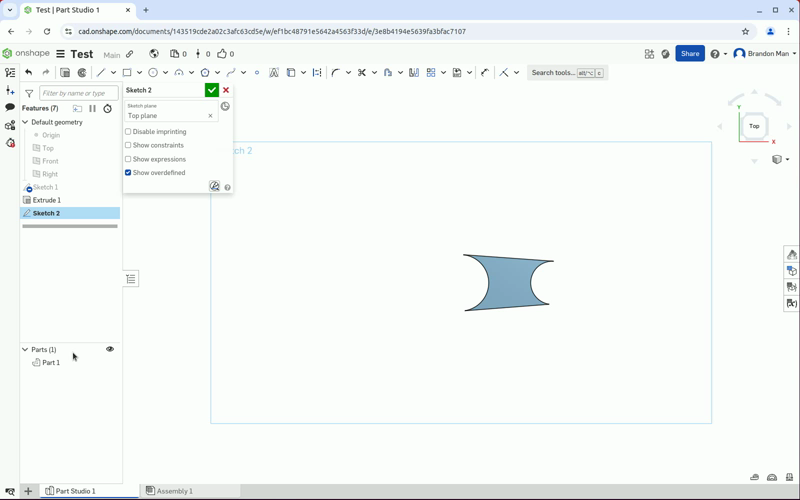
key(y)
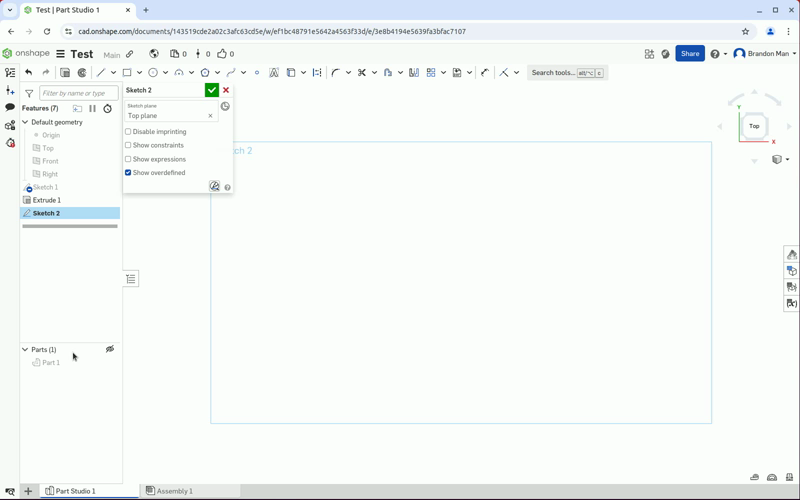
key(c)
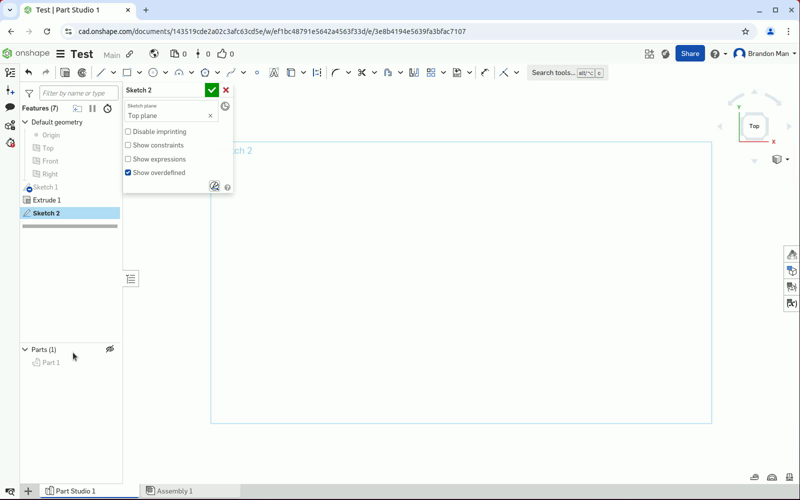
key_down(shift)
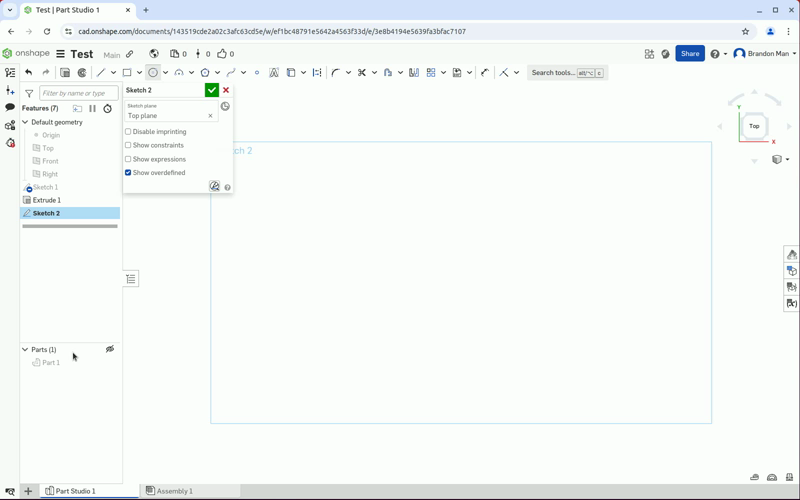
mouse_move(552, 282)
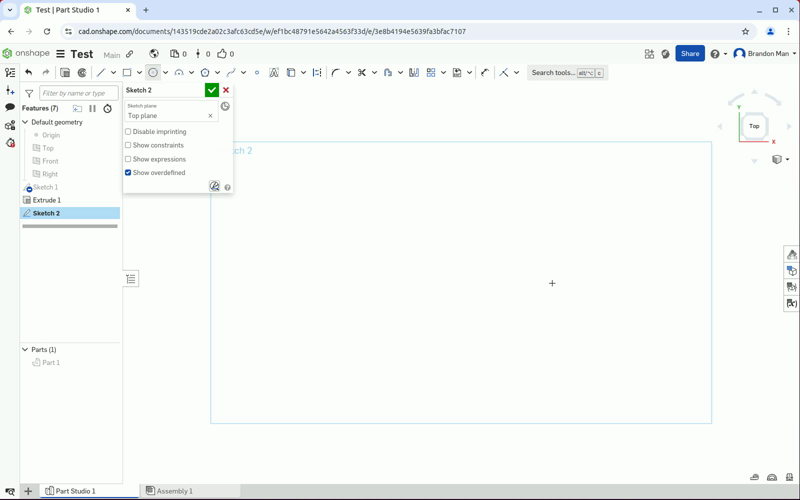
click(552, 282)
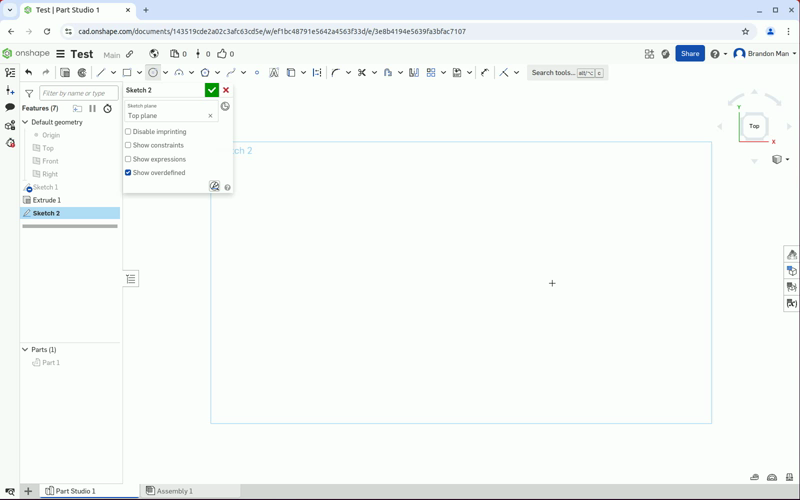
key_up(shift)
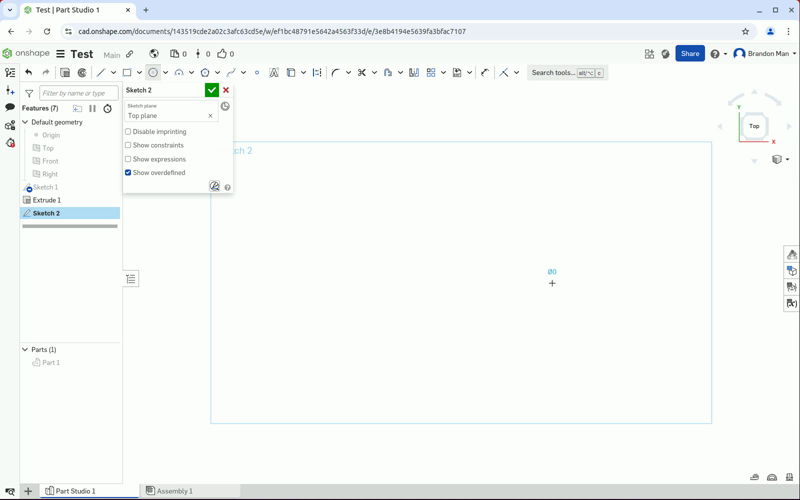
mouse_move(574, 282)
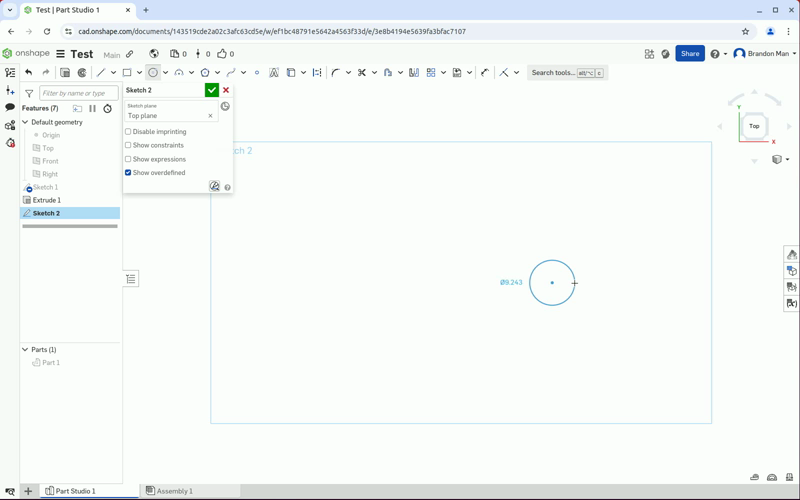
click(574, 282)
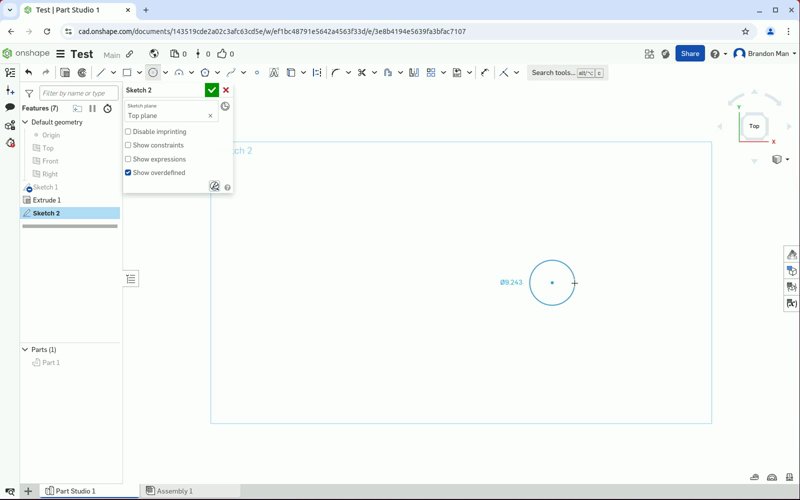
key(esc)
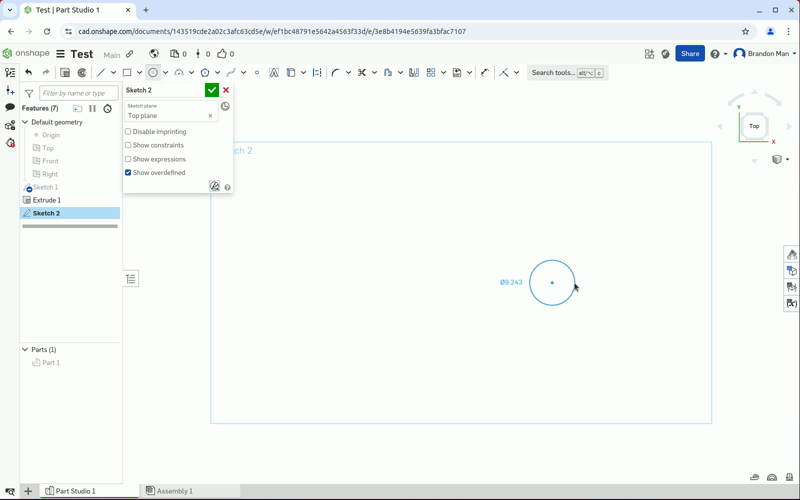
key(c)
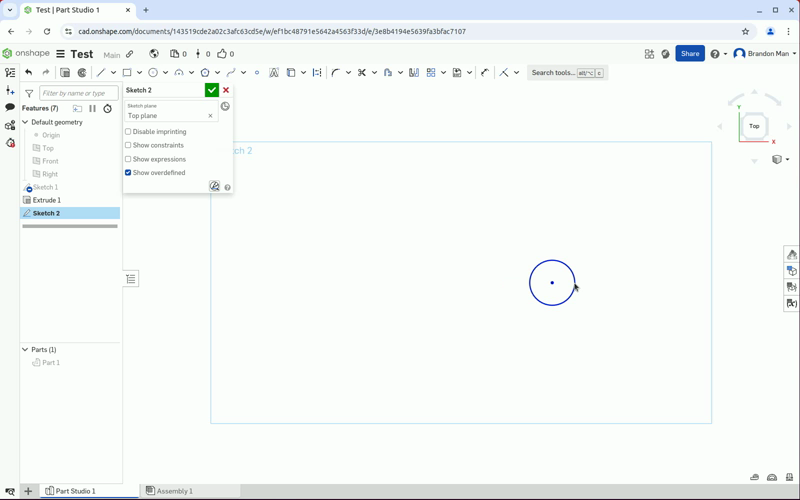
key_down(shift)
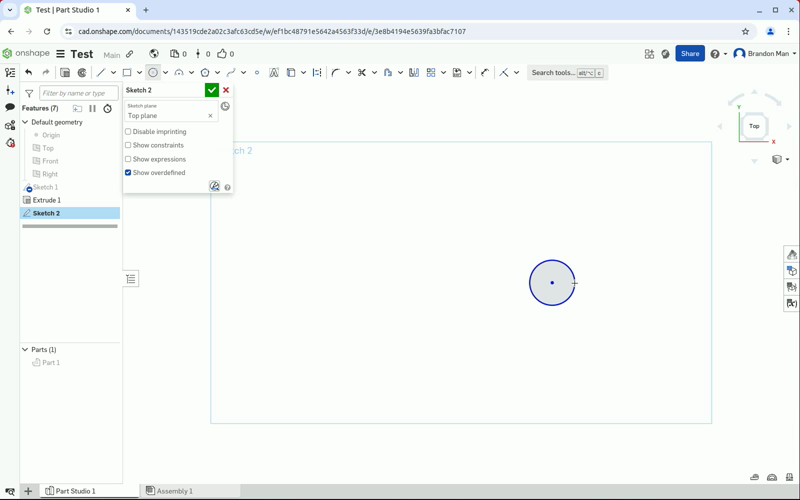
mouse_move(552, 282)
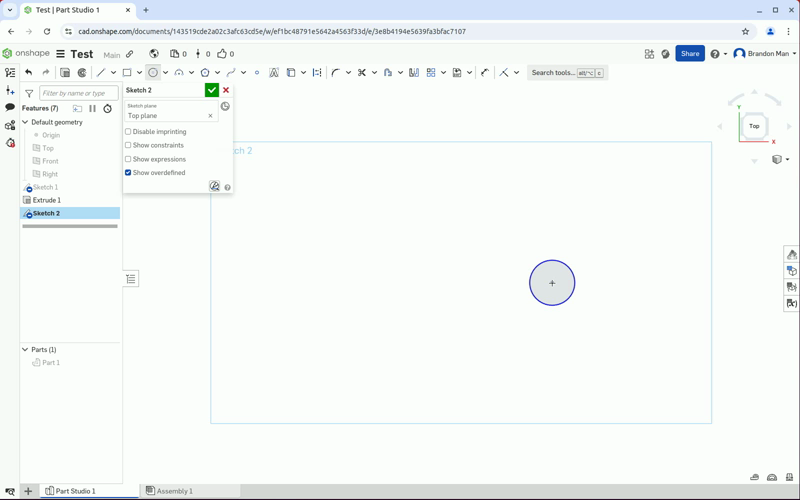
click(552, 282)
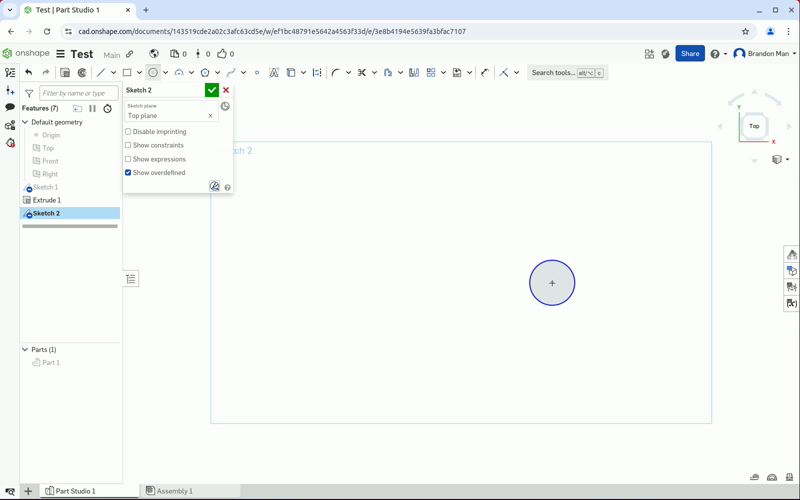
key_up(shift)
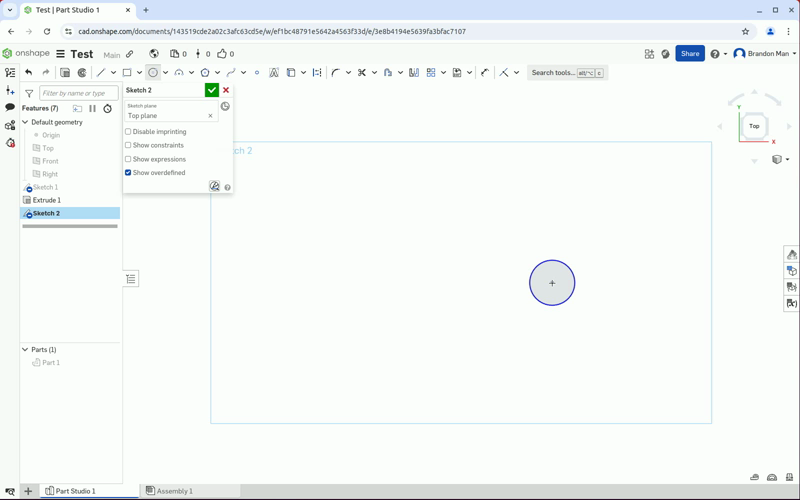
mouse_move(560, 282)
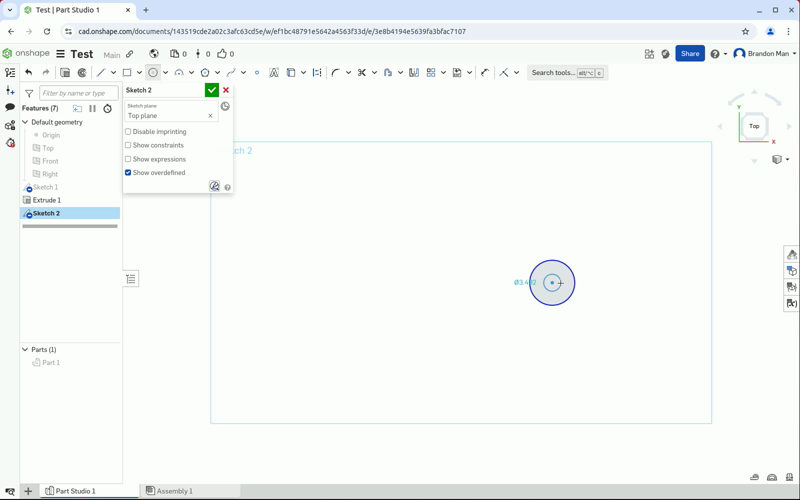
click(560, 282)
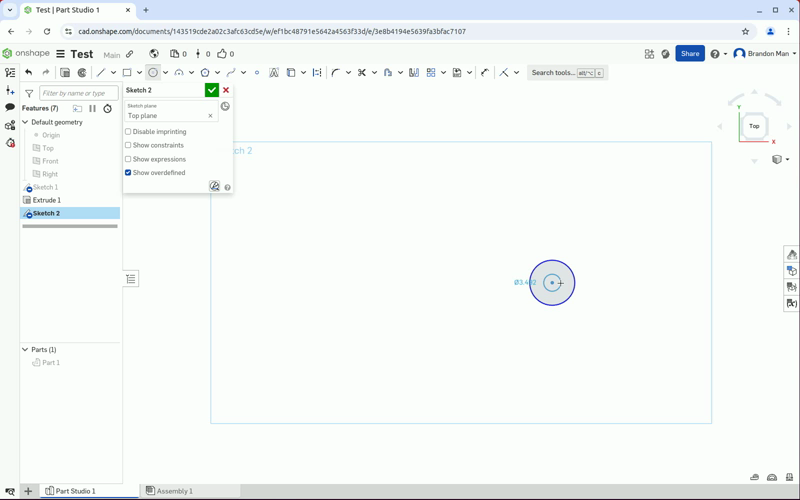
key(esc)
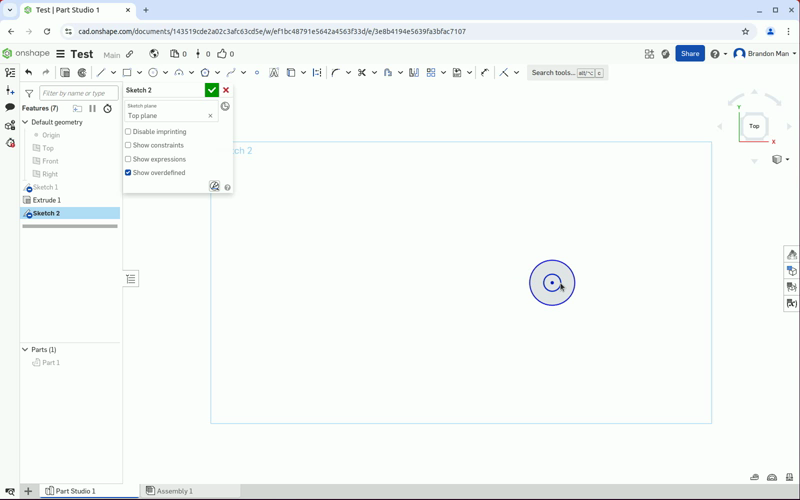
mouse_move(546, 274)
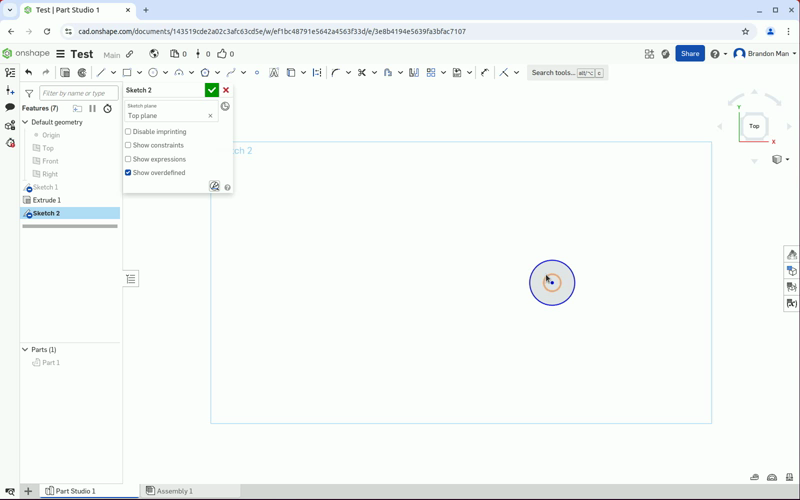
scroll(6)
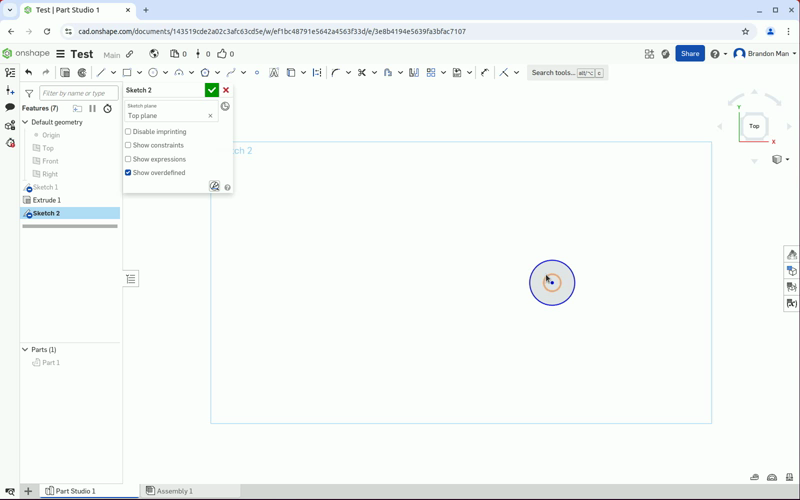
scroll(6)
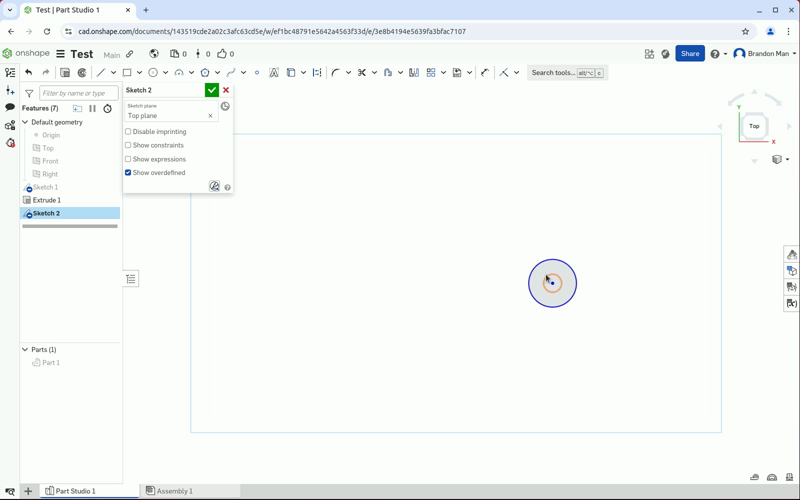
scroll(6)
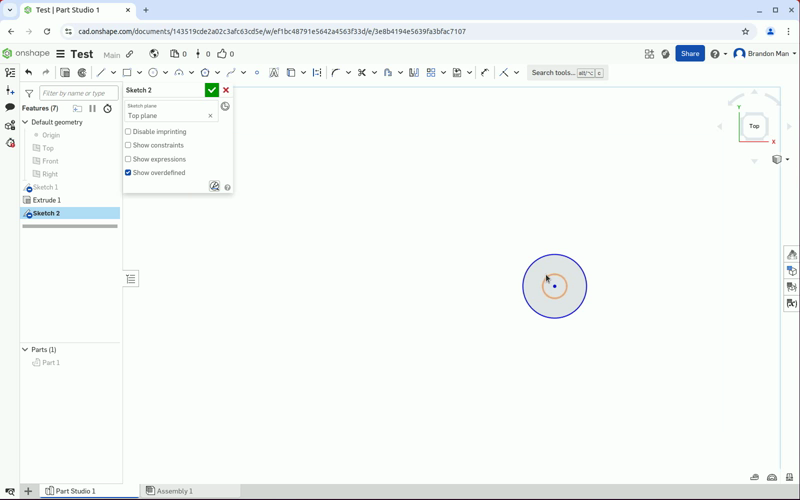
scroll(6)
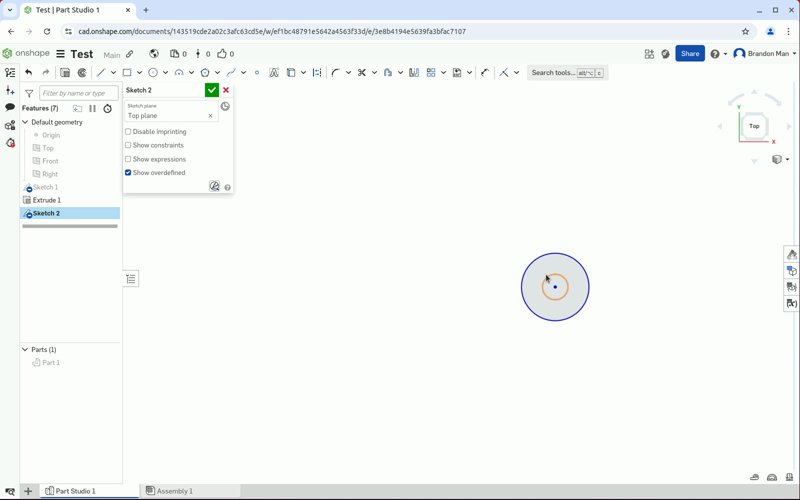
scroll(6)
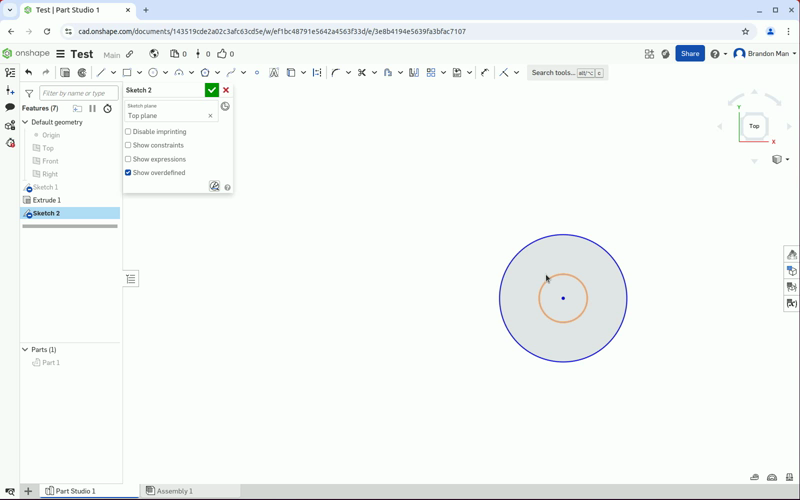
scroll(6)
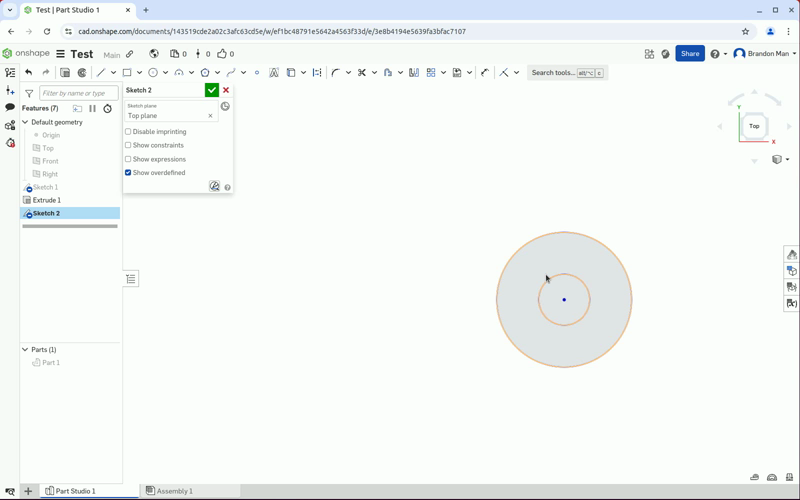
scroll(6)
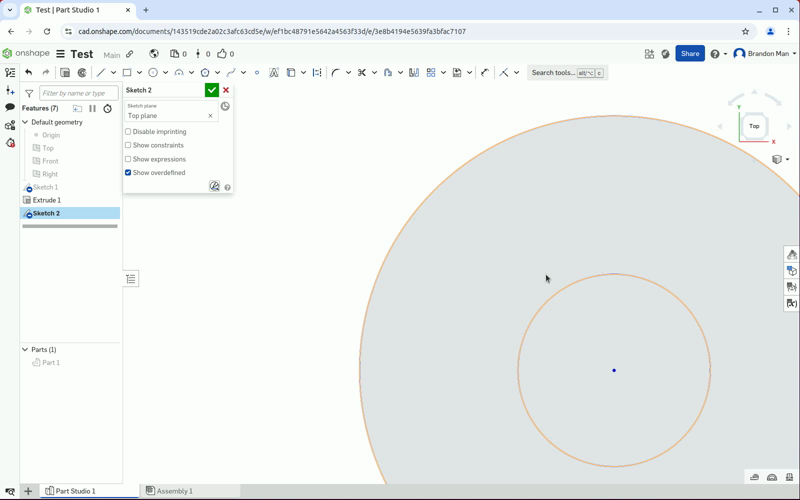
click(546, 274)
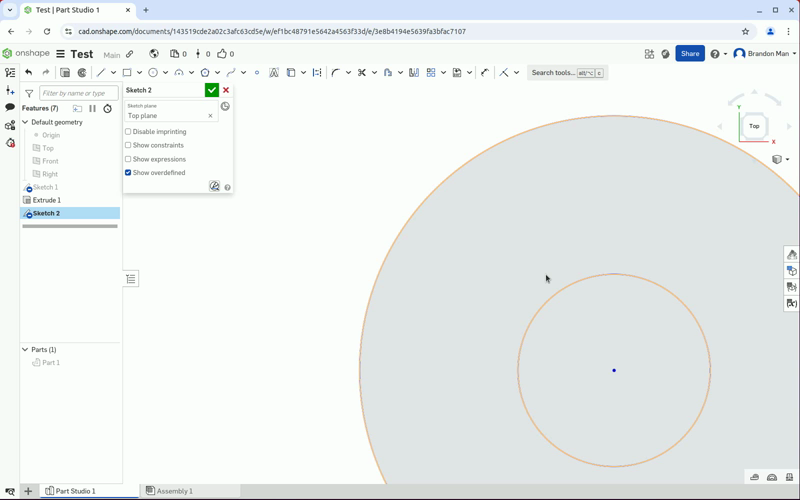
scroll(-6)
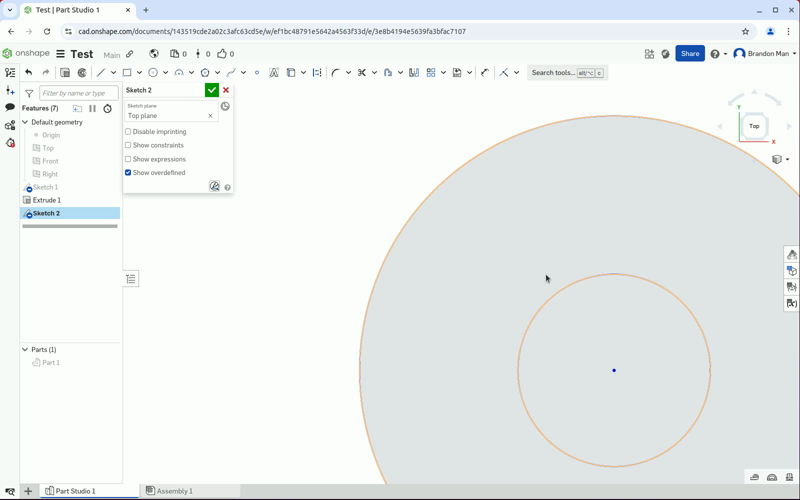
scroll(-6)
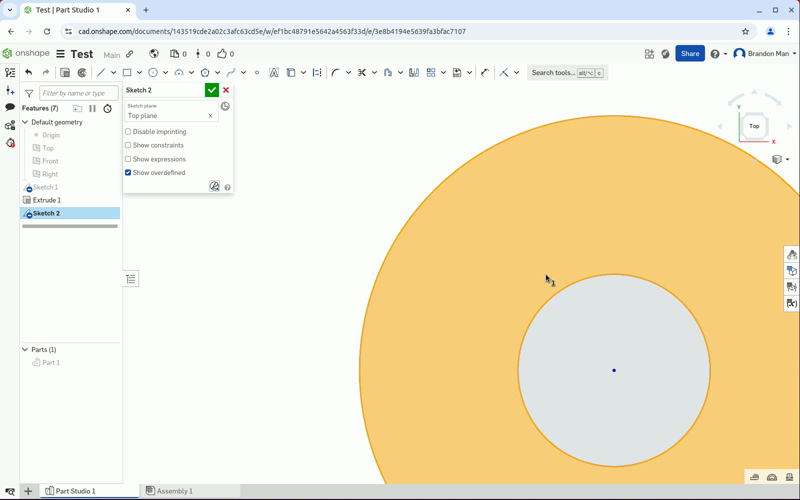
scroll(-6)
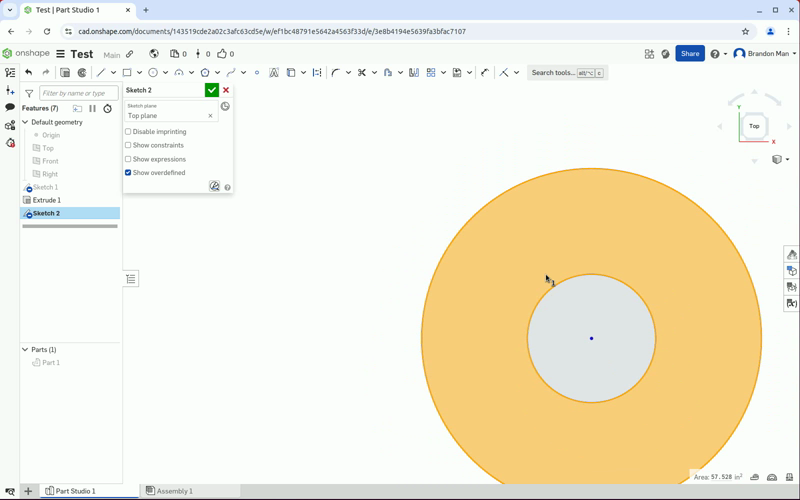
scroll(-6)
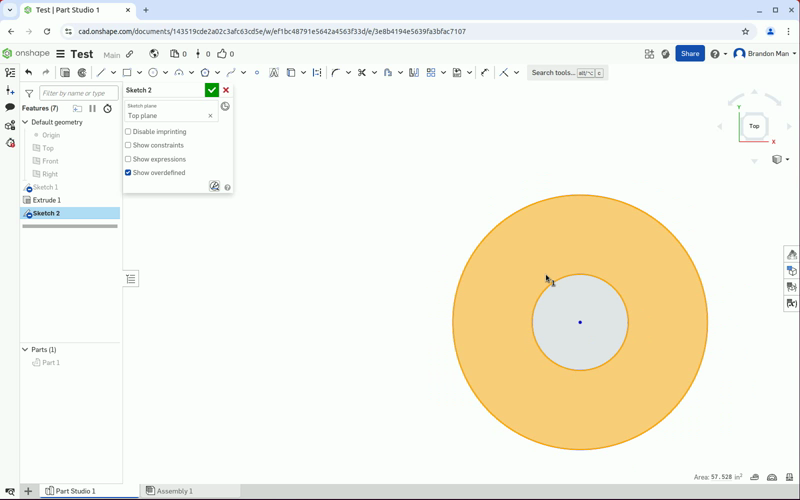
scroll(-6)
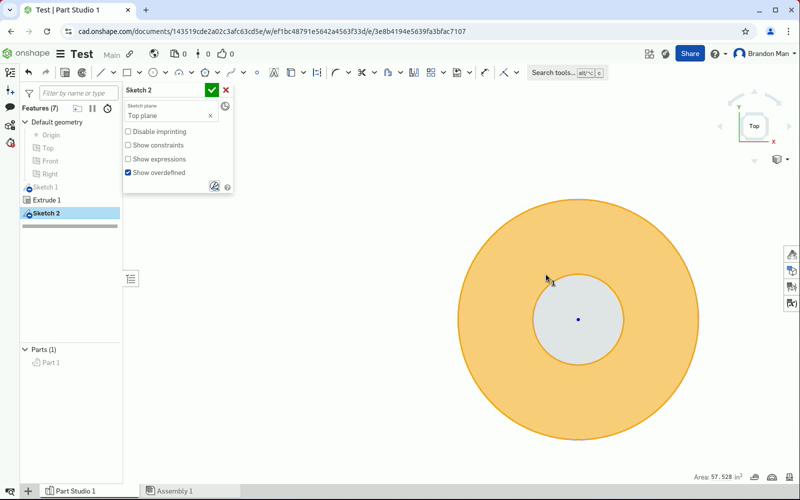
scroll(-6)
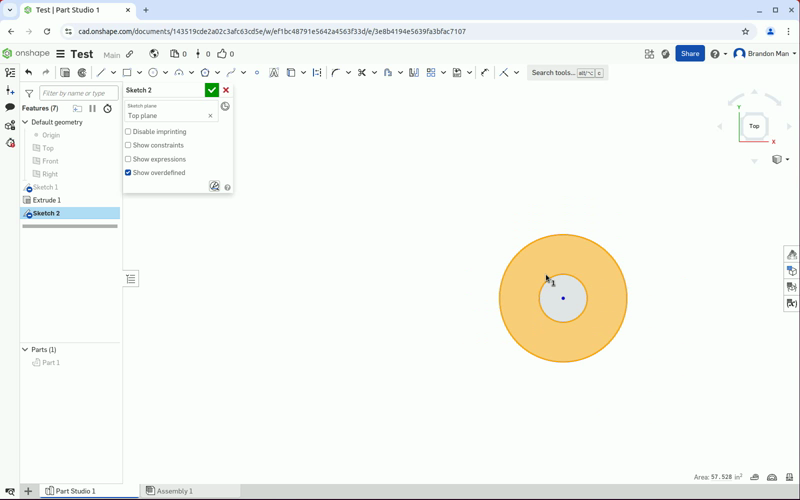
scroll(-6)
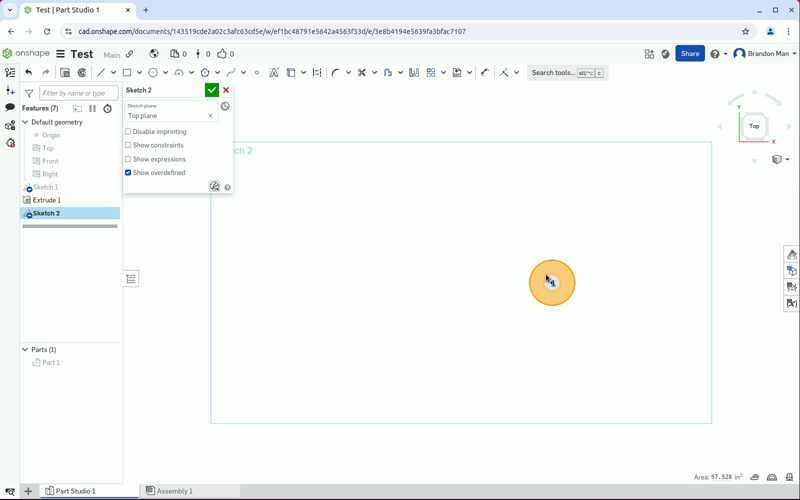
mouse_move(73, 352)
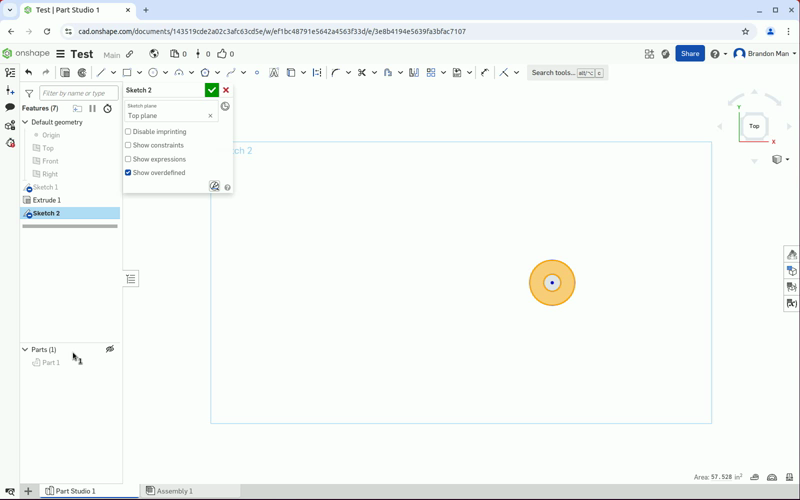
key(shift+y)
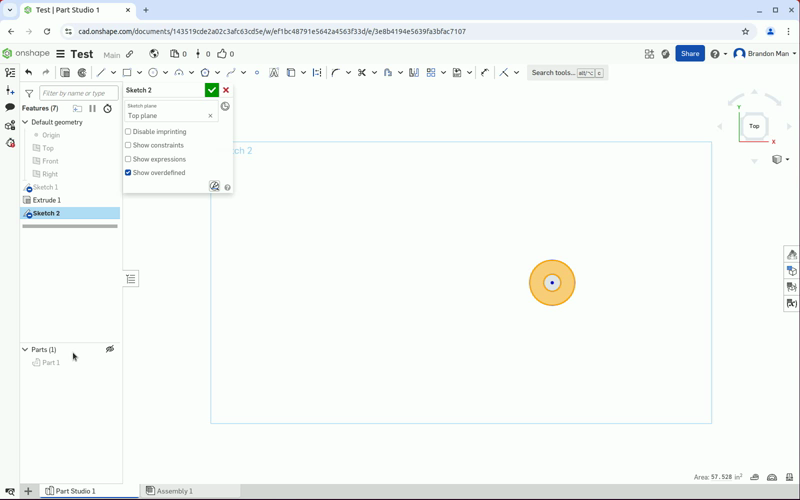
key(shift+e)
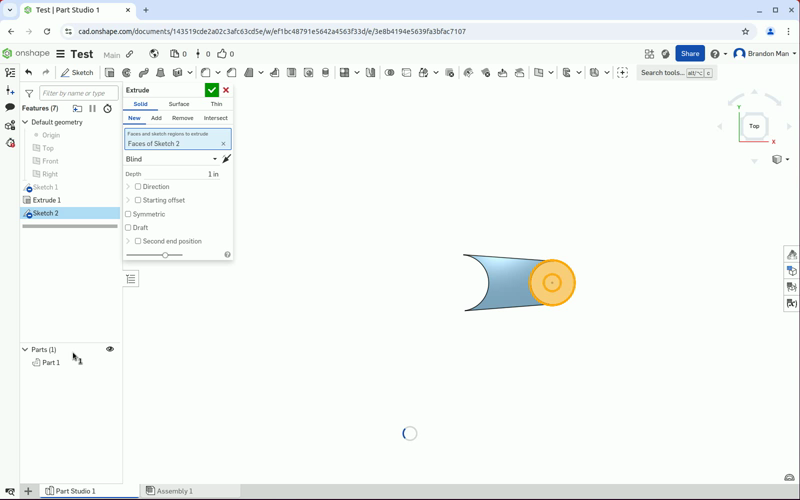
mouse_move(143, 106)
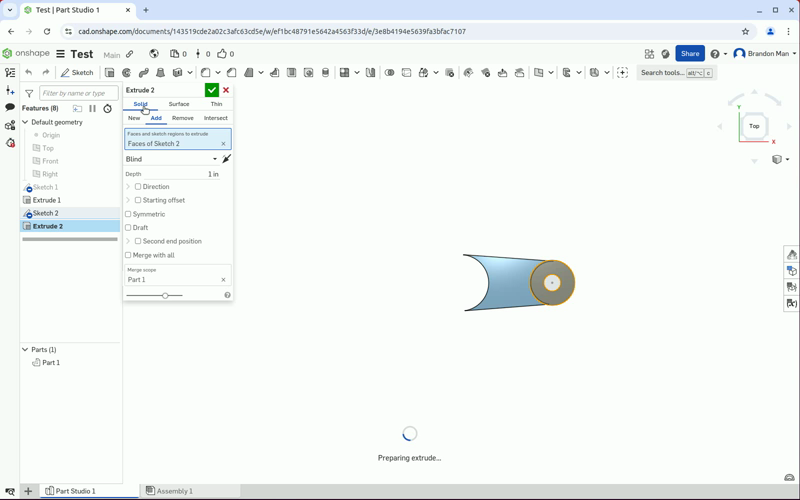
click(143, 106)
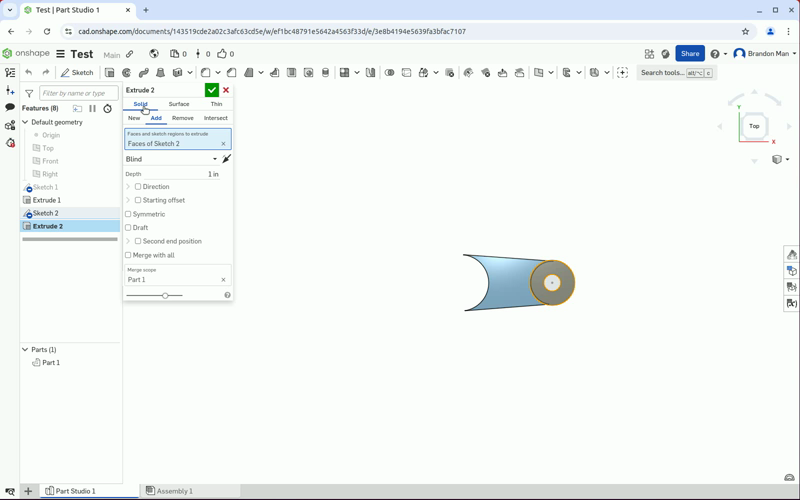
mouse_move(137, 120)
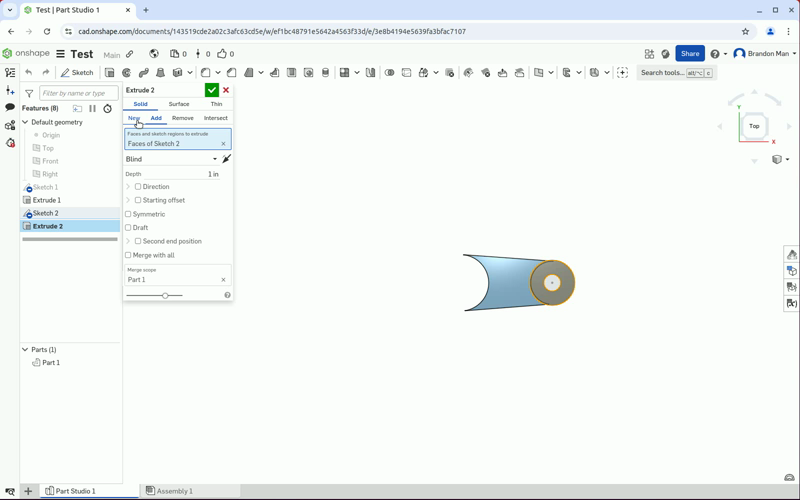
click(137, 120)
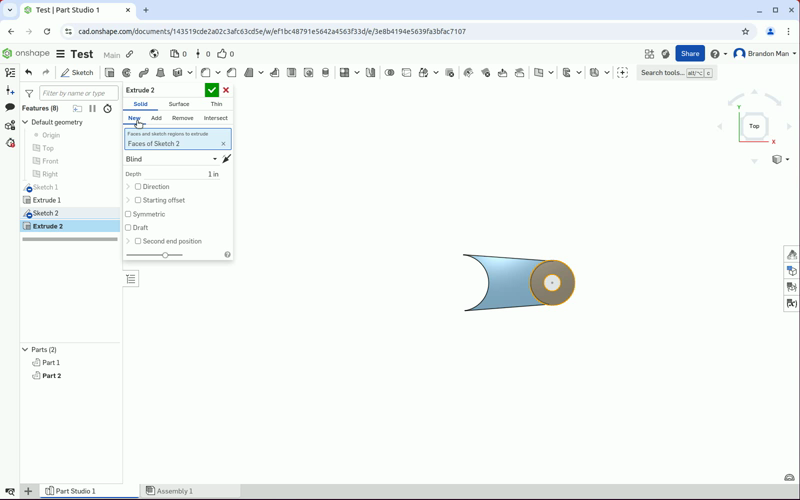
key(tab, 4)
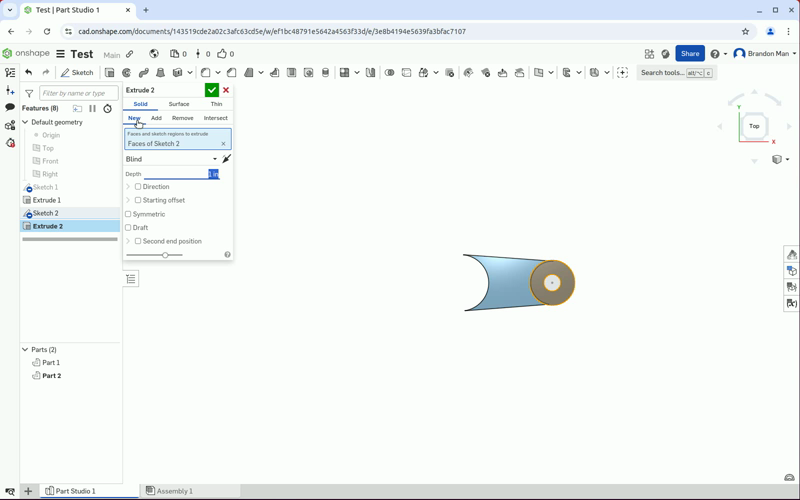
text(6.258)
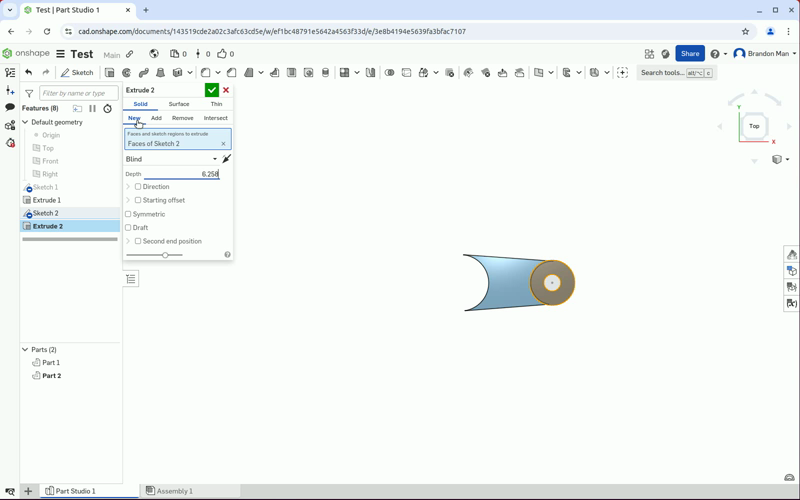
key(enter)
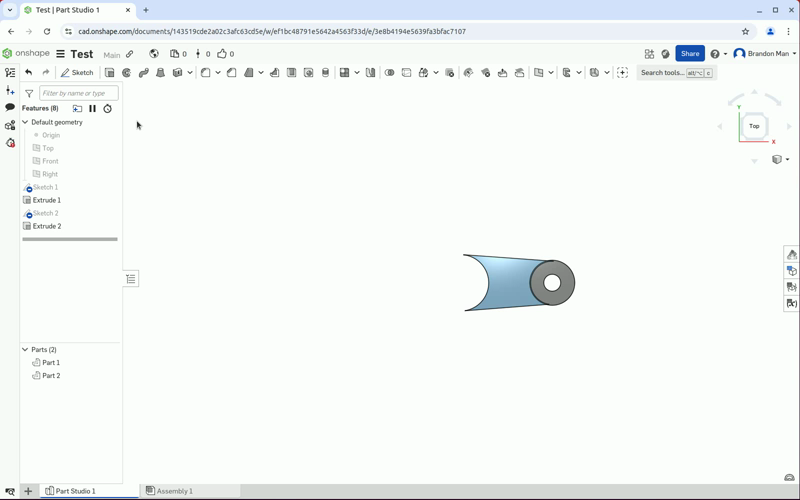
key(shift+h)
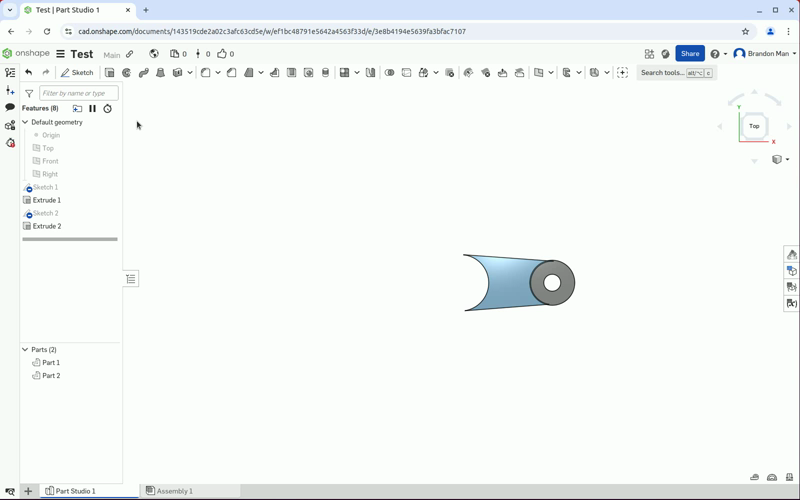
key(shift+h)
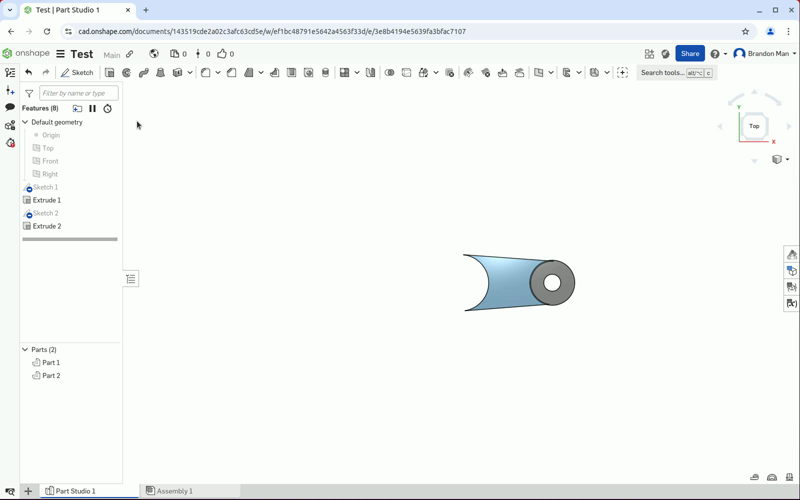
mouse_move(73, 189)
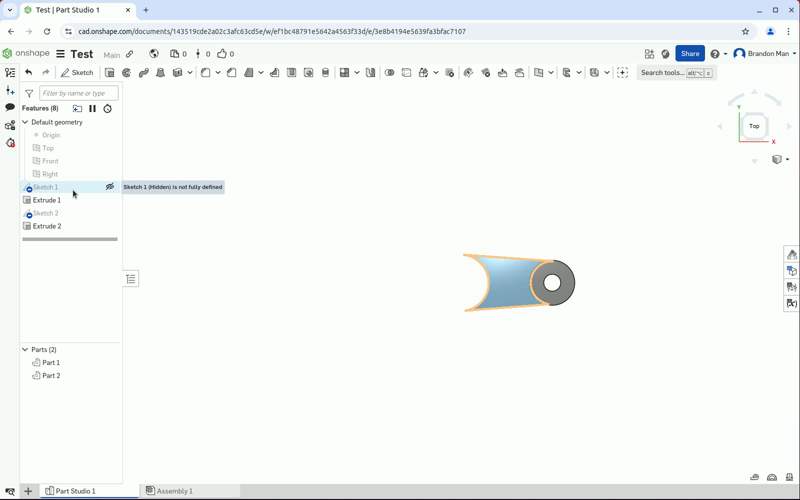
click(73, 189)
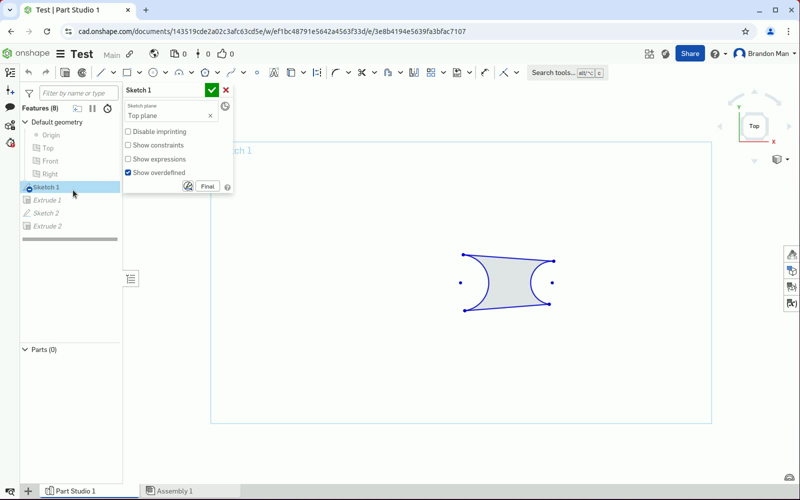
mouse_move(229, 92)
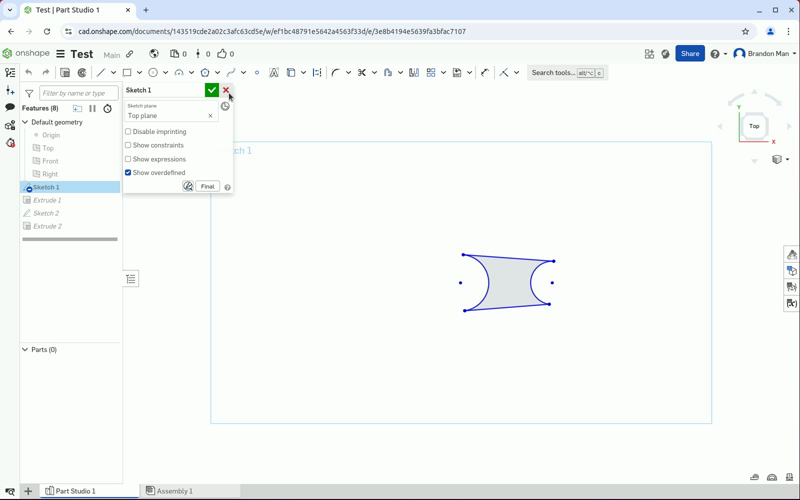
click(229, 92)
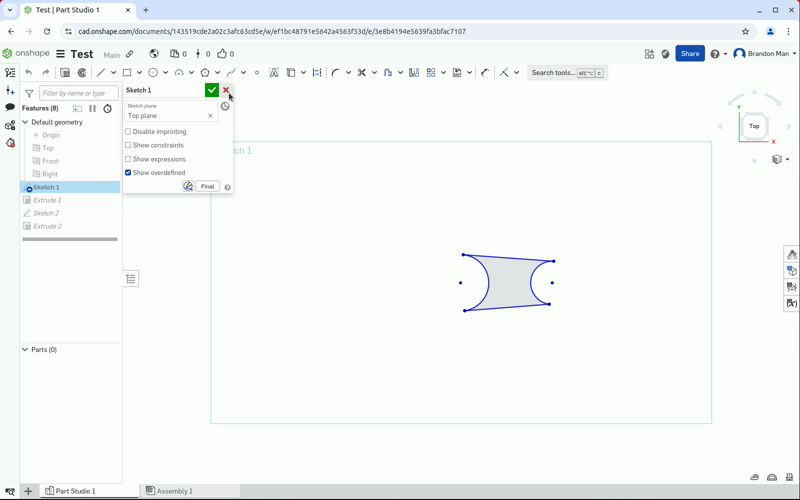
key(shift+s)
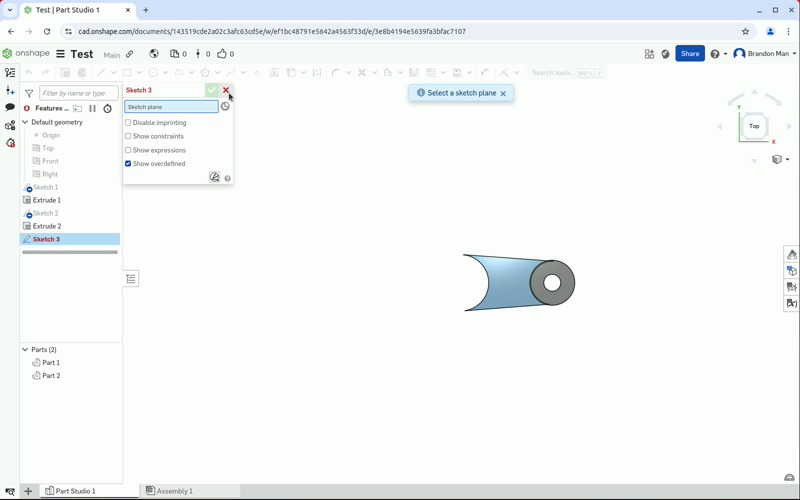
mouse_move(73, 150)
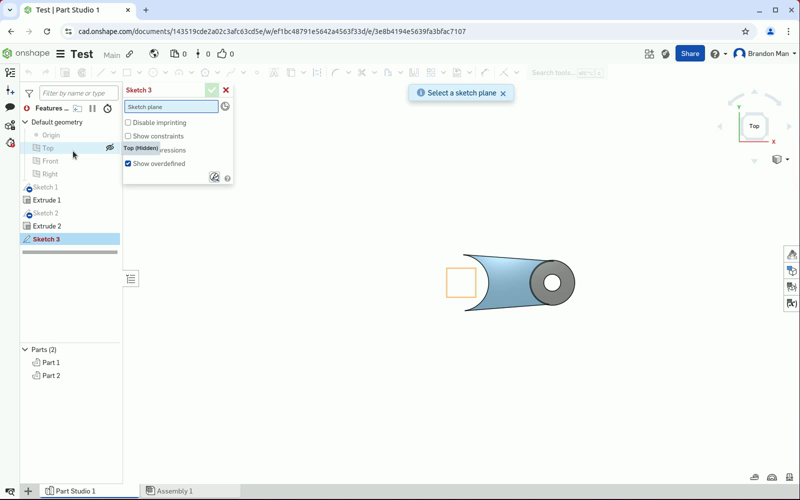
click(73, 150)
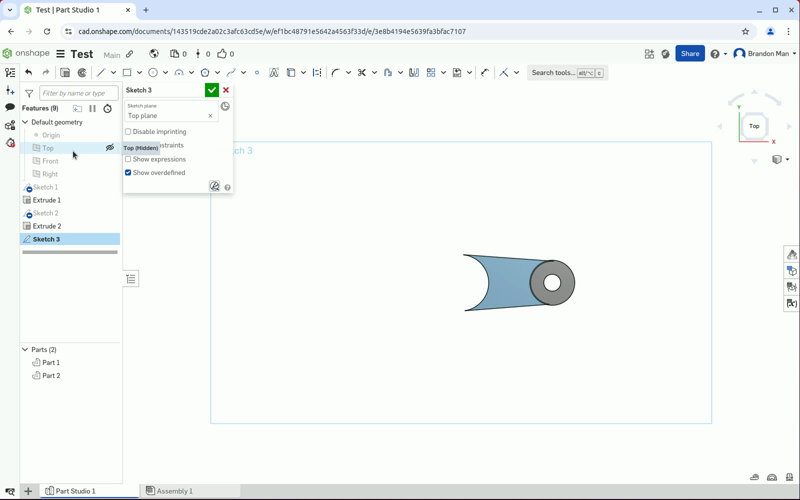
mouse_move(73, 352)
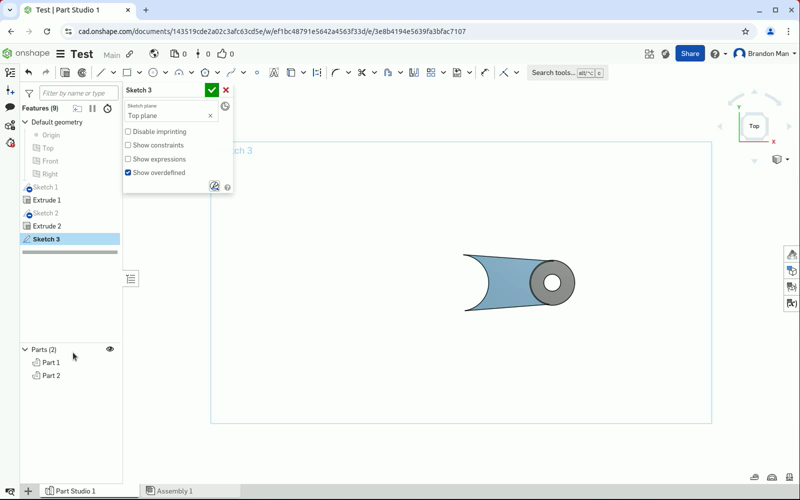
key(y)
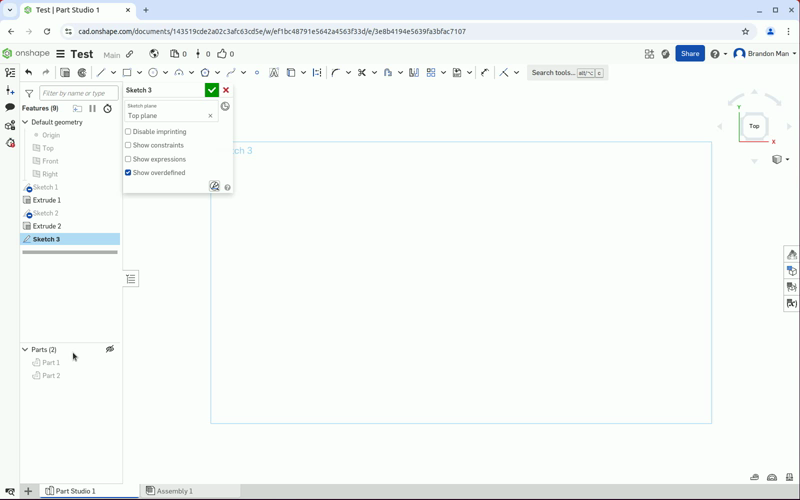
key(c)
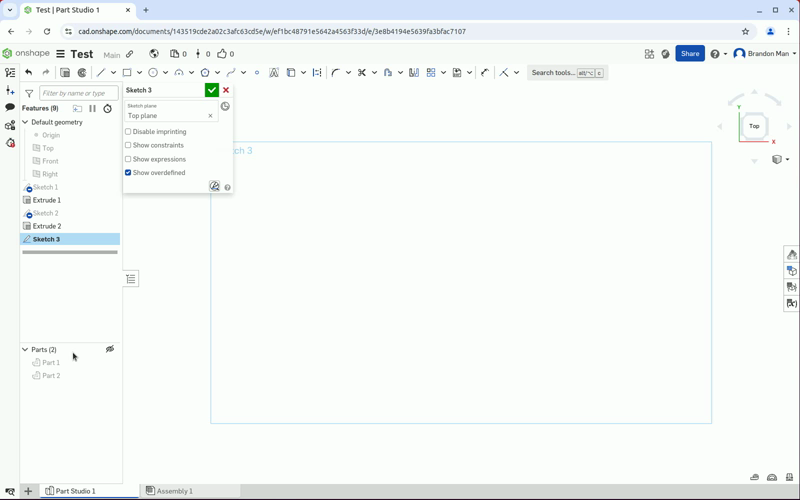
key_down(shift)
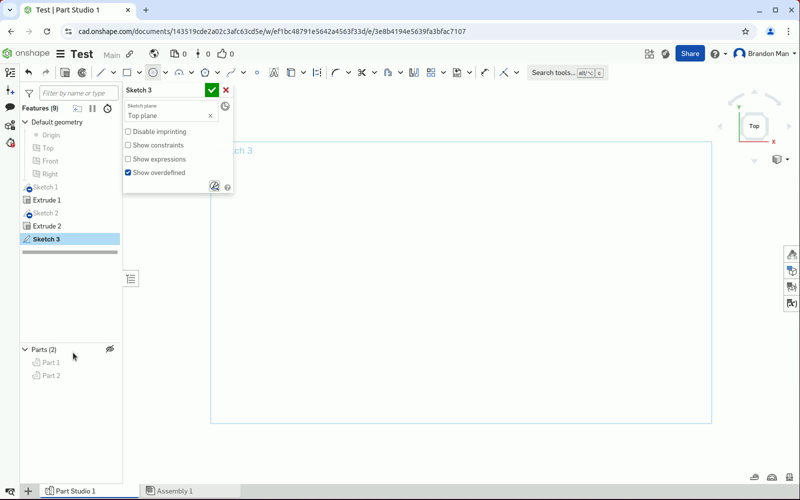
mouse_move(461, 282)
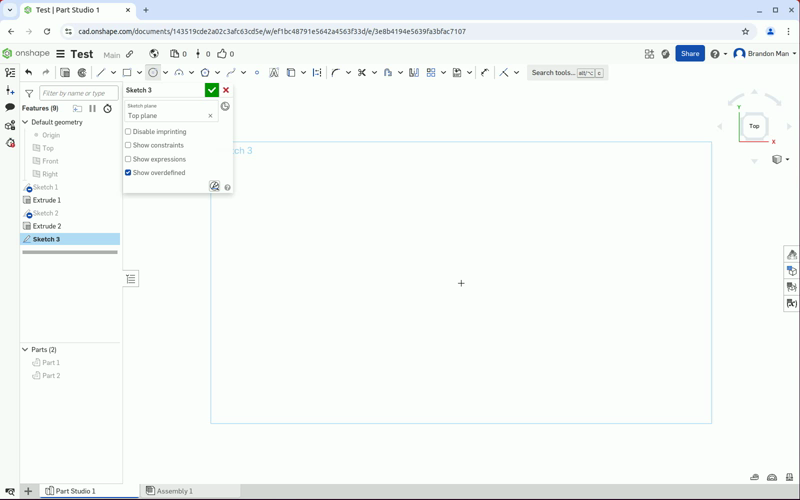
click(461, 282)
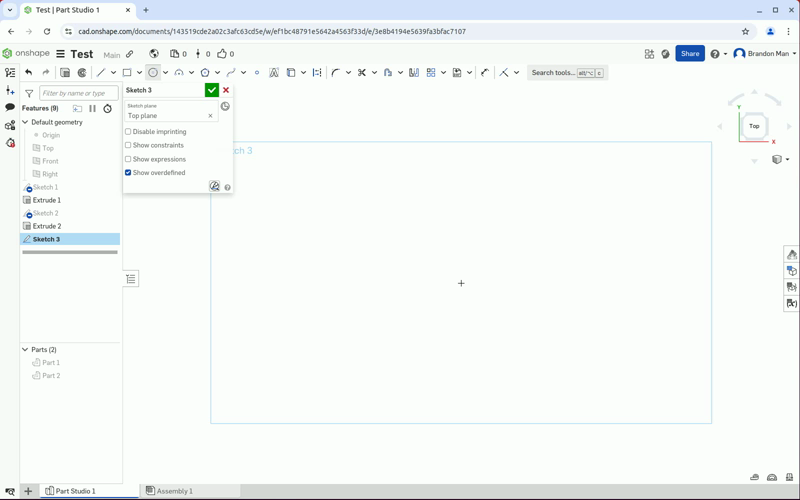
key_up(shift)
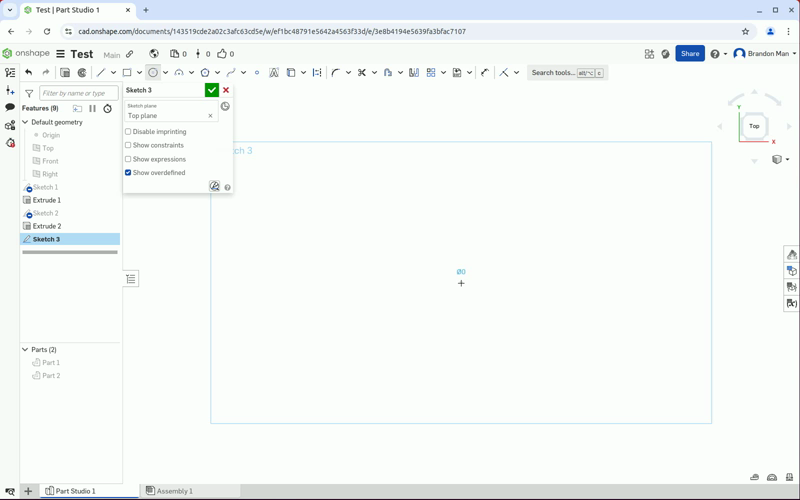
mouse_move(490, 282)
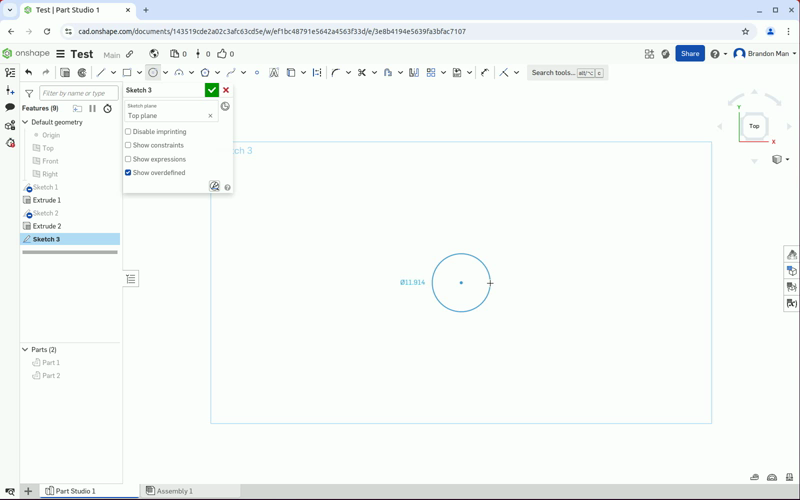
click(490, 282)
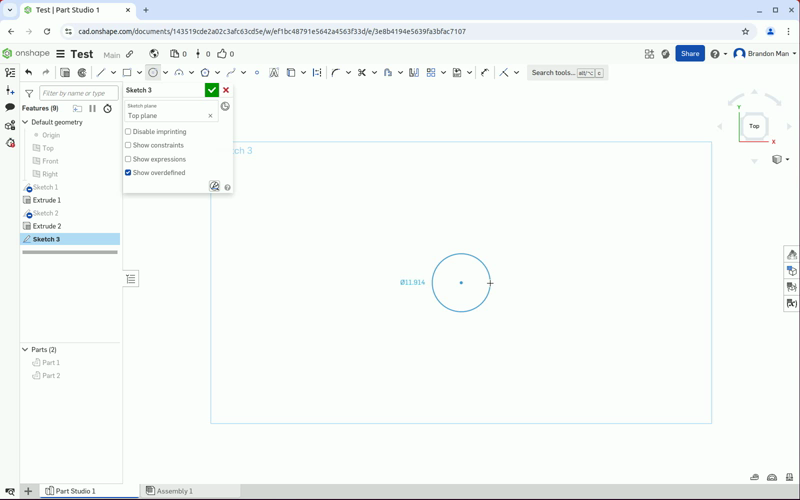
key(esc)
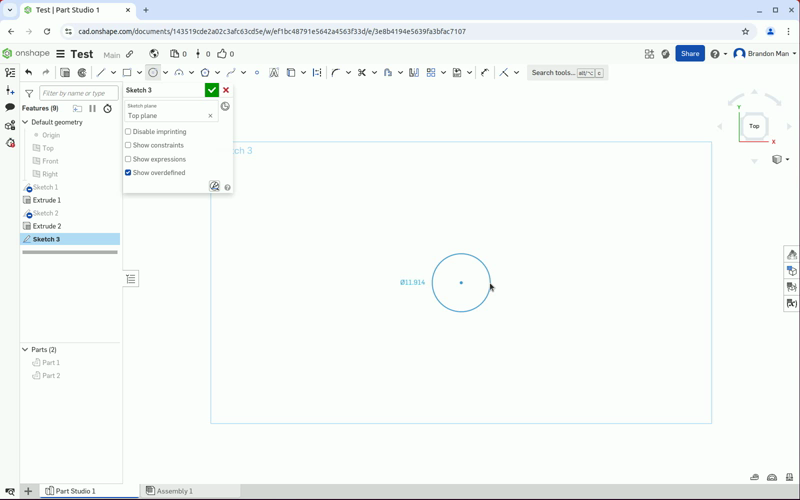
key(c)
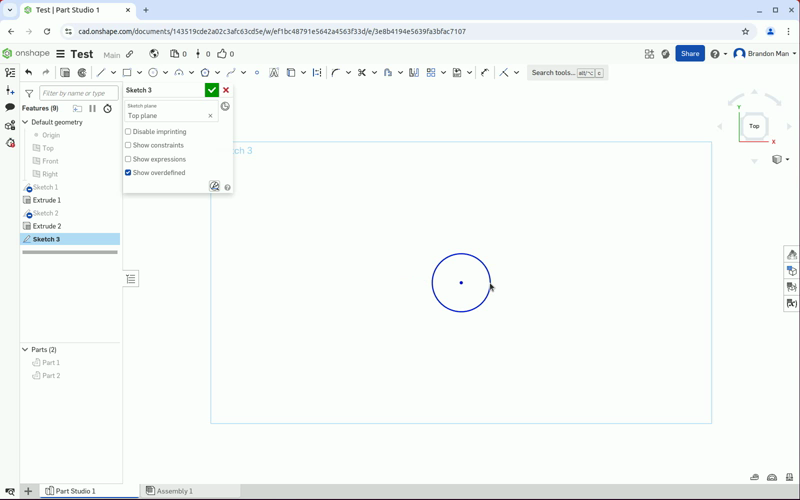
key_down(shift)
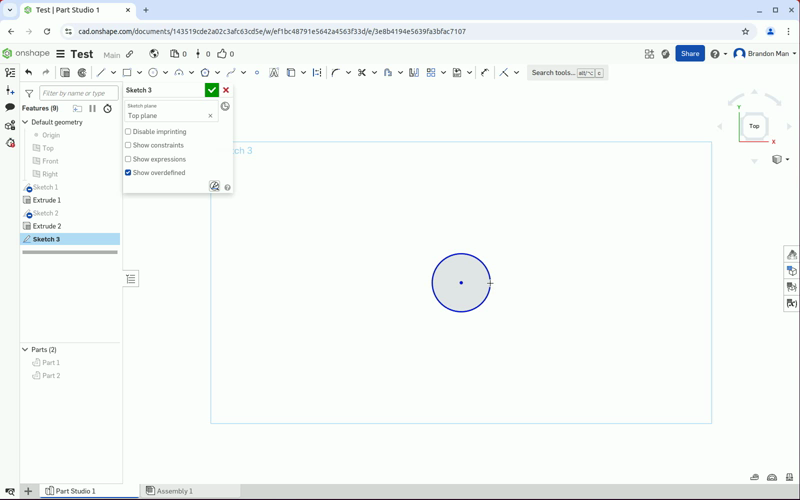
mouse_move(461, 282)
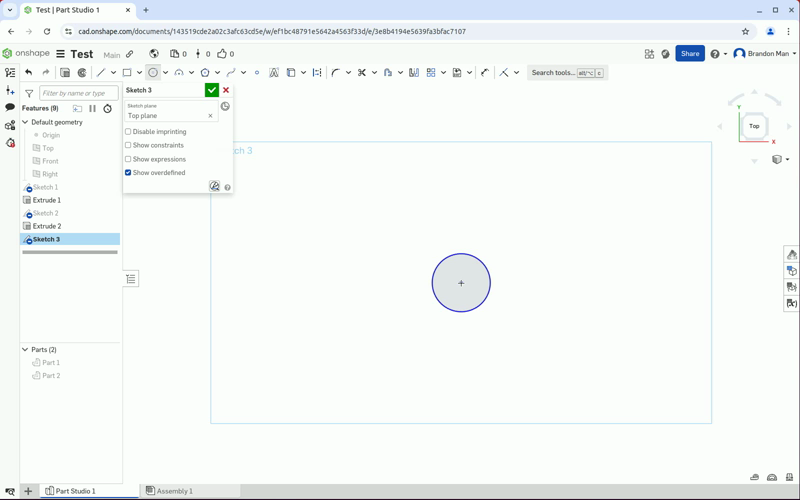
click(461, 282)
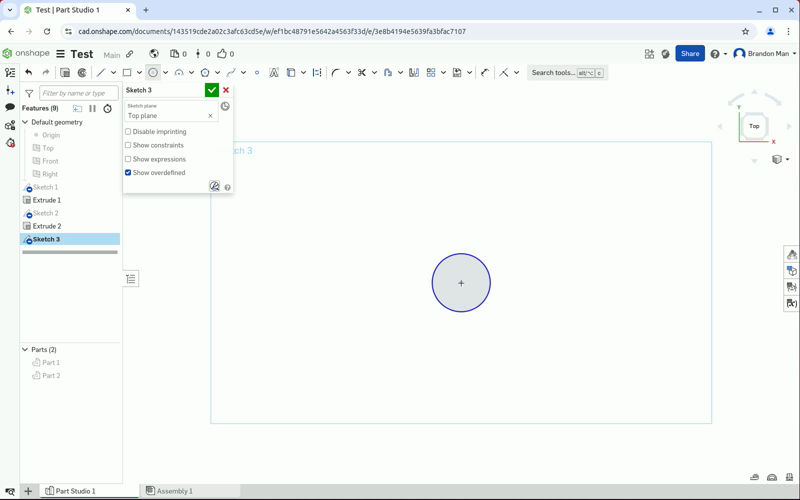
key_up(shift)
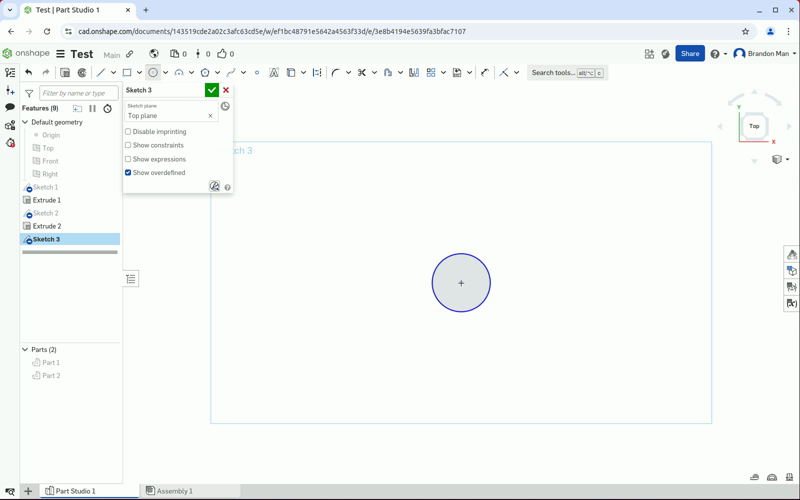
mouse_move(481, 282)
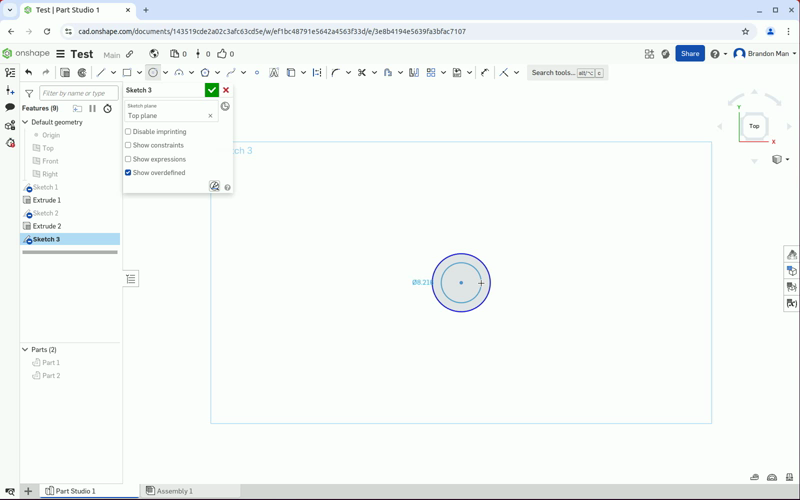
click(481, 282)
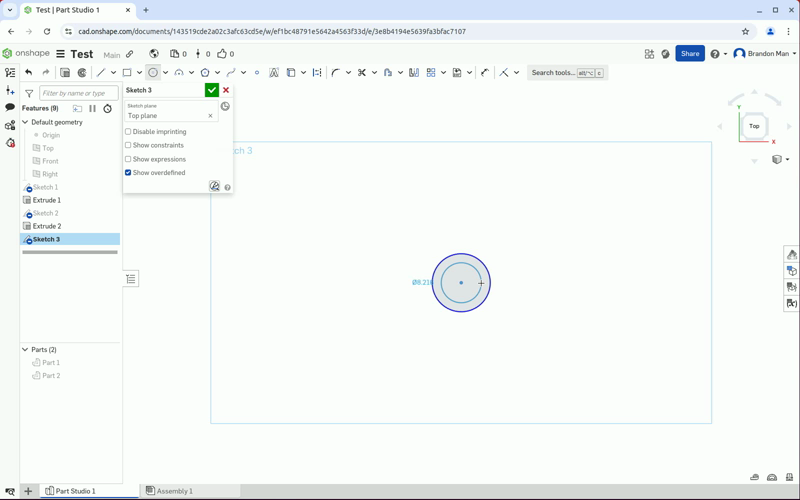
key(esc)
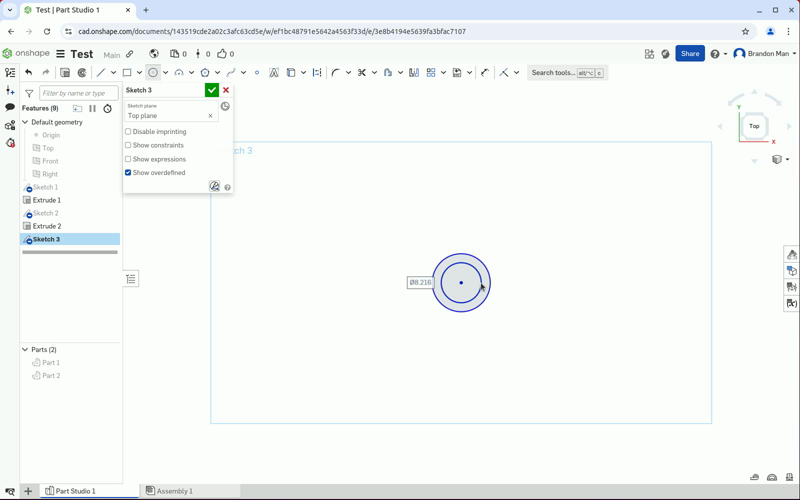
mouse_move(443, 295)
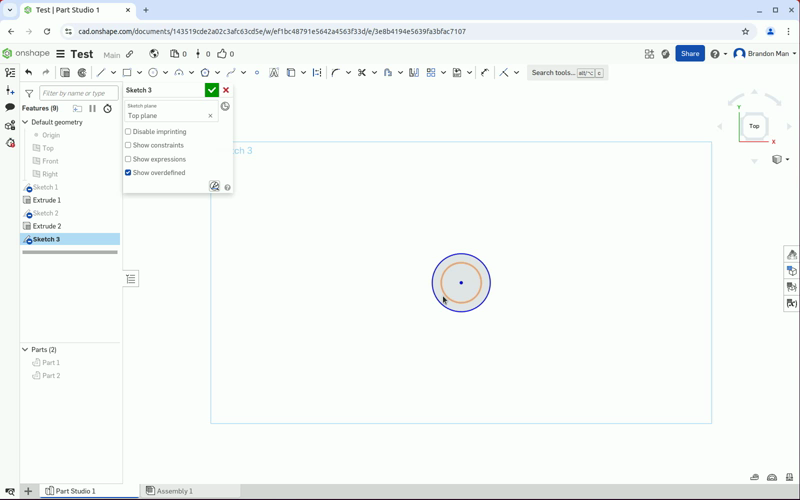
scroll(6)
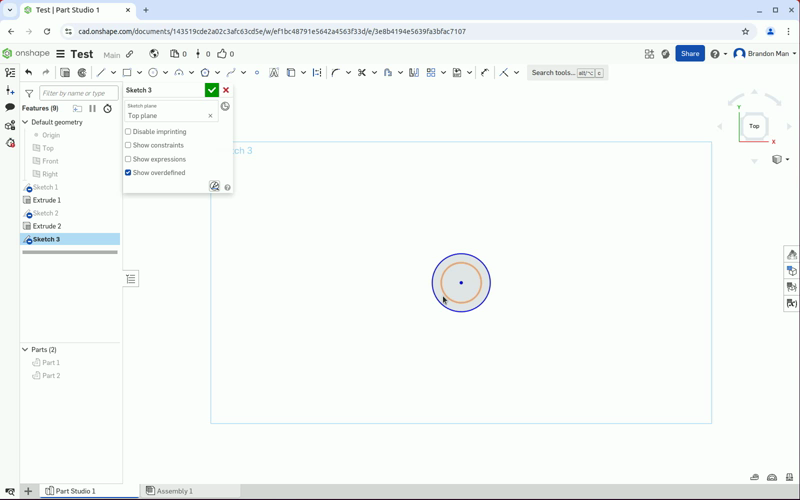
scroll(6)
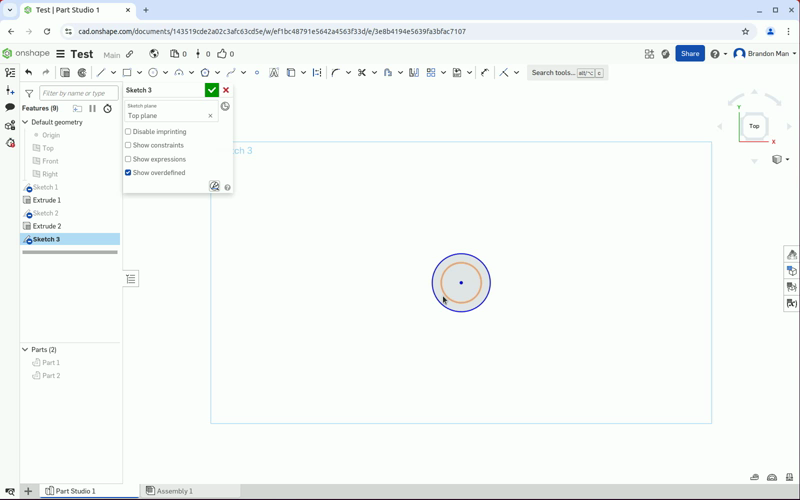
scroll(6)
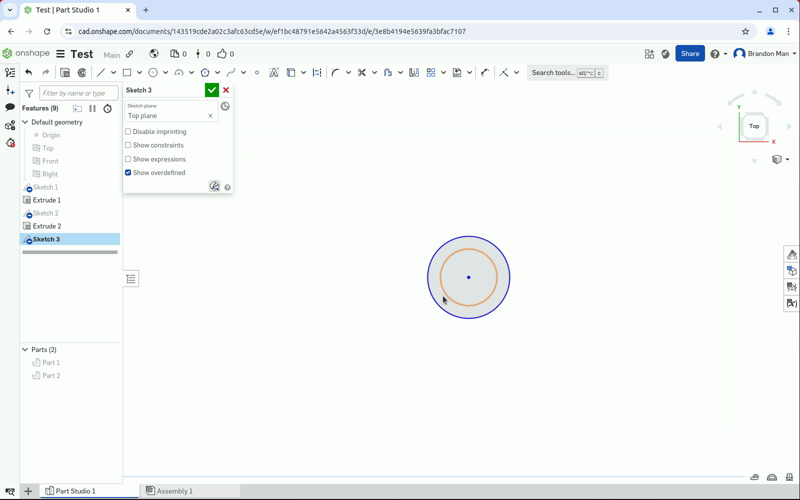
scroll(6)
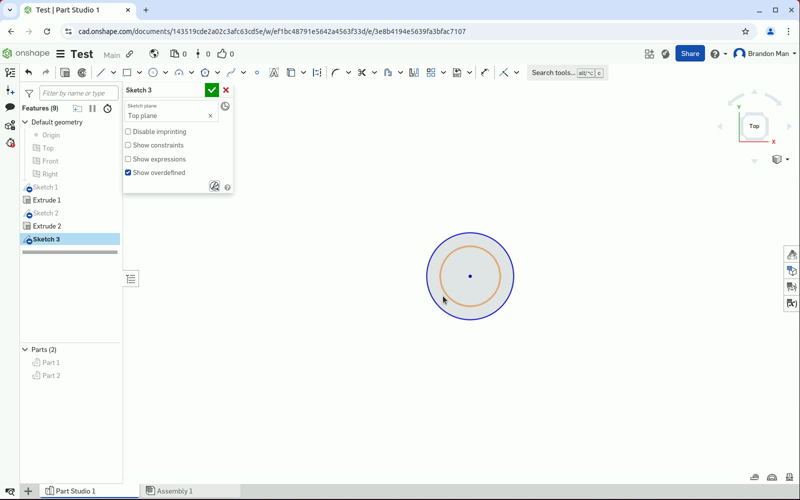
scroll(6)
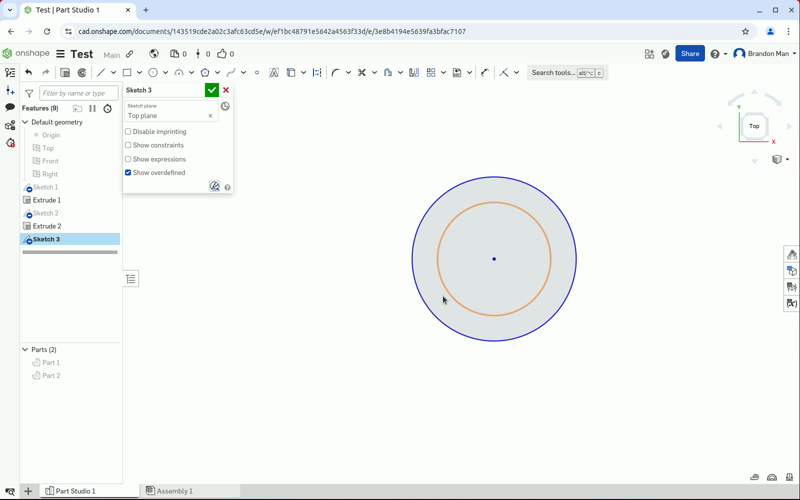
scroll(6)
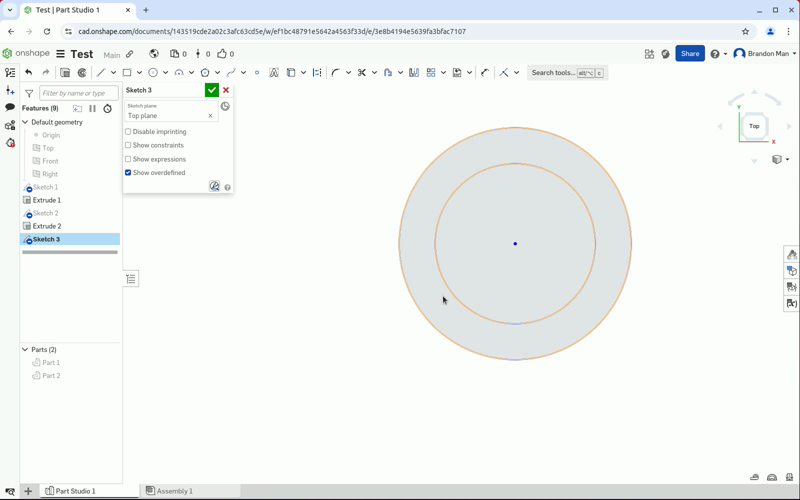
scroll(6)
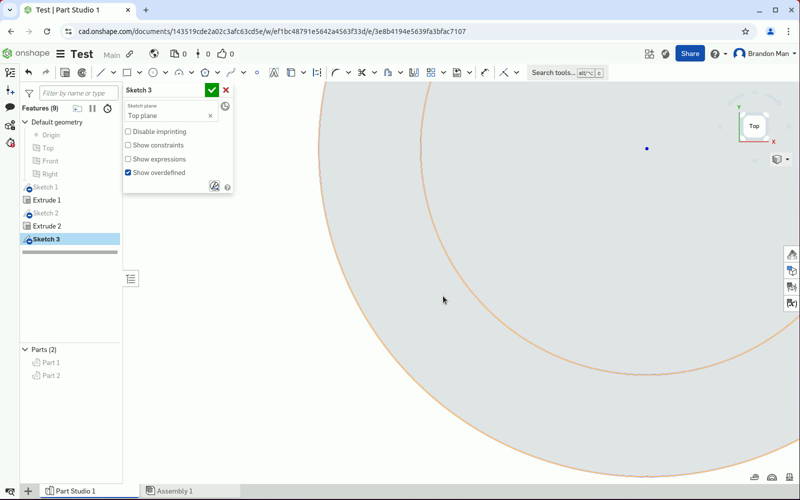
click(443, 295)
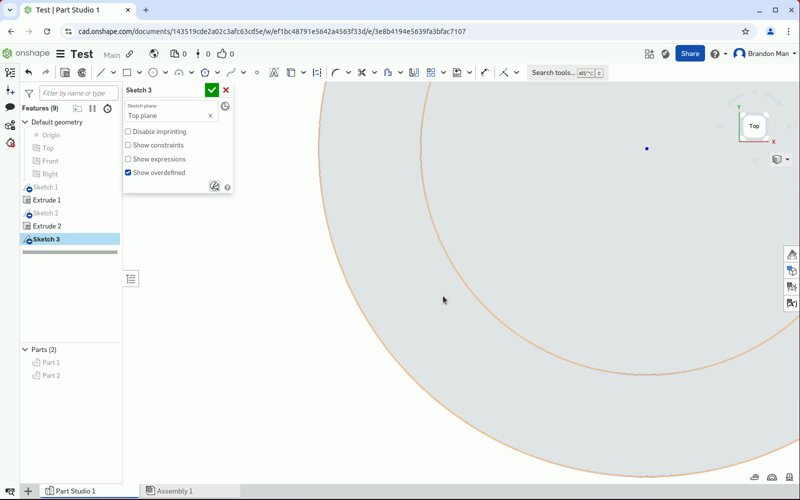
scroll(-6)
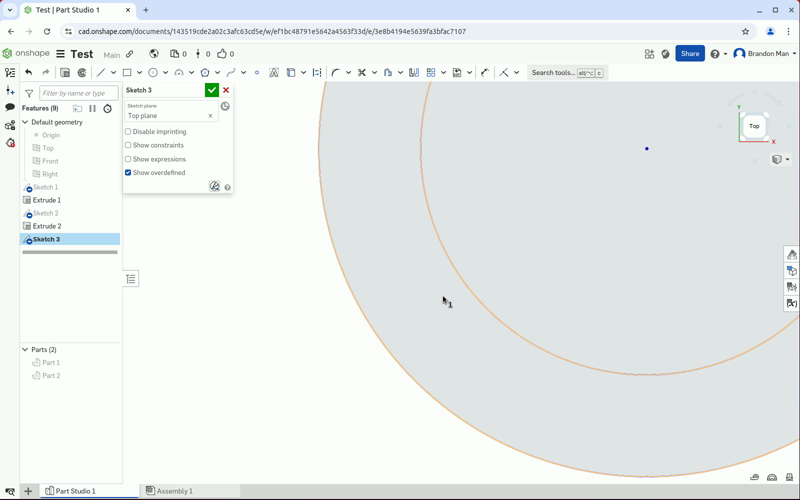
scroll(-6)
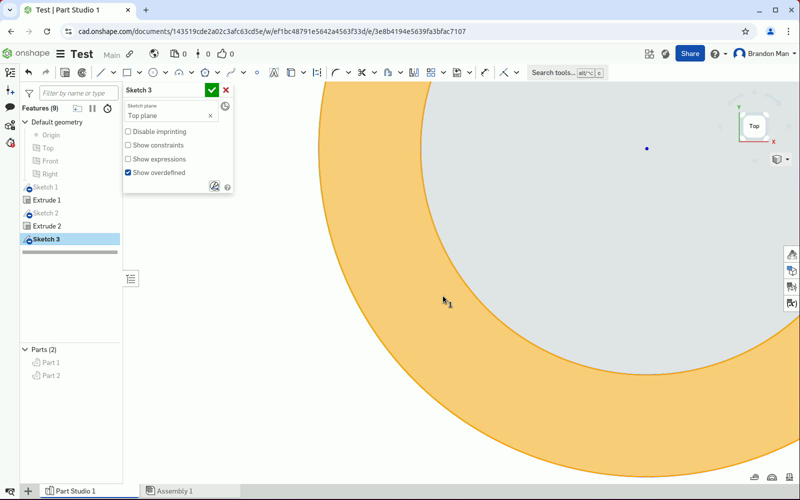
scroll(-6)
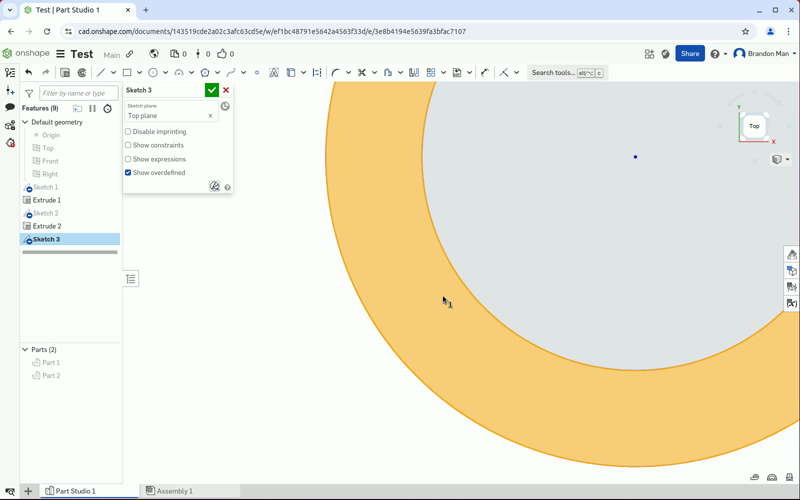
scroll(-6)
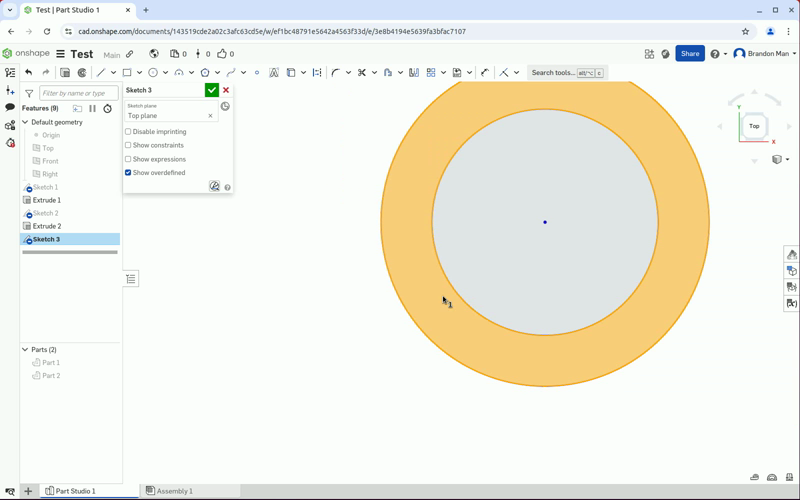
scroll(-6)
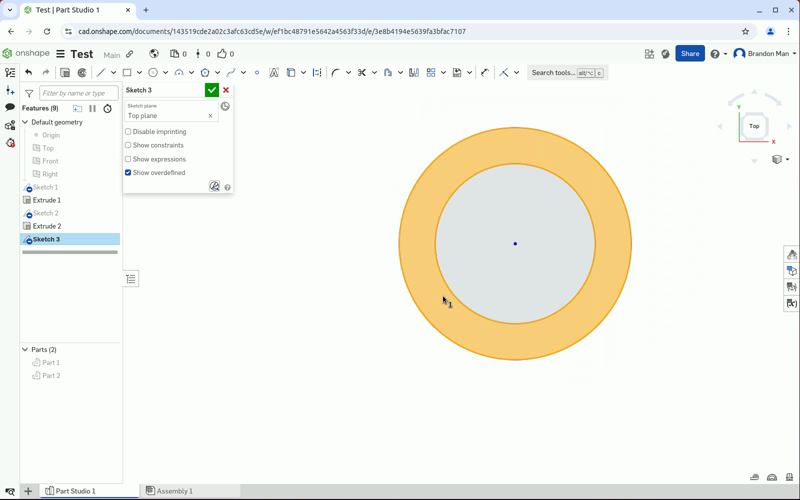
scroll(-6)
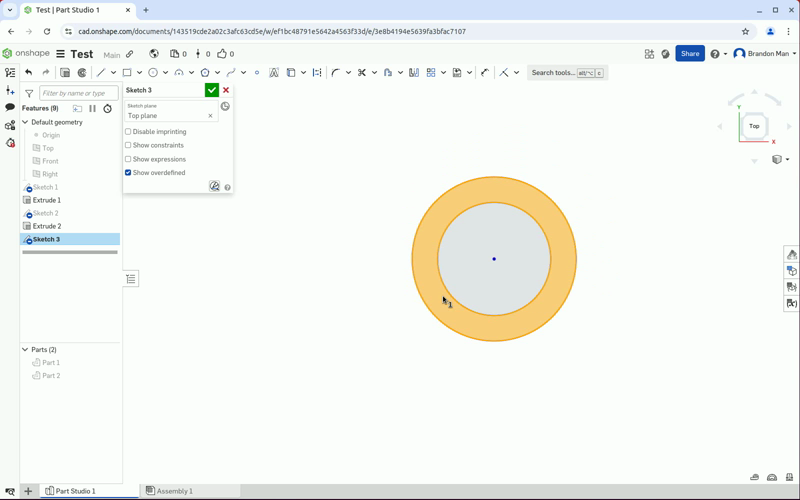
scroll(-6)
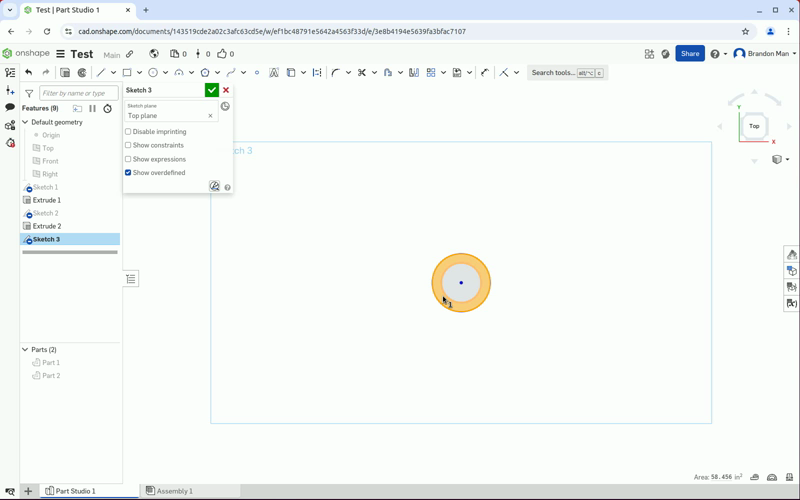
mouse_move(73, 352)
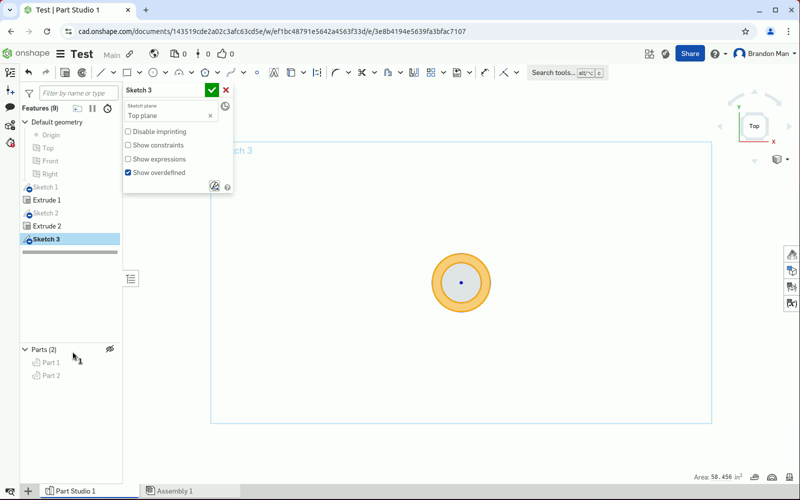
key(shift+y)
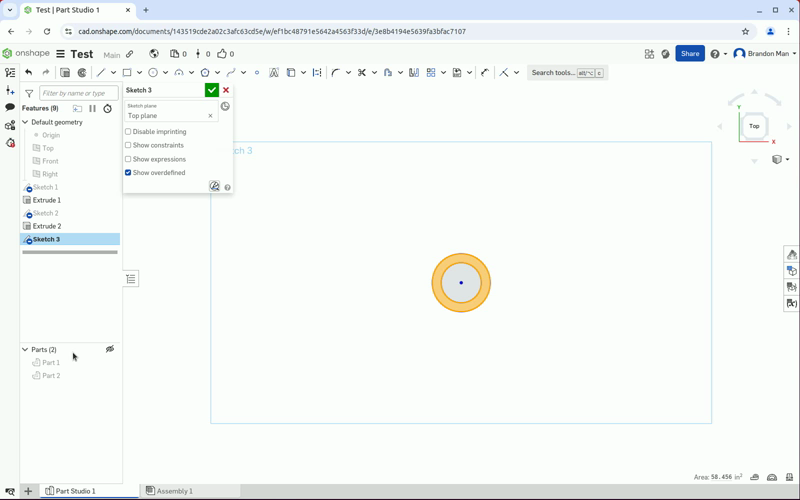
key(shift+e)
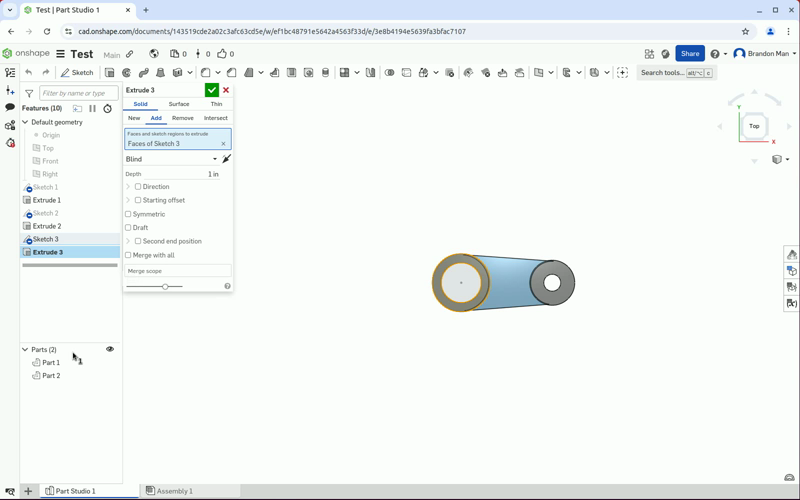
mouse_move(143, 106)
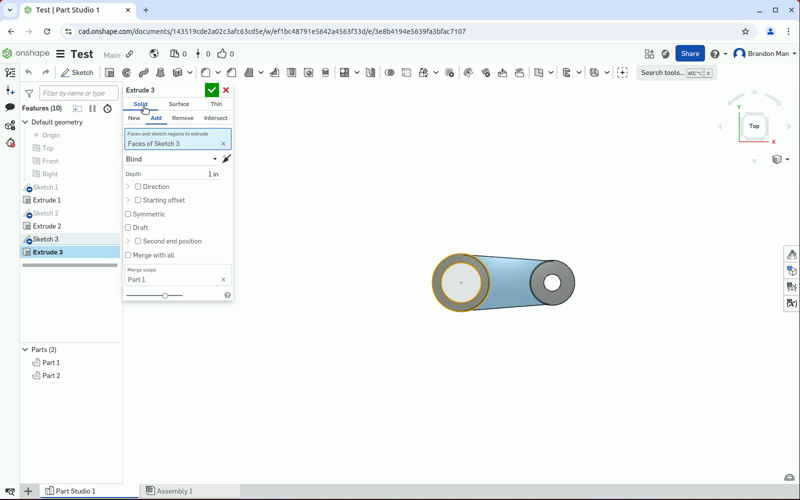
click(143, 106)
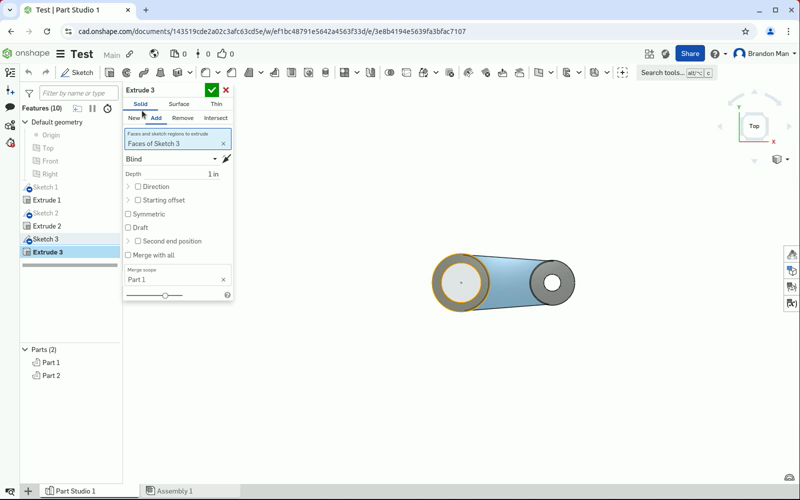
mouse_move(137, 120)
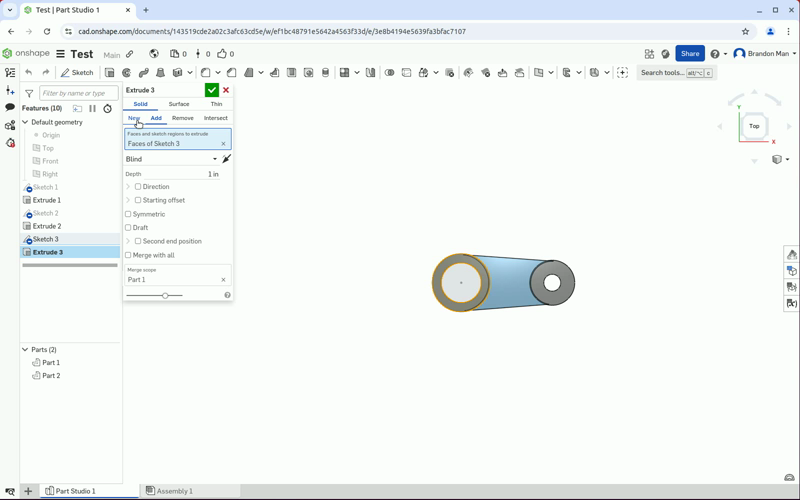
click(137, 120)
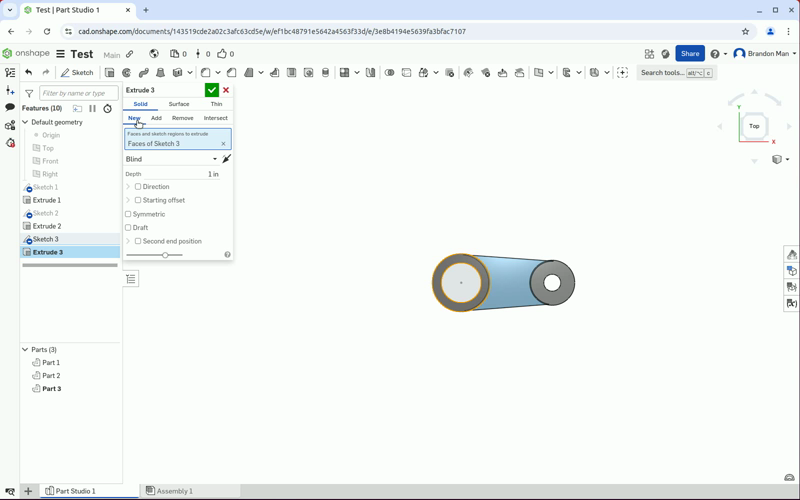
key(tab, 4)
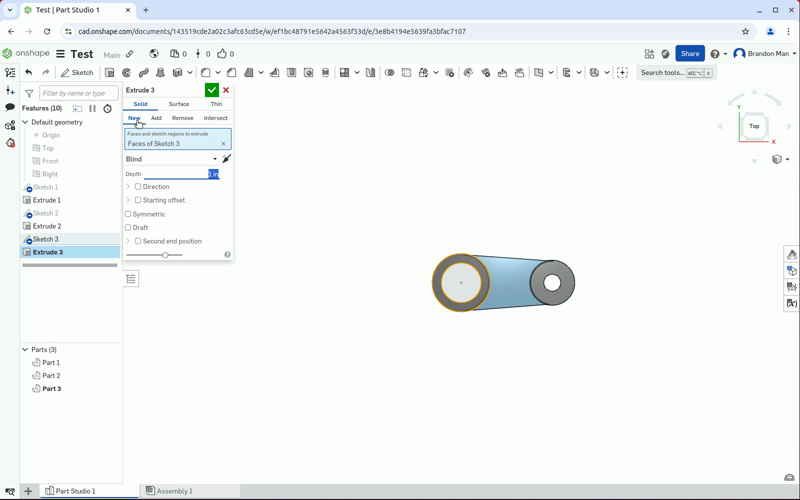
text(6.258)
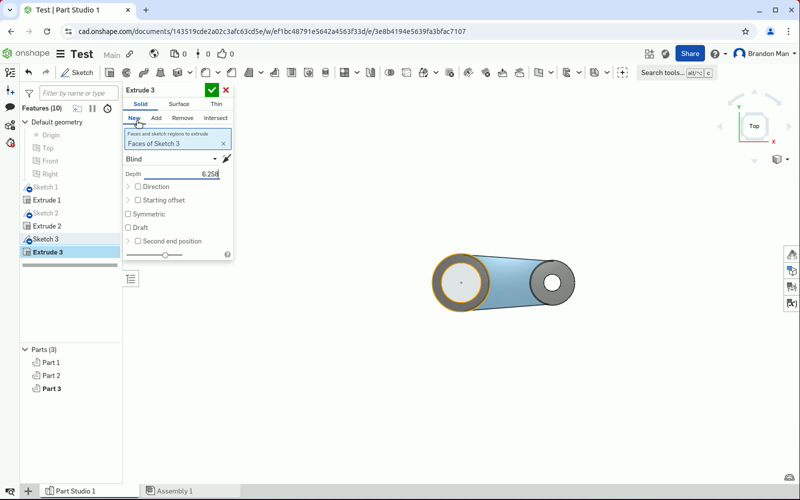
key(enter)
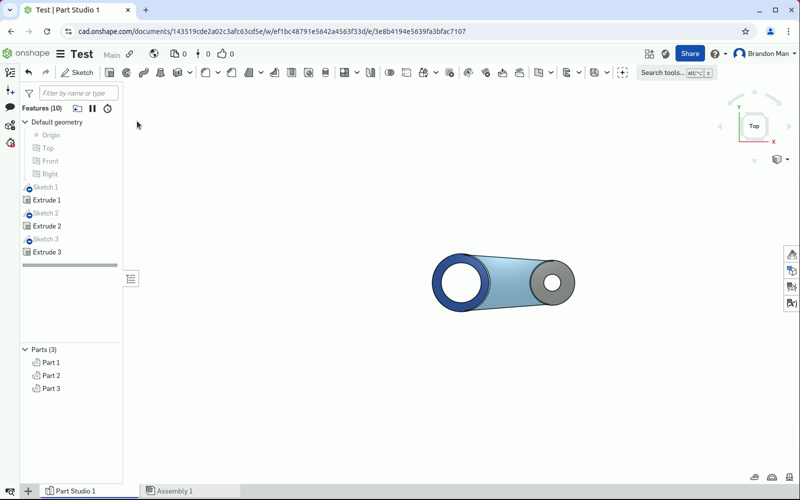
key(shift+h)
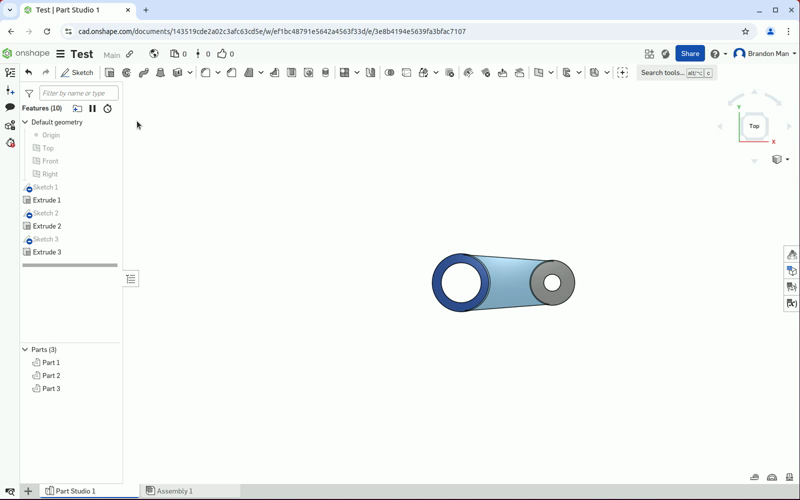
key(shift+h)
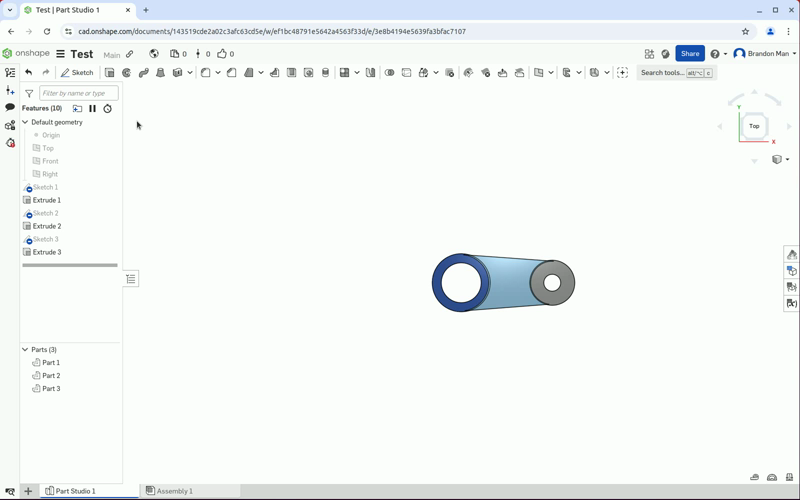
mouse_move(73, 189)
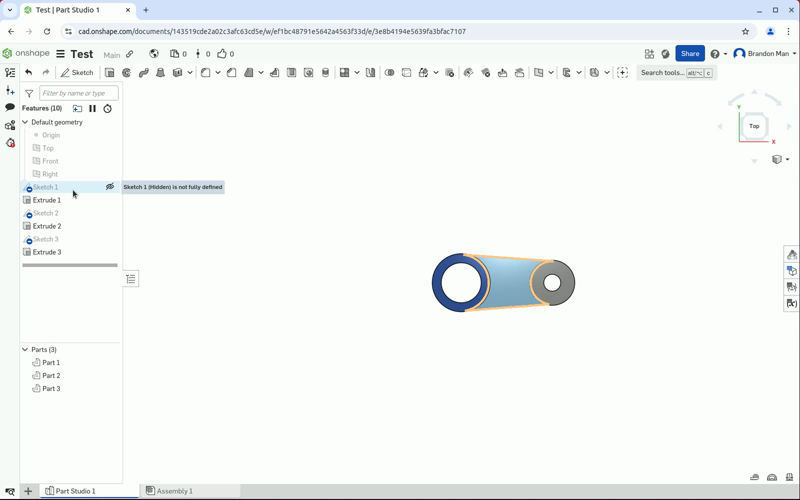
click(73, 189)
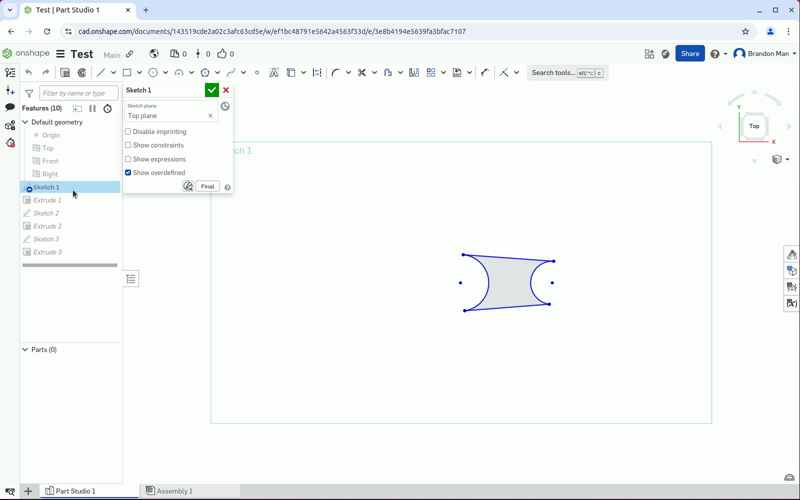
mouse_move(229, 92)
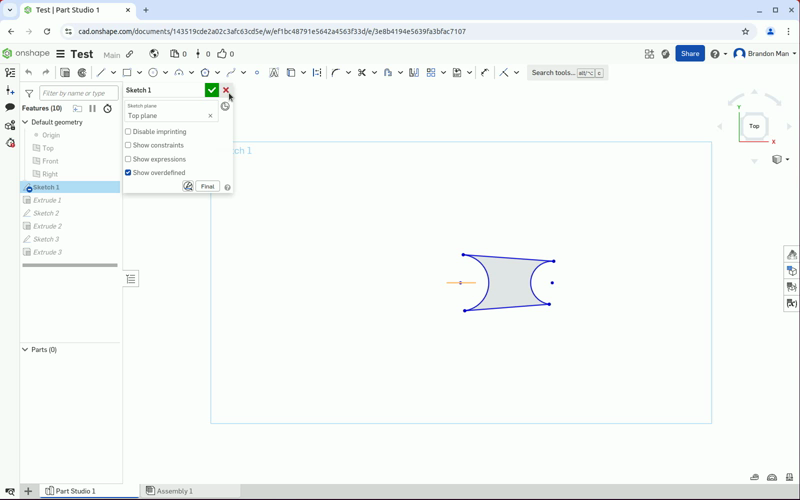
click(229, 92)
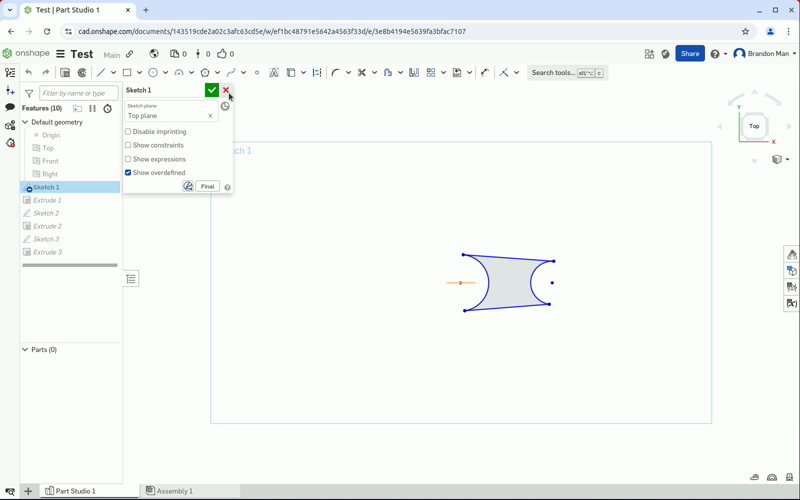
key(shift+s)
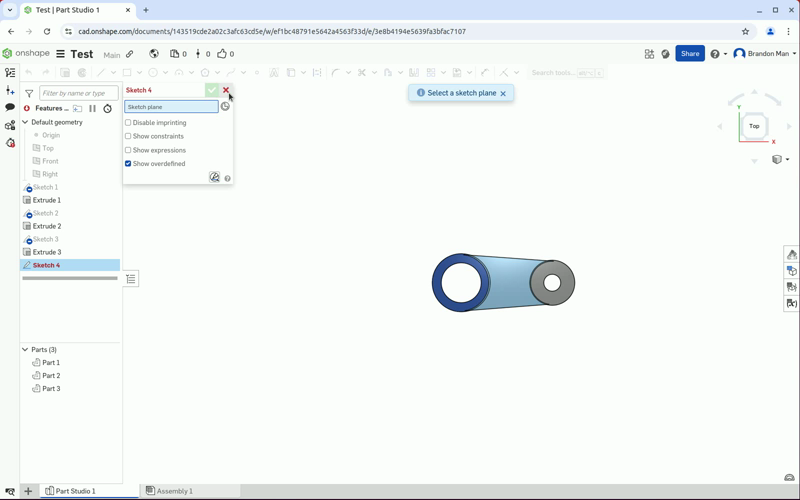
mouse_move(73, 150)
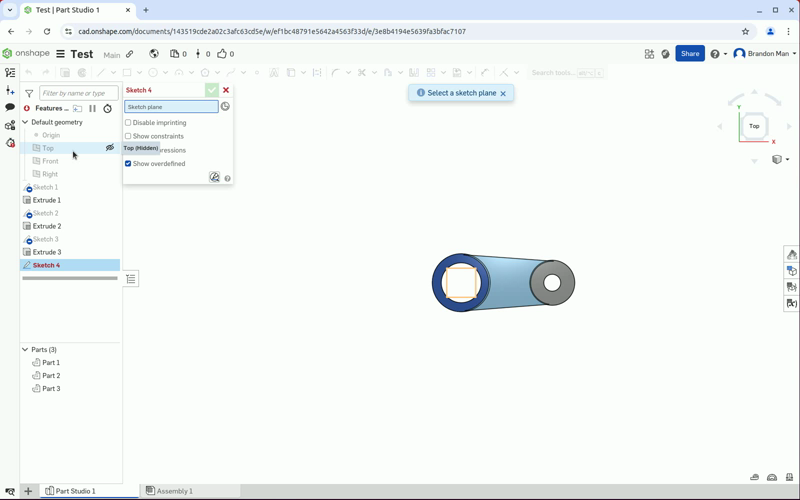
click(73, 150)
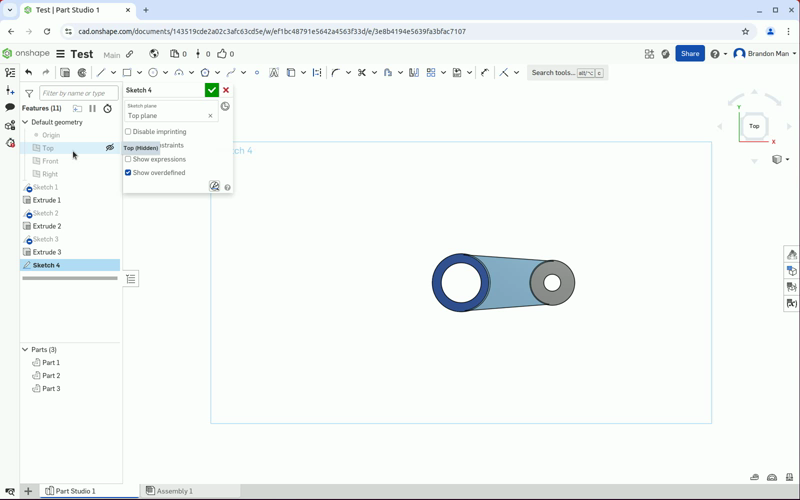
mouse_move(73, 352)
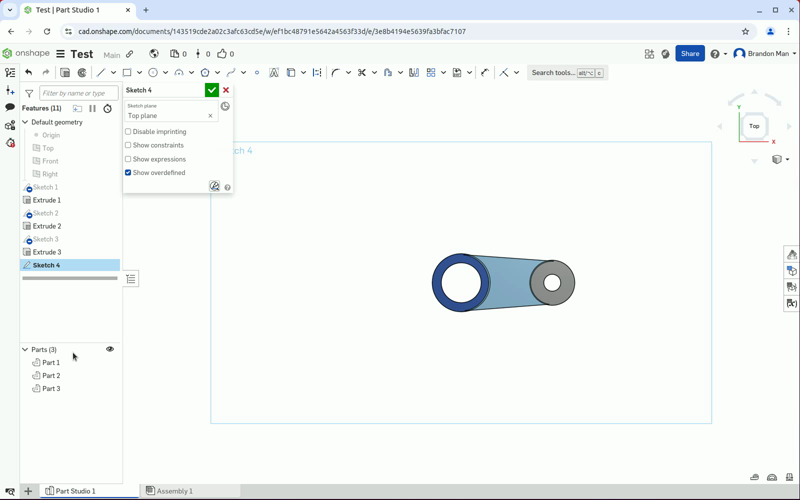
key(y)
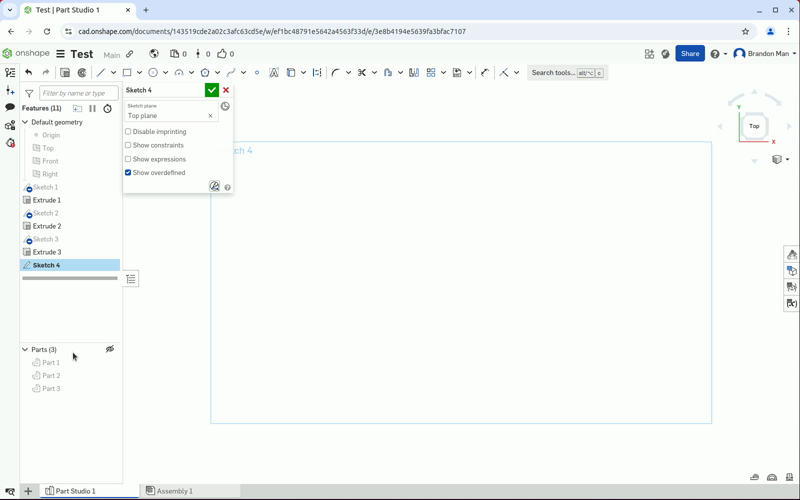
key(c)
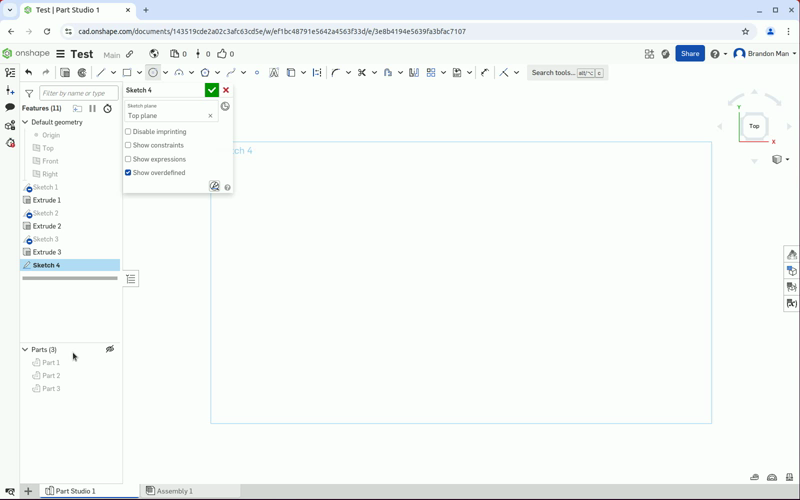
key_down(shift)
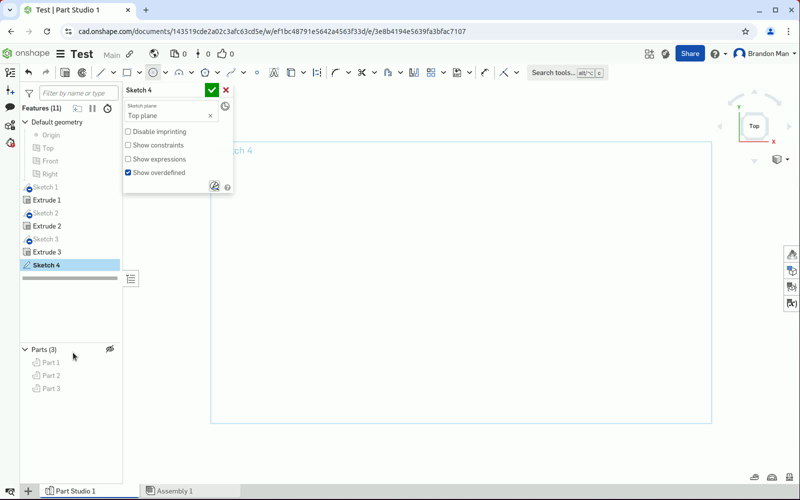
mouse_move(461, 282)
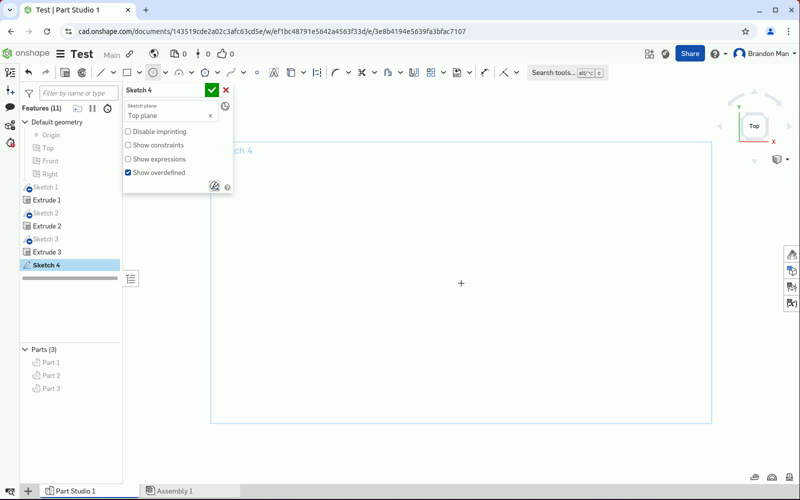
click(461, 282)
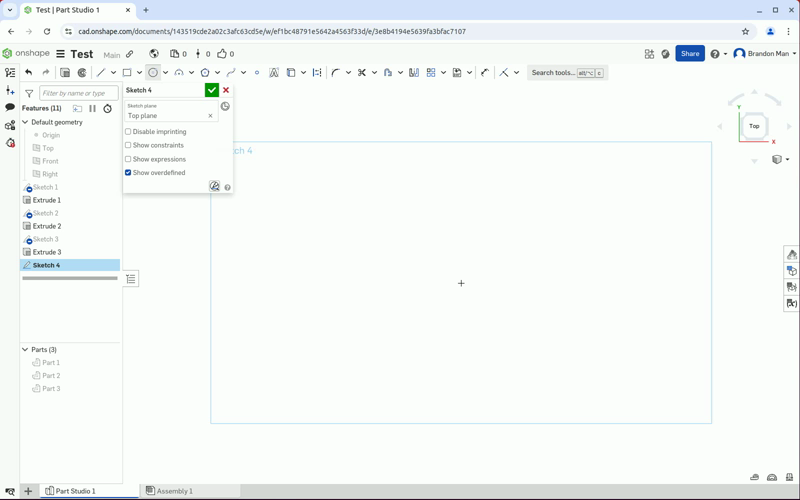
key_up(shift)
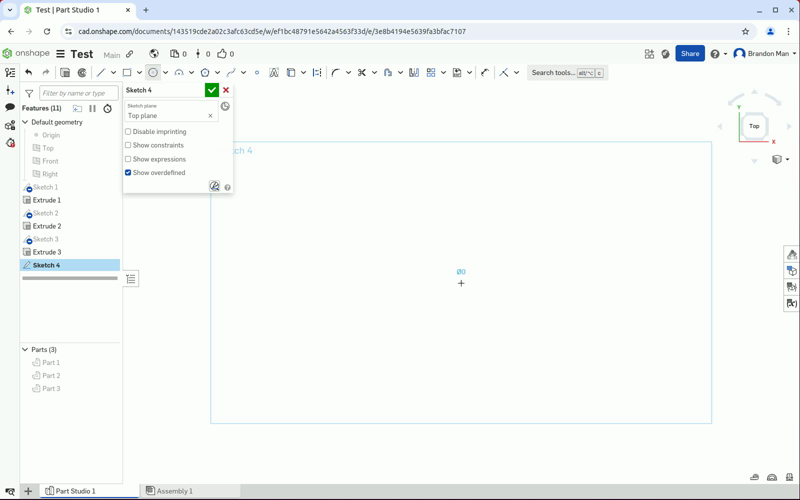
mouse_move(490, 282)
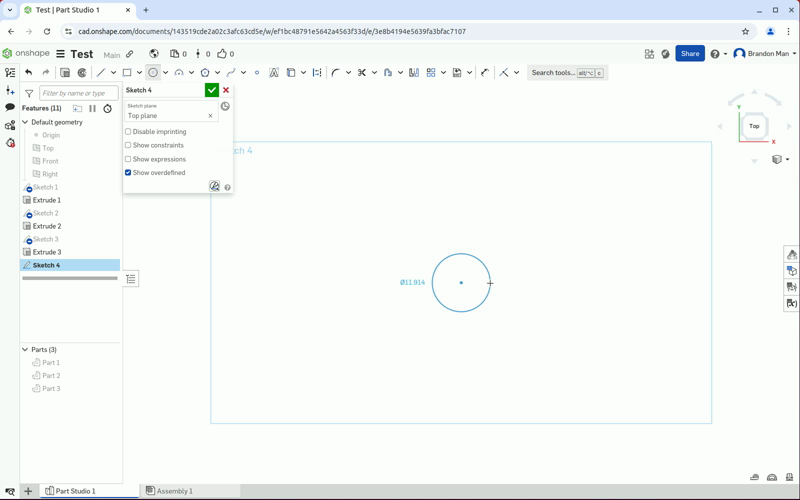
click(490, 282)
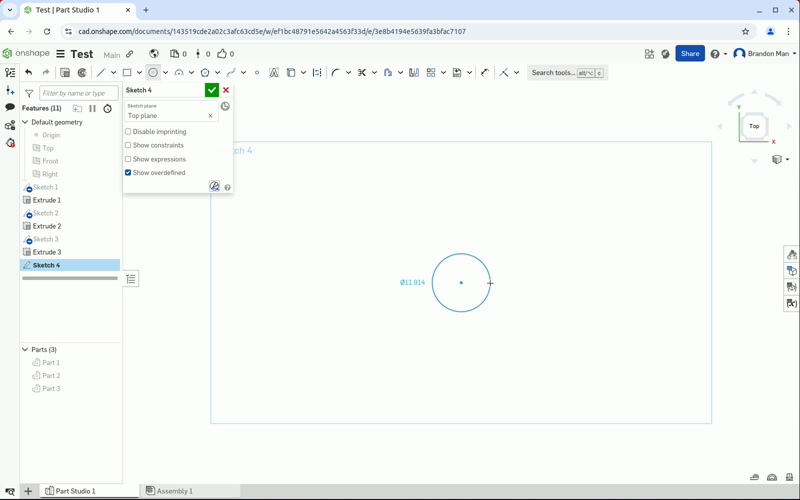
key(esc)
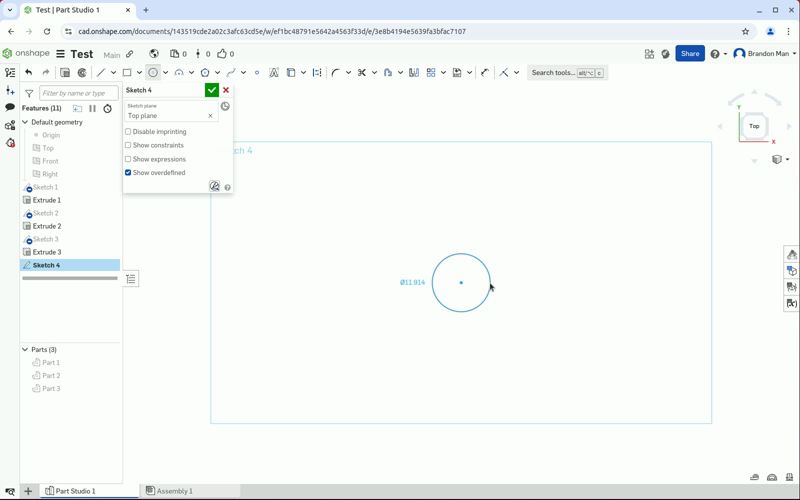
key(c)
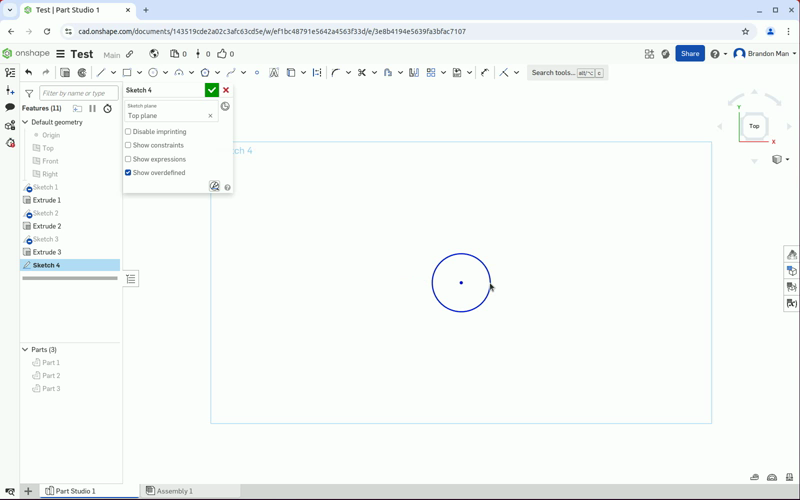
key_down(shift)
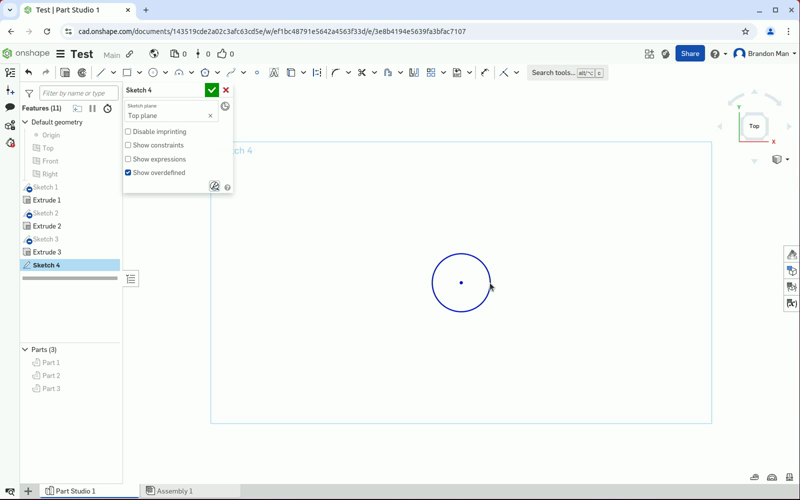
mouse_move(461, 282)
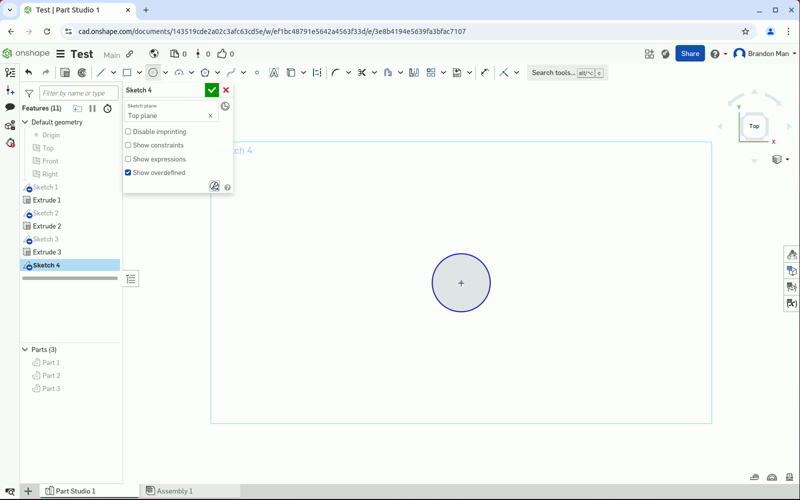
click(461, 282)
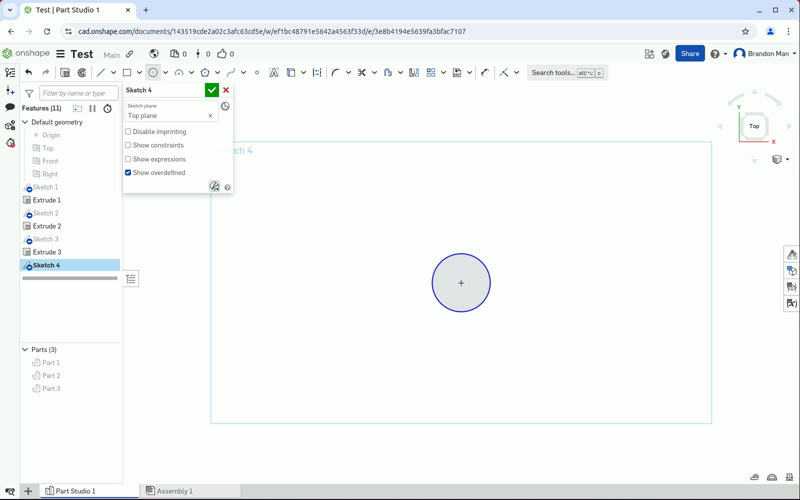
key_up(shift)
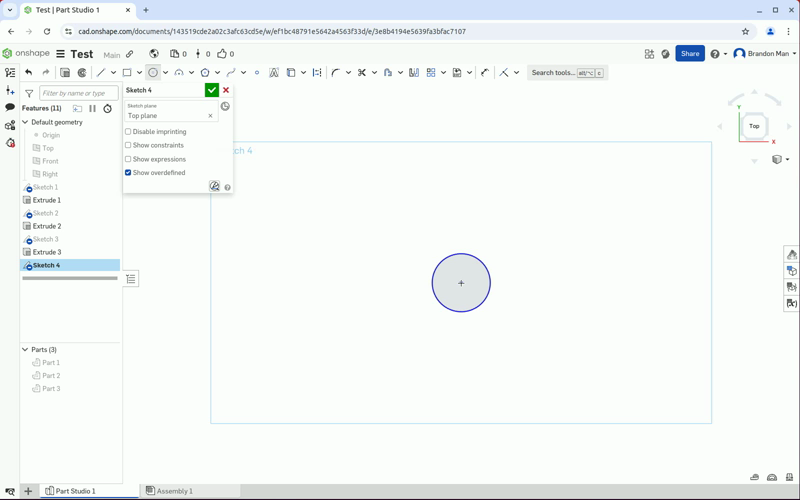
mouse_move(481, 282)
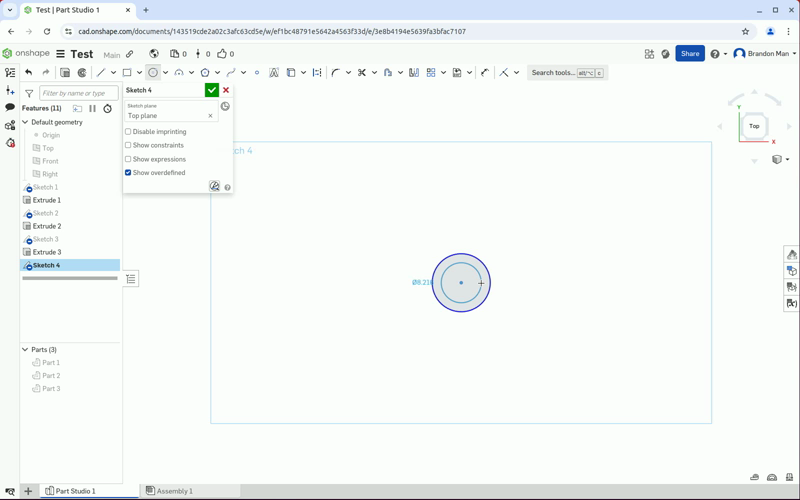
click(481, 282)
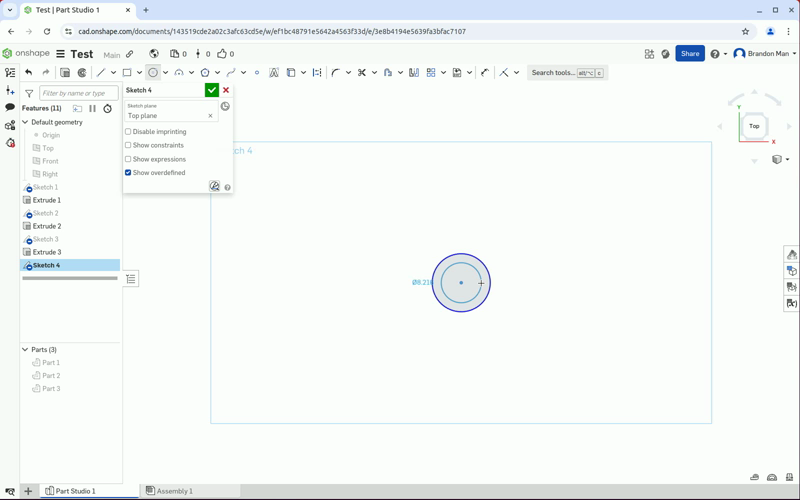
key(esc)
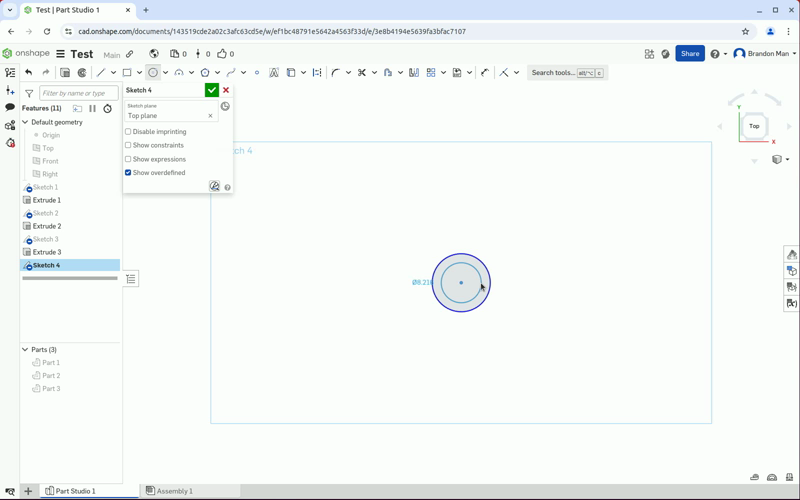
mouse_move(483, 280)
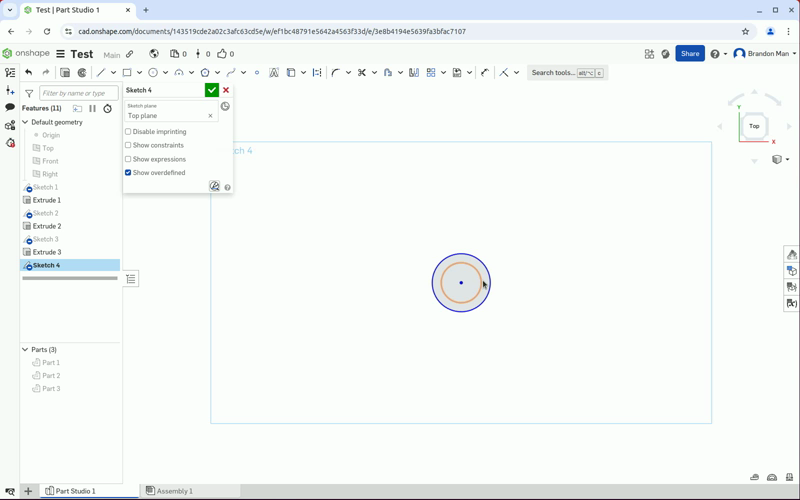
scroll(6)
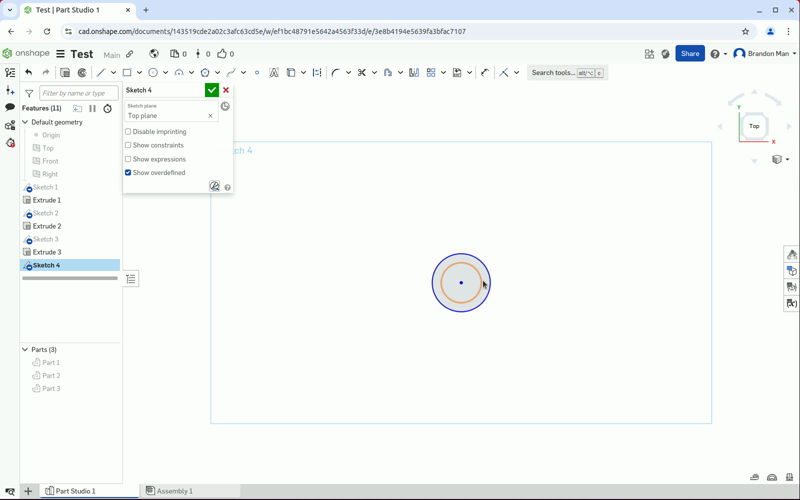
scroll(6)
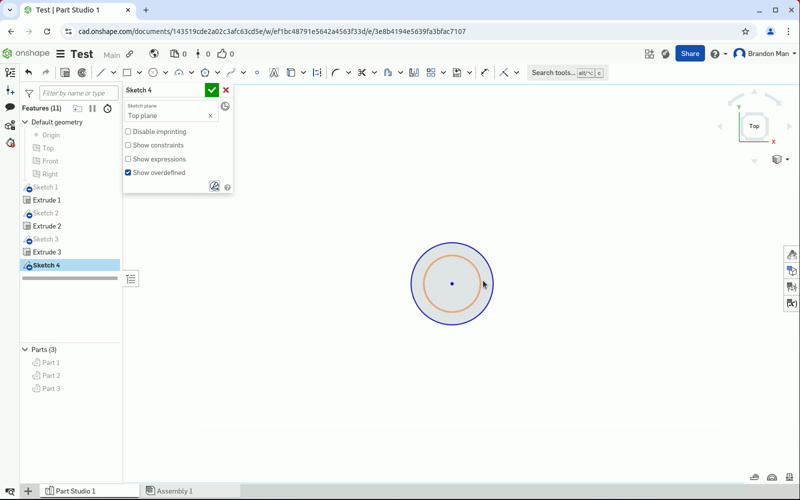
scroll(6)
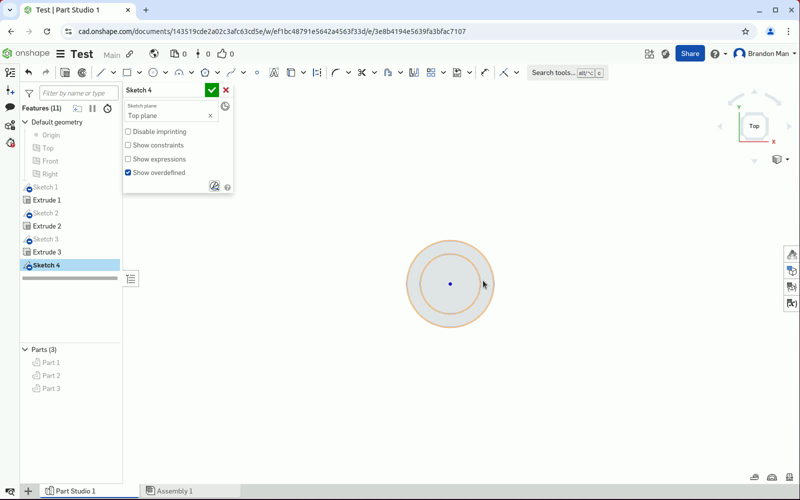
scroll(6)
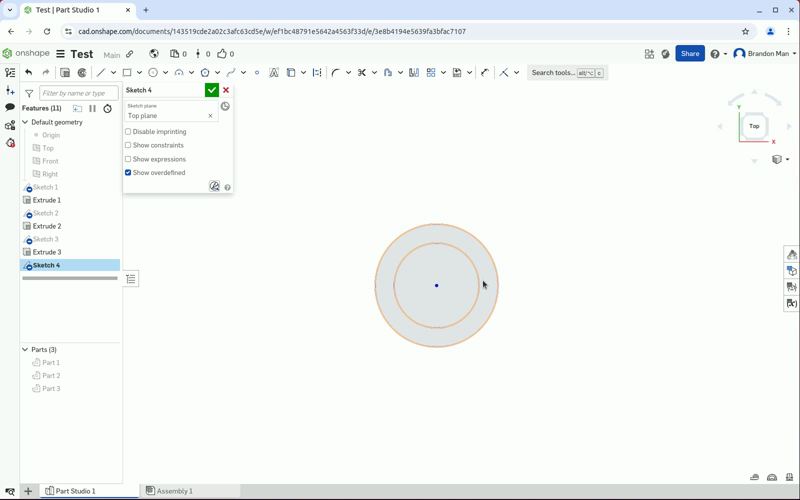
scroll(6)
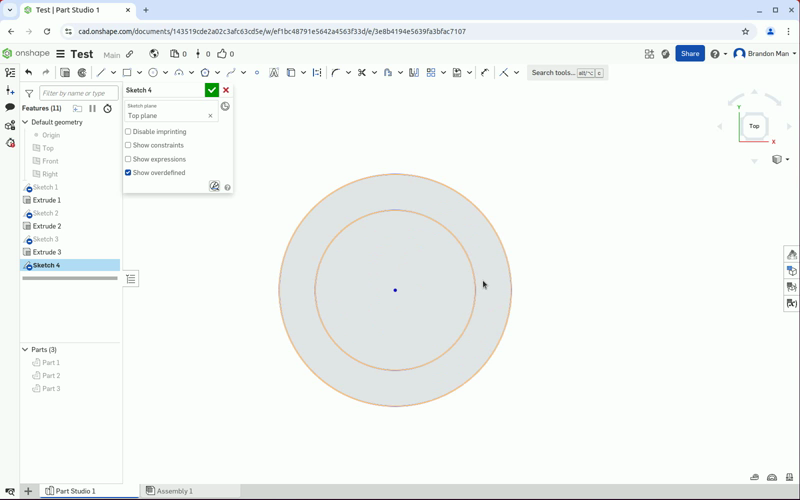
scroll(6)
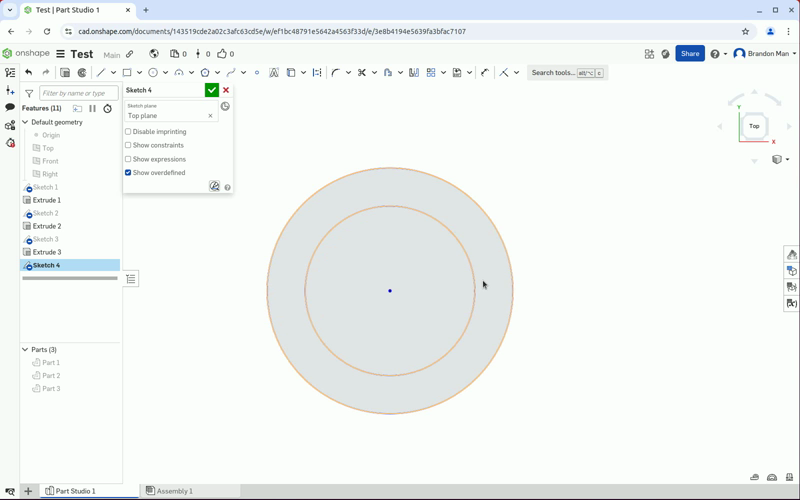
scroll(6)
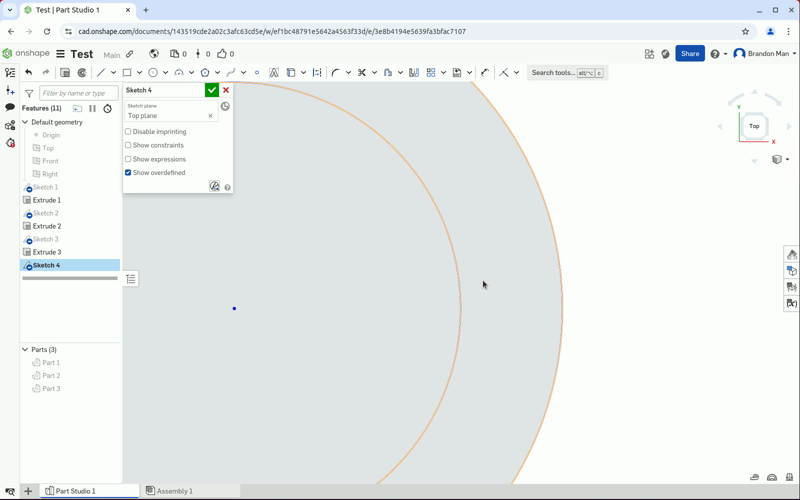
click(483, 280)
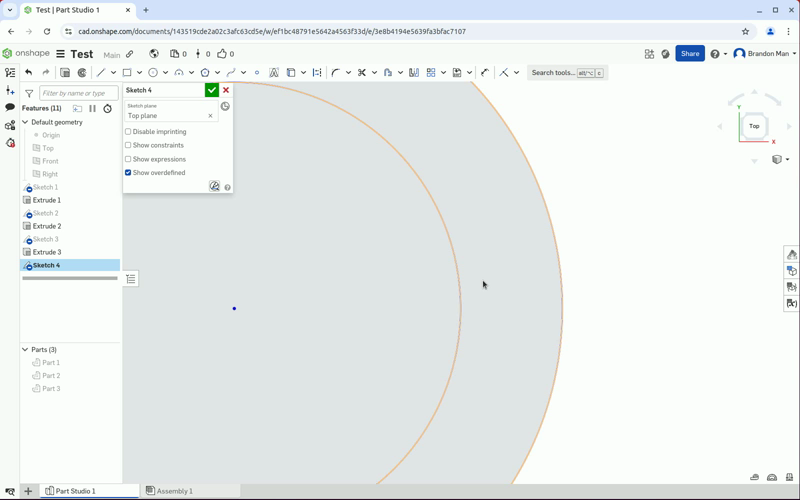
scroll(-6)
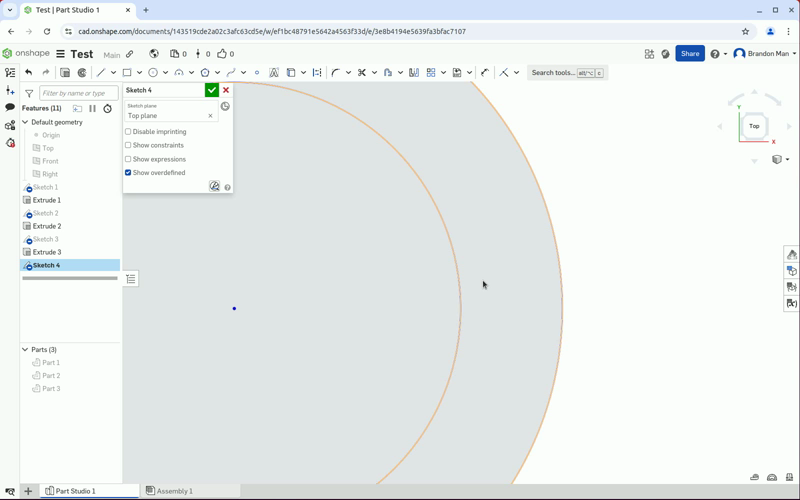
scroll(-6)
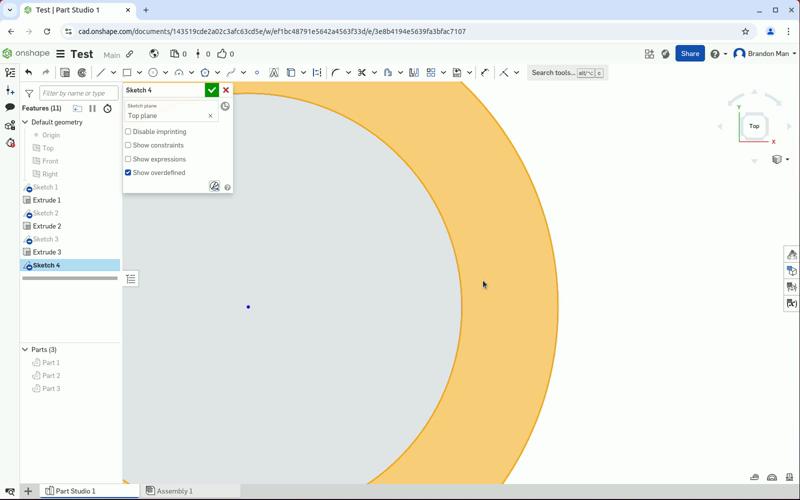
scroll(-6)
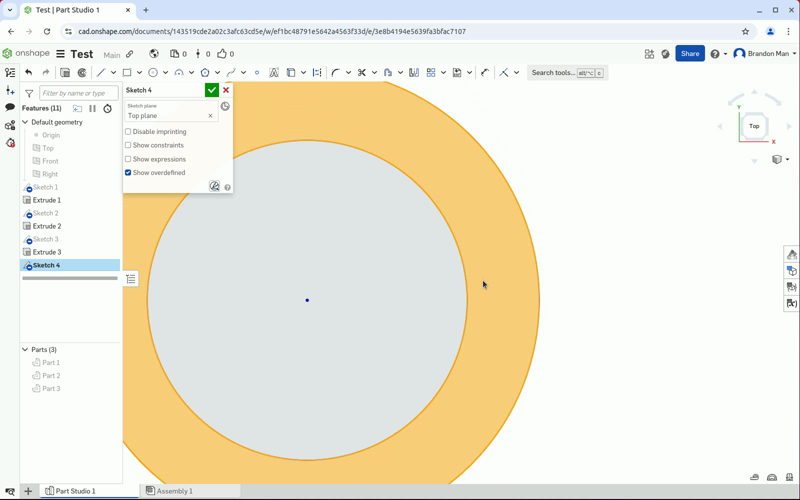
scroll(-6)
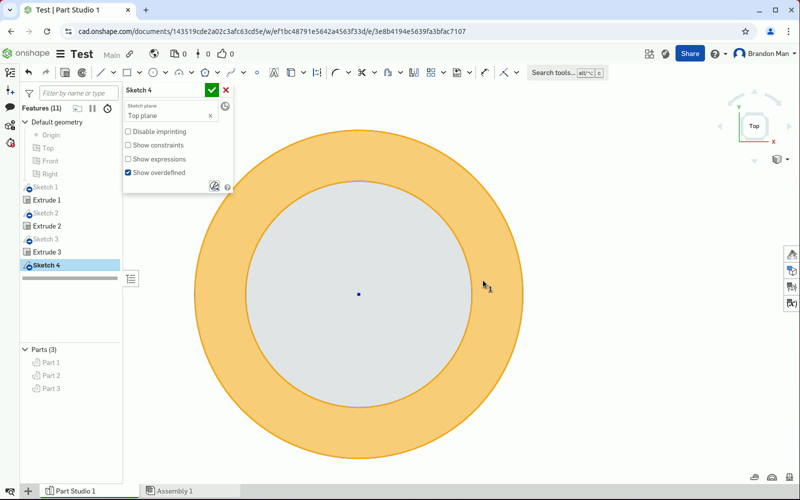
scroll(-6)
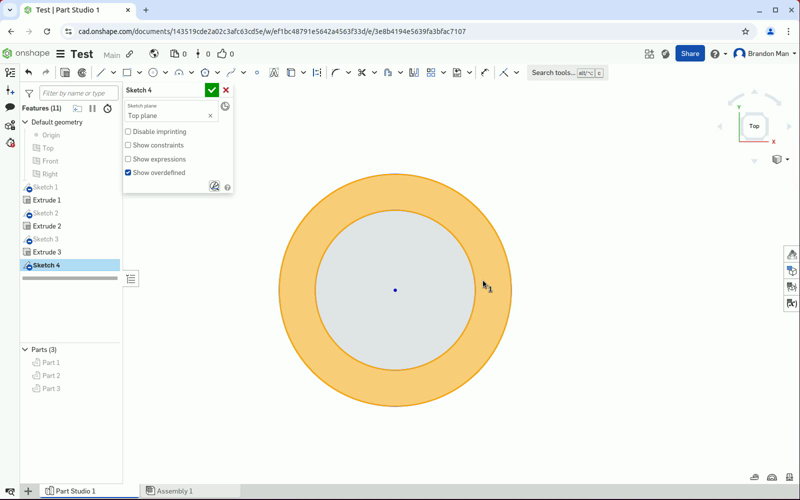
scroll(-6)
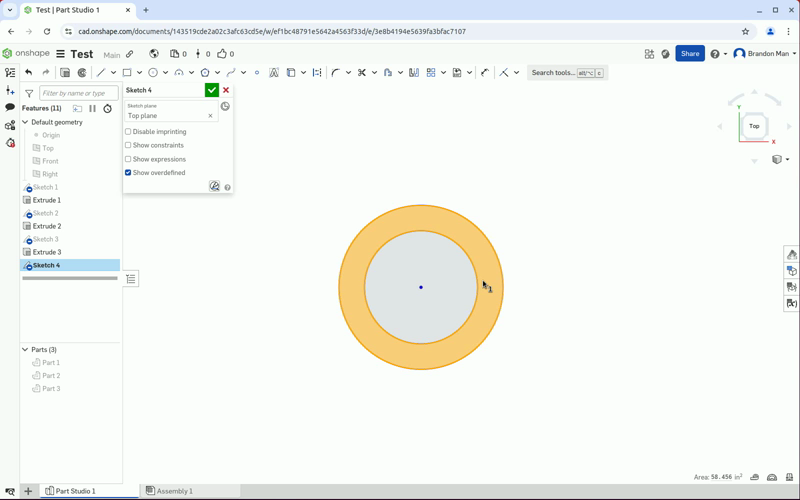
scroll(-6)
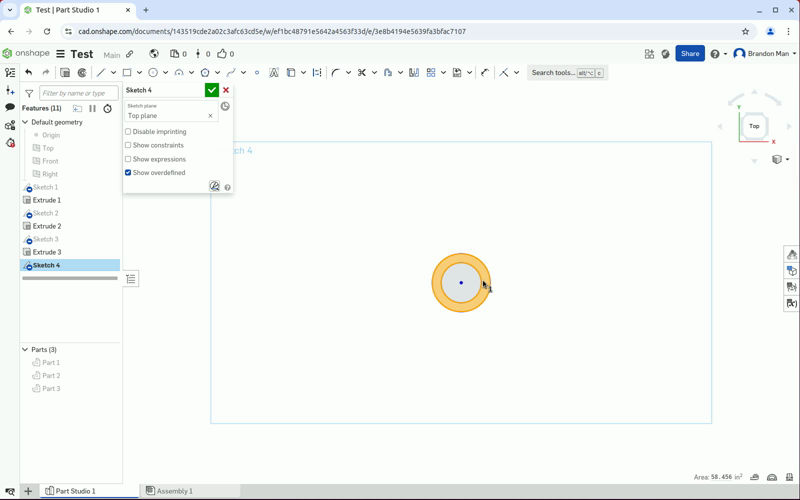
mouse_move(73, 352)
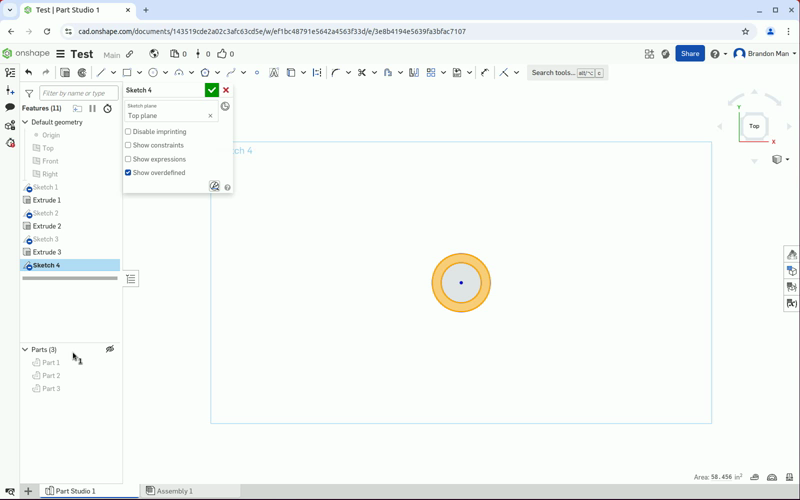
key(shift+y)
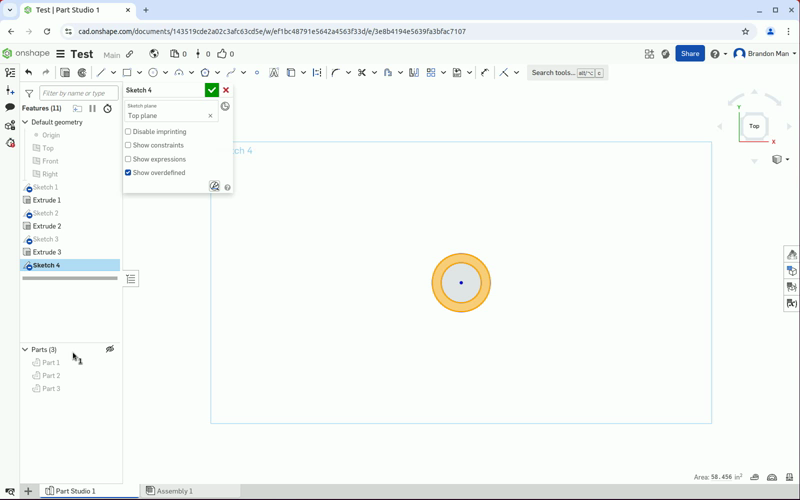
key(shift+e)
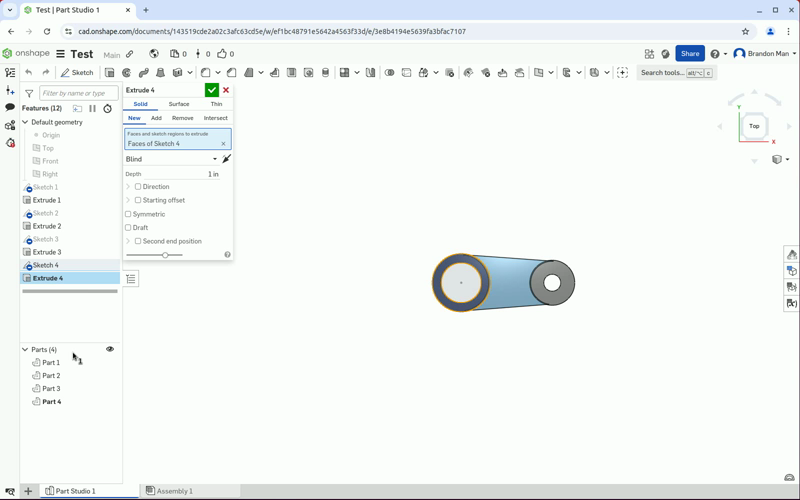
mouse_move(143, 106)
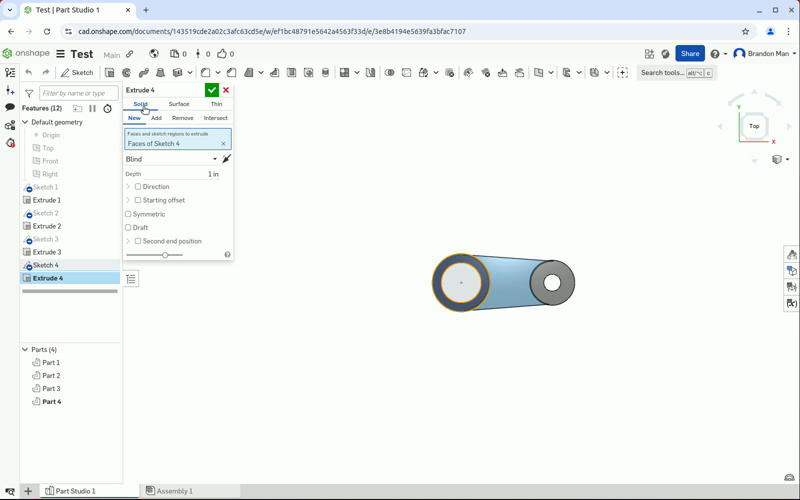
click(143, 106)
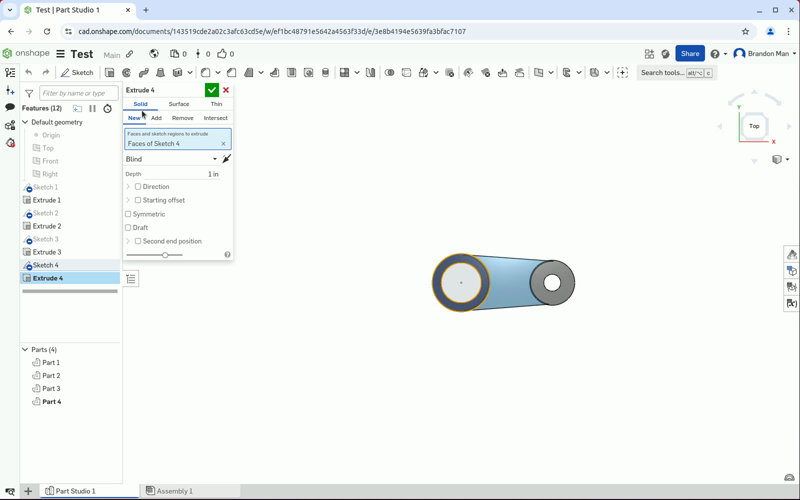
mouse_move(137, 120)
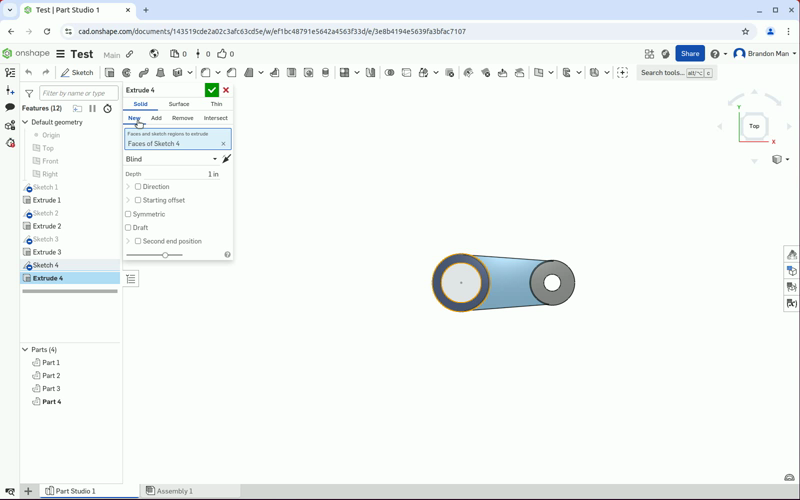
click(137, 120)
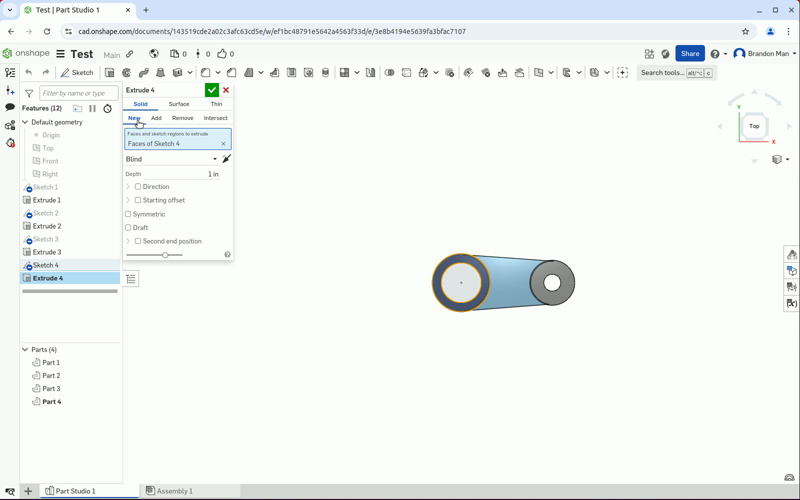
key(tab, 4)
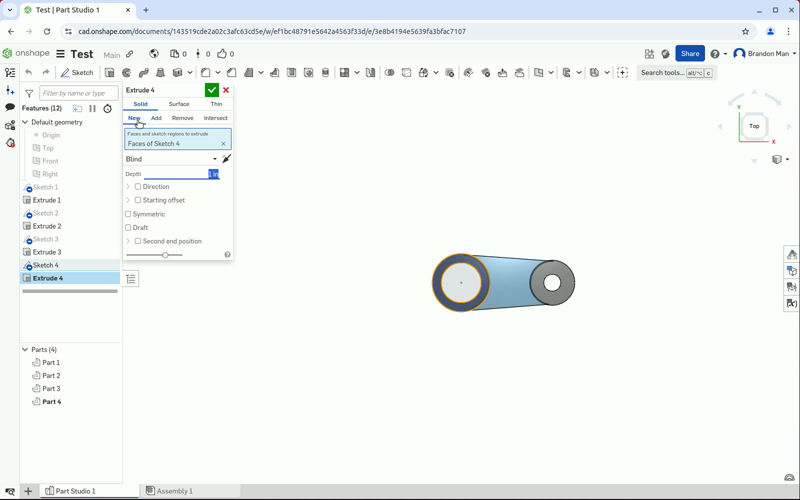
text(8.184)
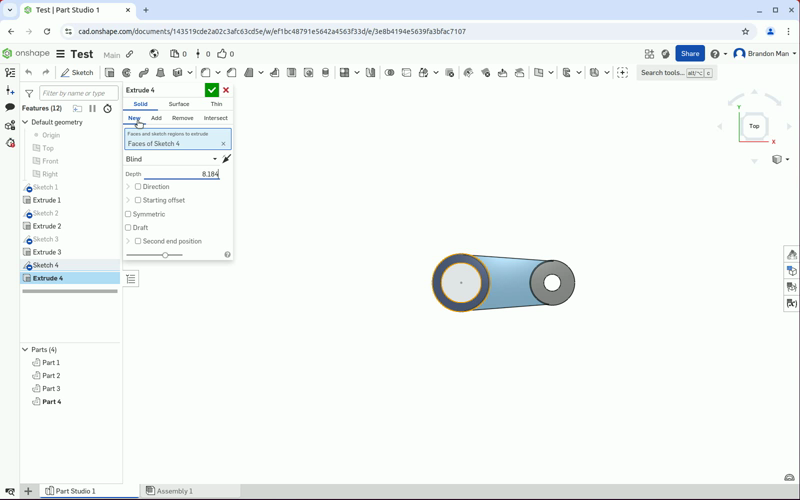
key(enter)
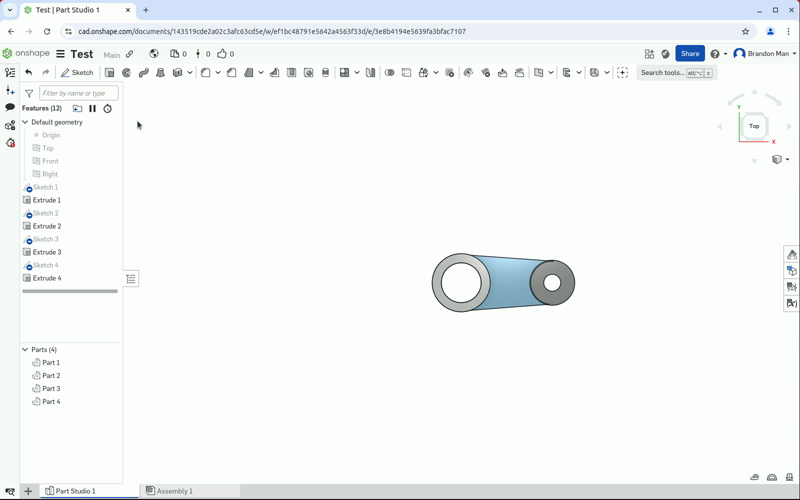
key(shift+h)
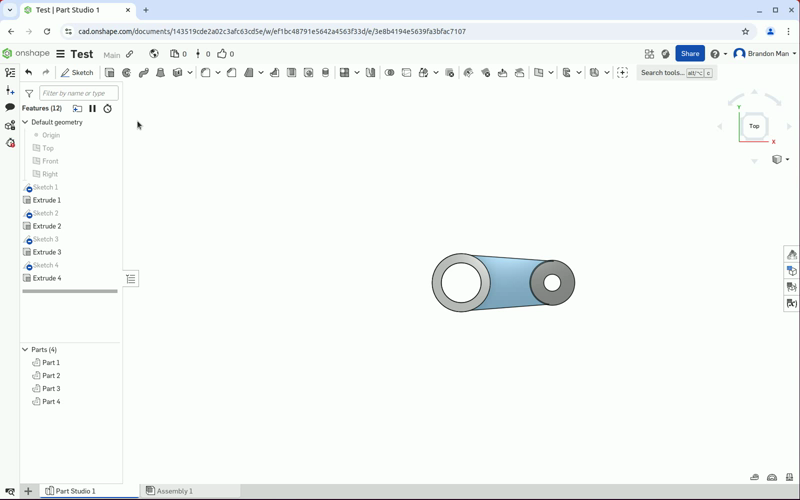
key(shift+h)
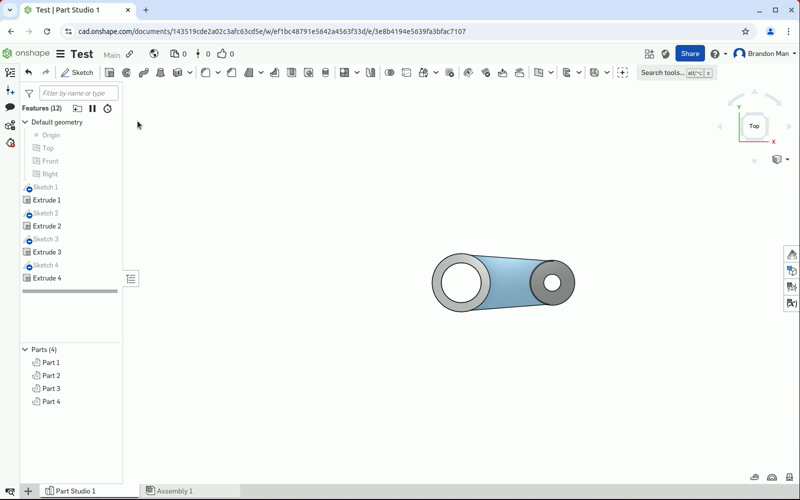
mouse_move(73, 189)
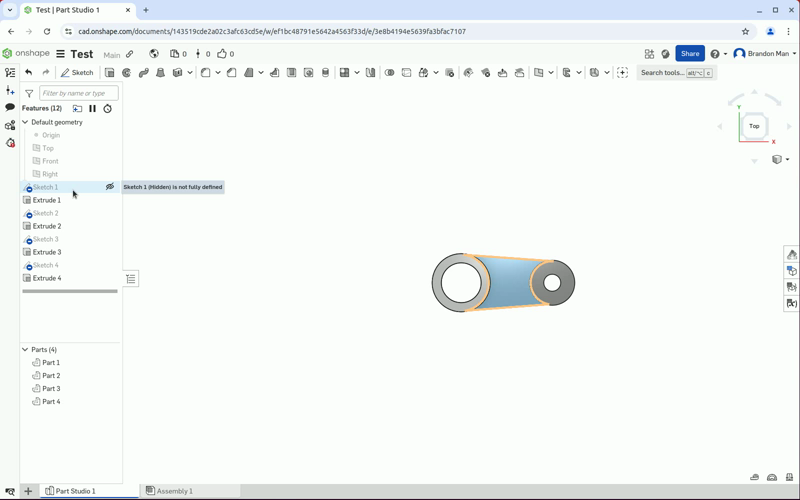
click(73, 189)
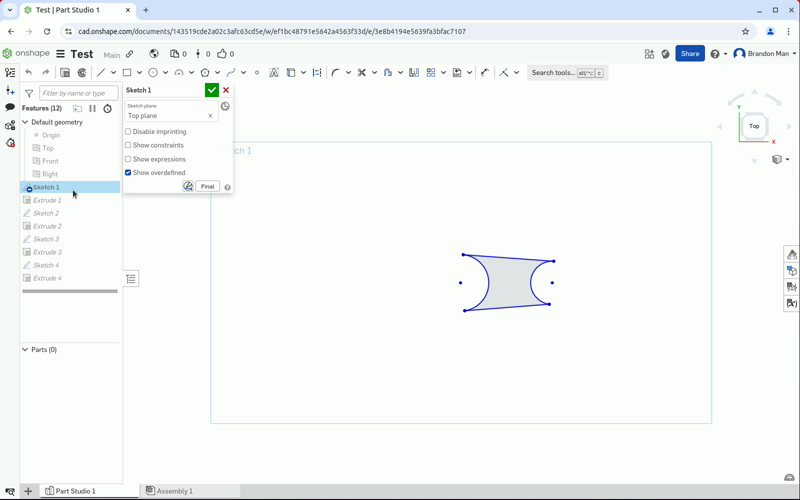
mouse_move(229, 92)
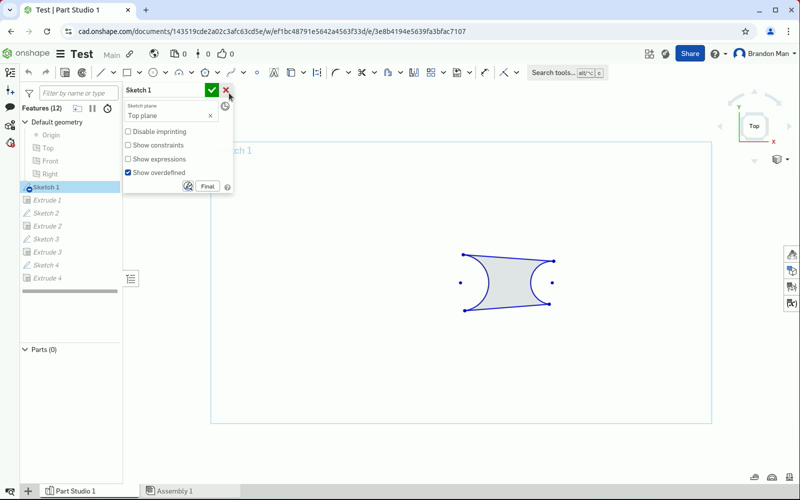
click(229, 92)
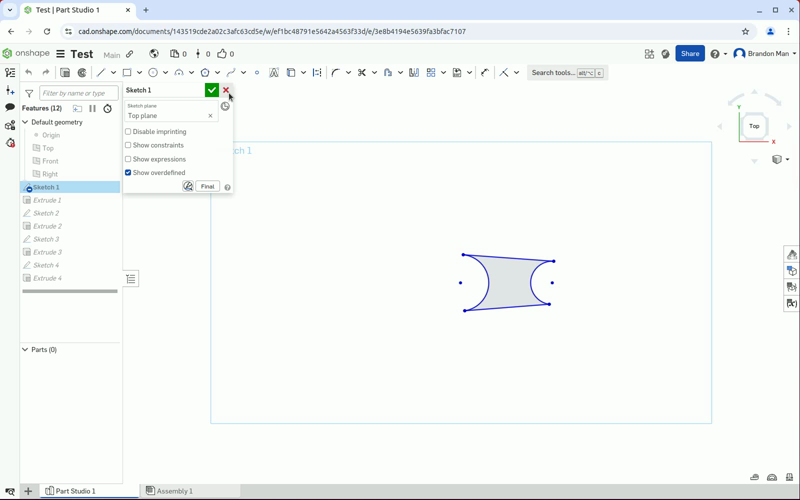
key(shift+s)
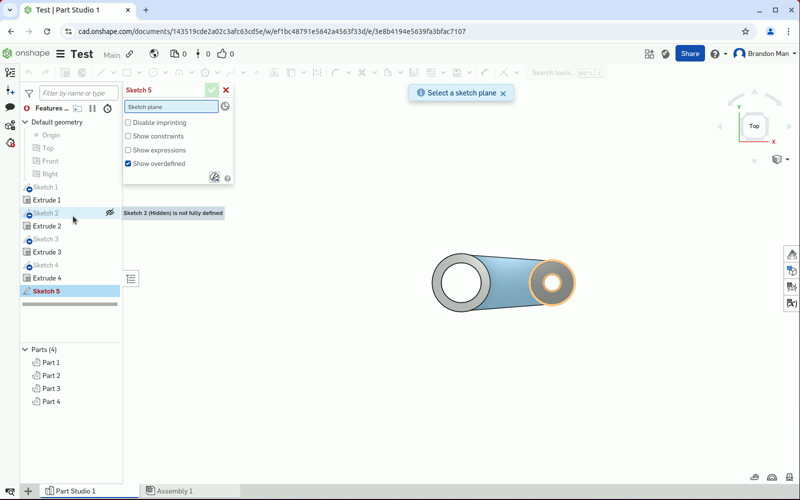
scroll(3)
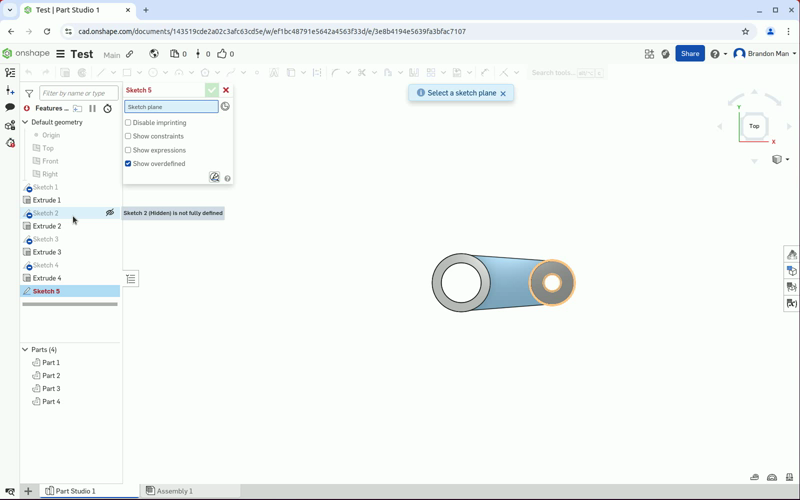
mouse_move(73, 150)
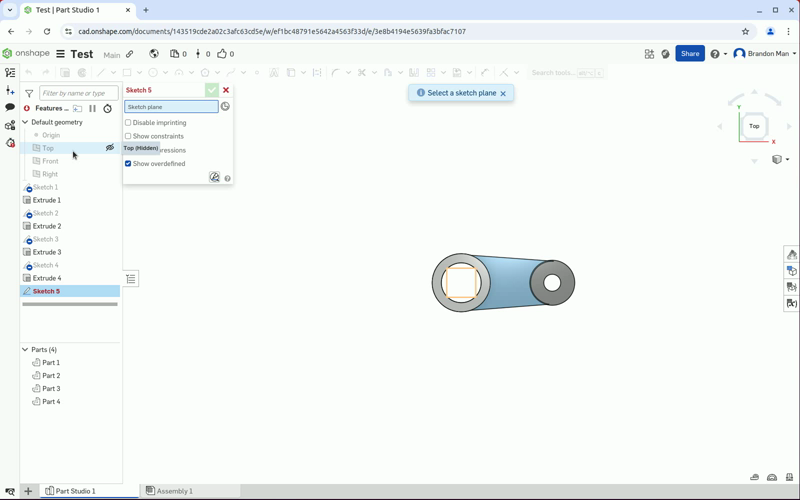
click(73, 150)
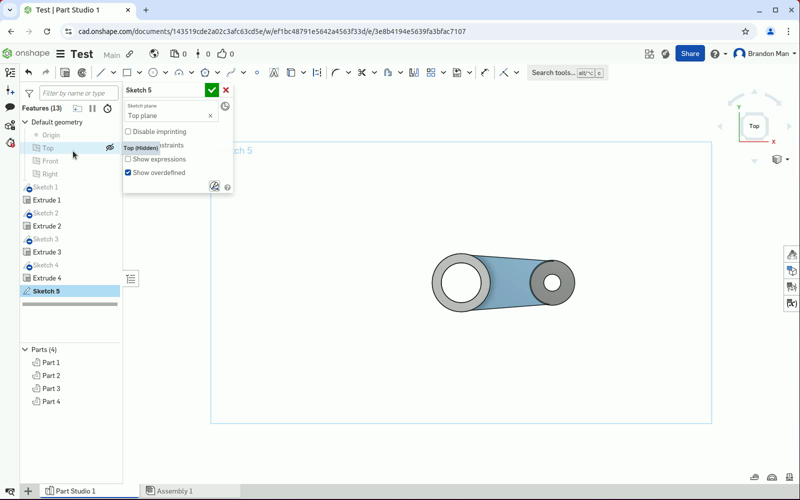
mouse_move(73, 352)
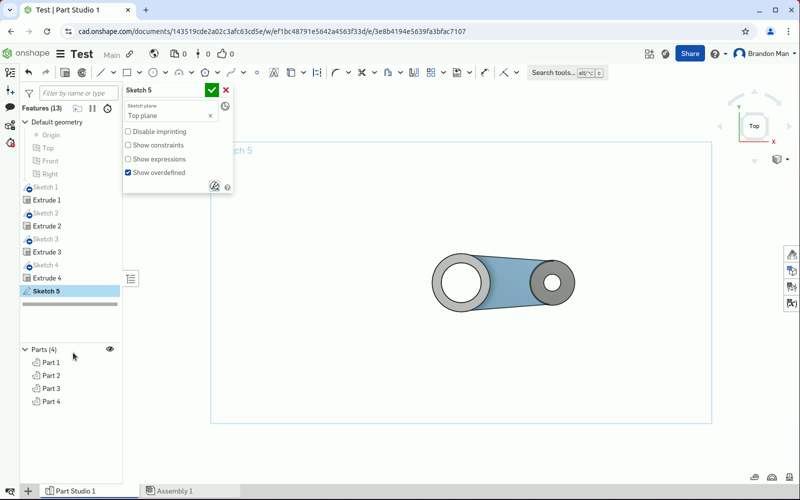
key(y)
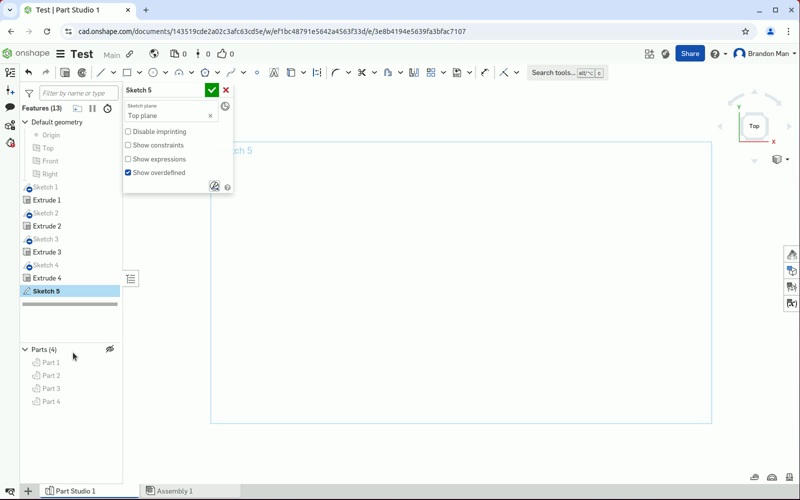
key(c)
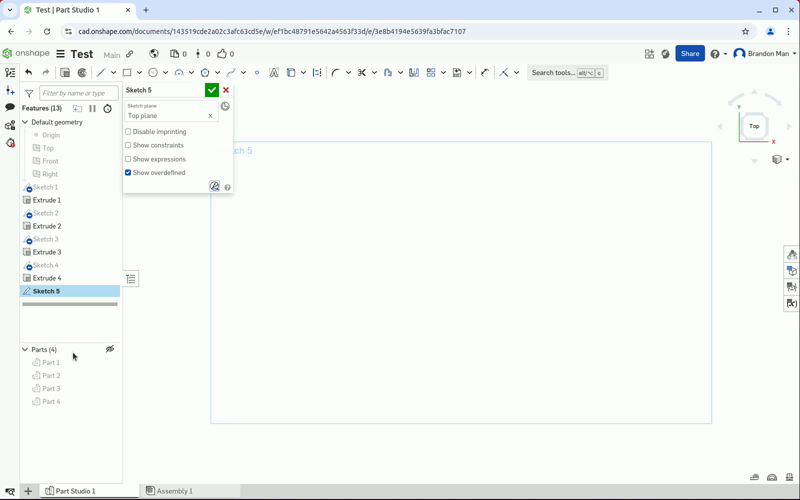
key_down(shift)
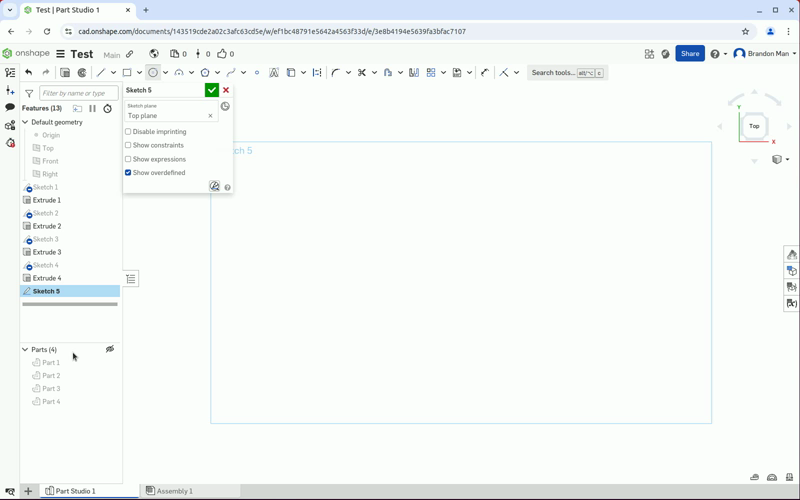
mouse_move(552, 282)
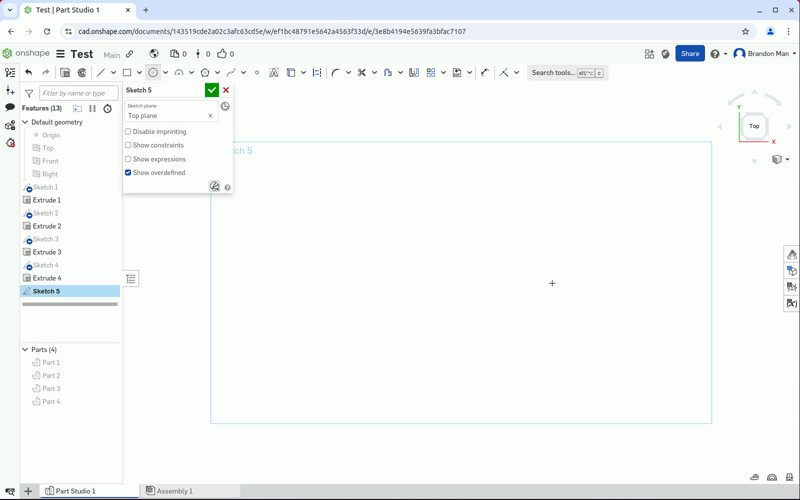
click(552, 282)
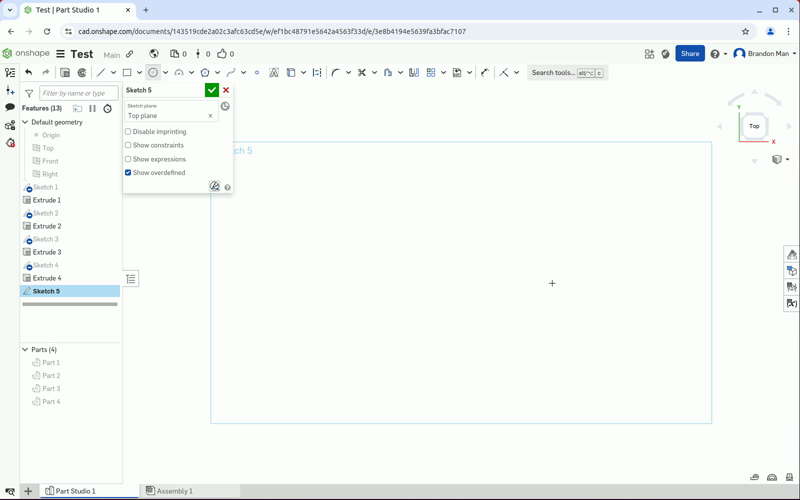
key_up(shift)
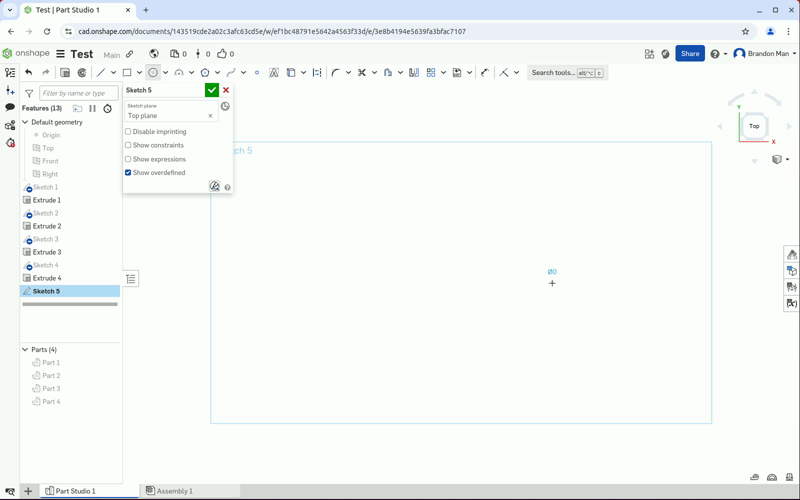
mouse_move(574, 282)
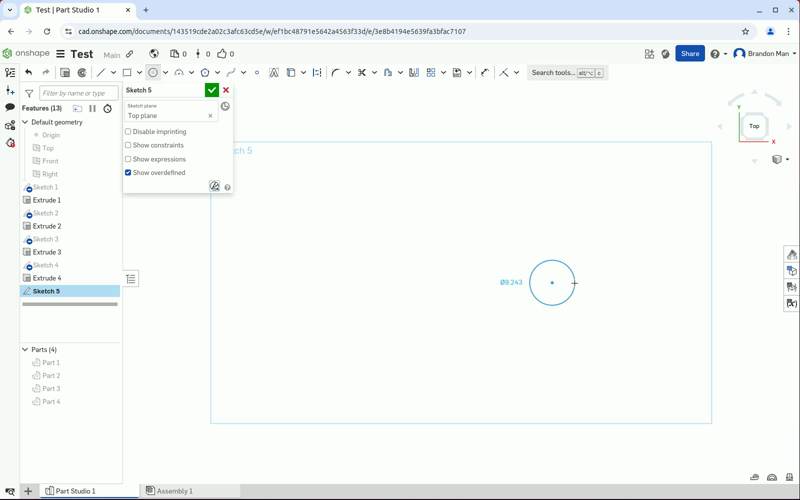
click(574, 282)
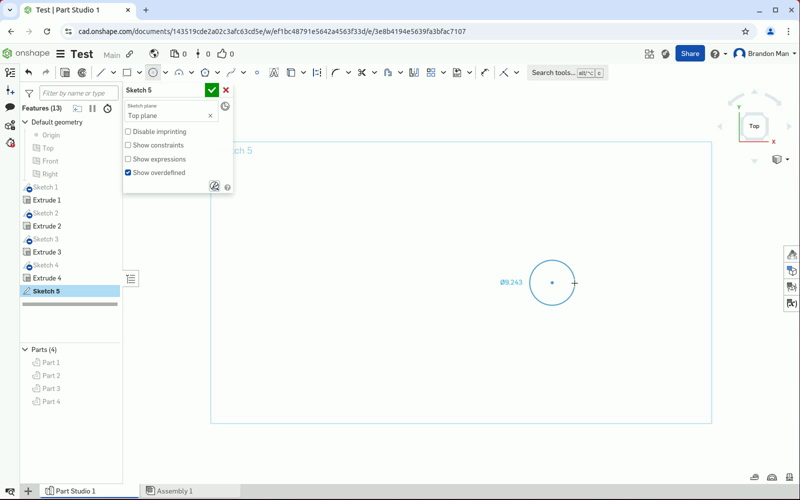
key(esc)
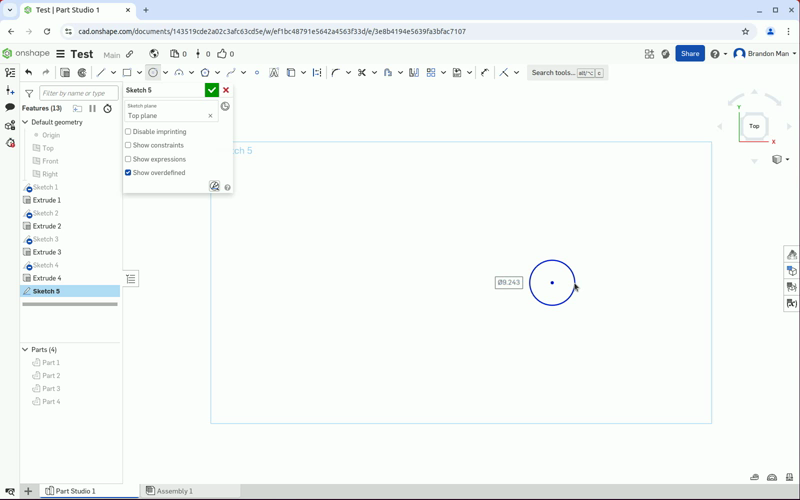
key(c)
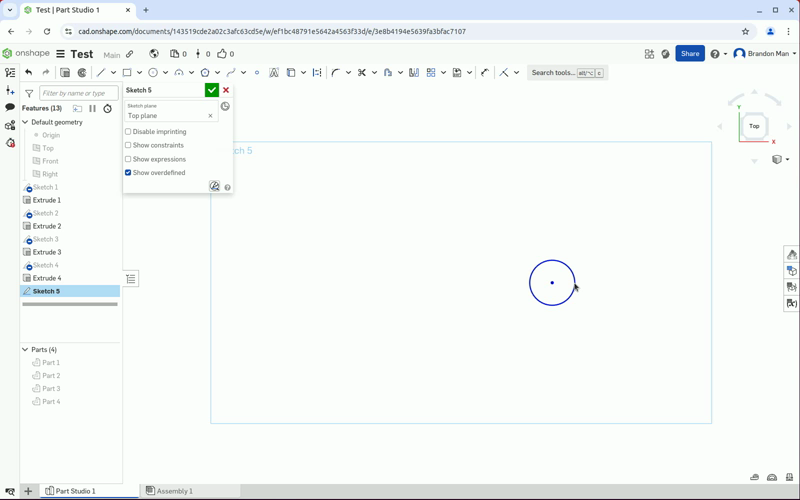
key_down(shift)
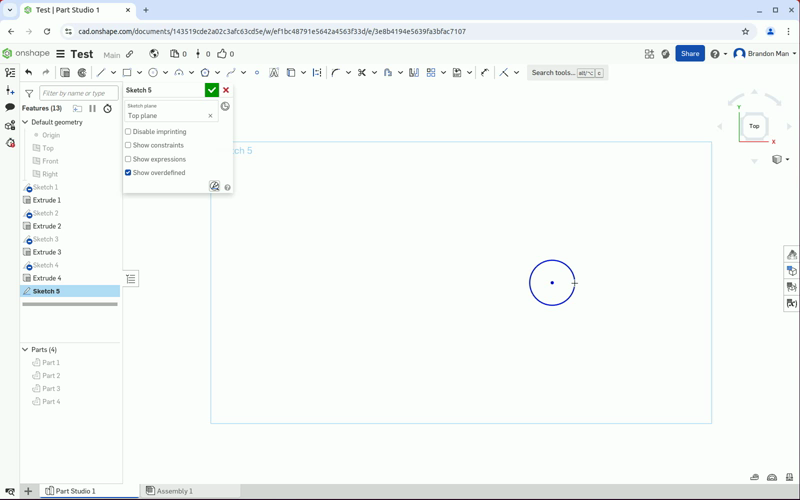
mouse_move(552, 282)
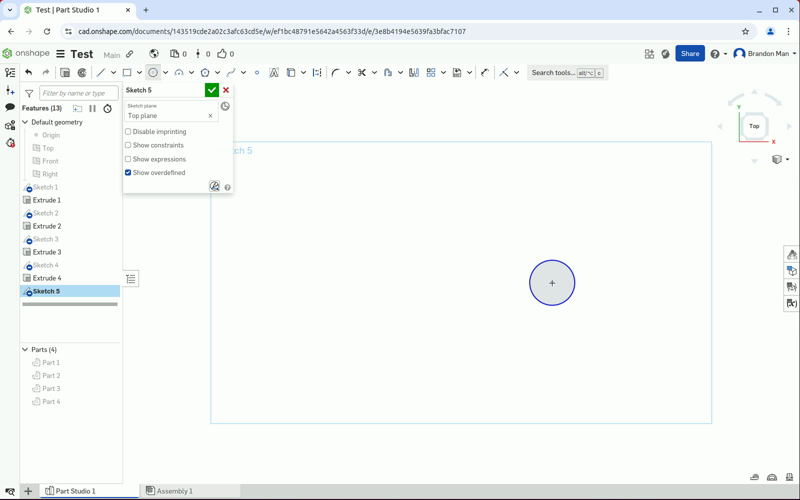
click(552, 282)
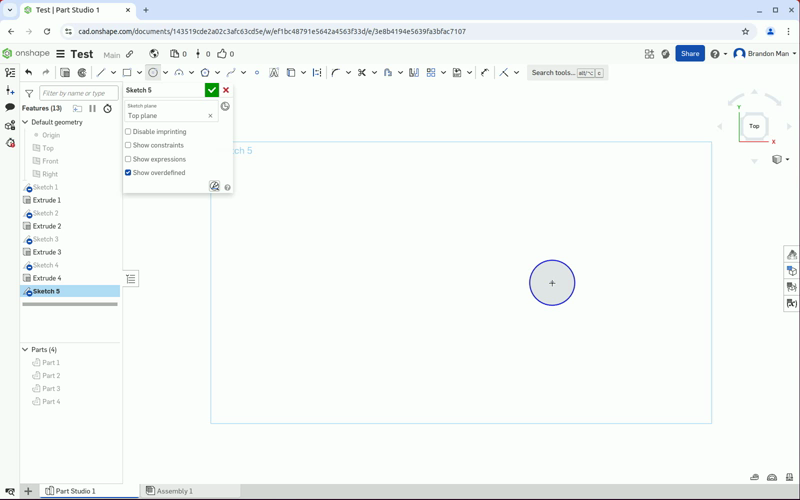
key_up(shift)
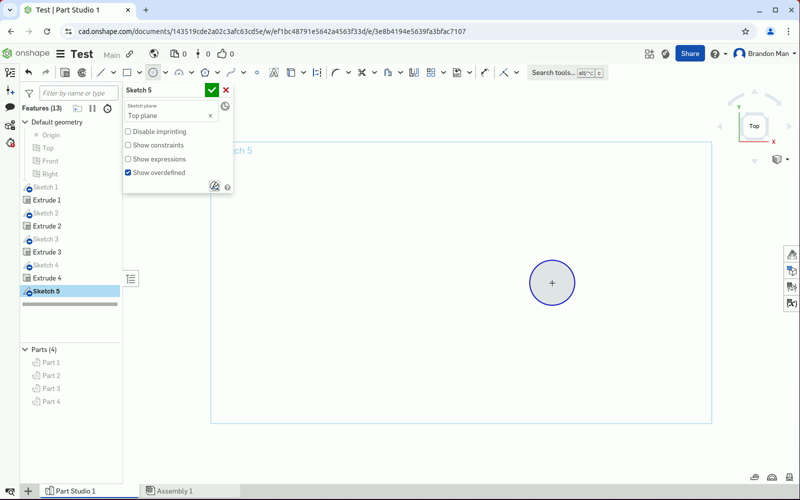
mouse_move(560, 282)
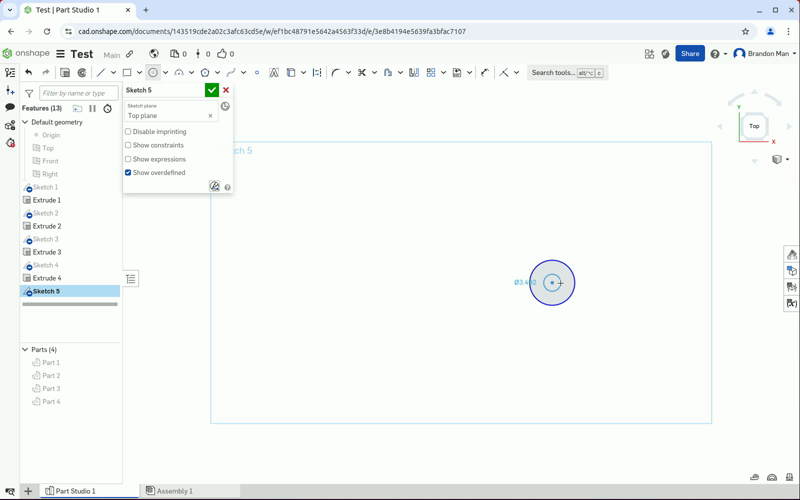
click(560, 282)
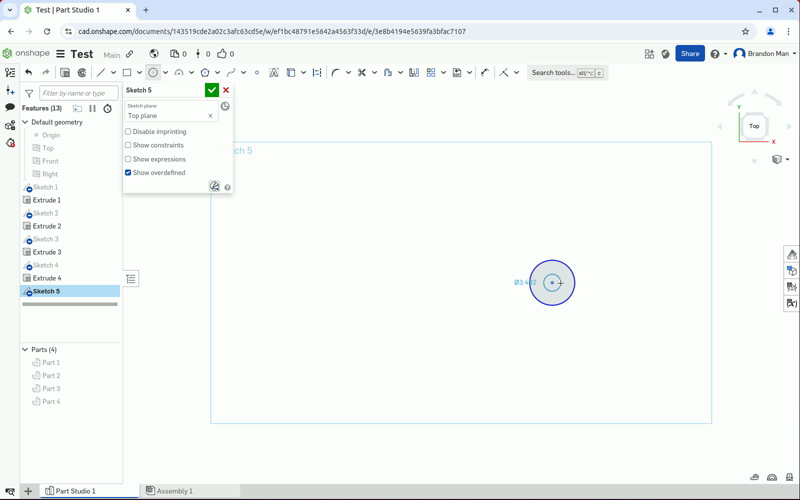
key(esc)
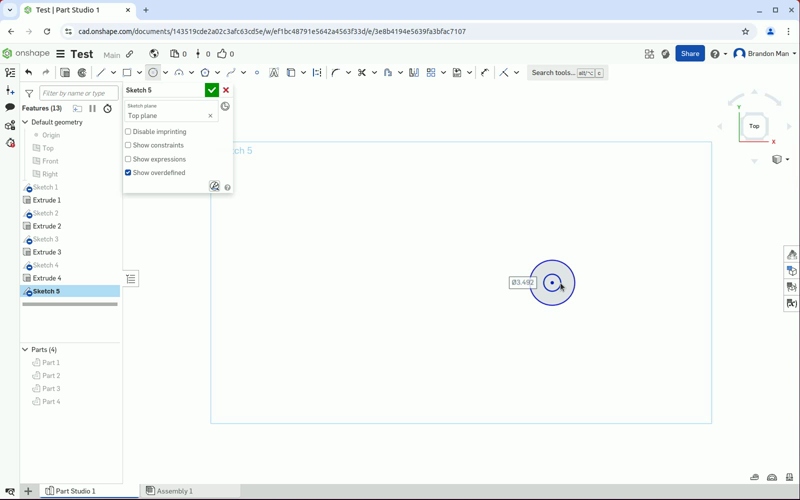
mouse_move(561, 302)
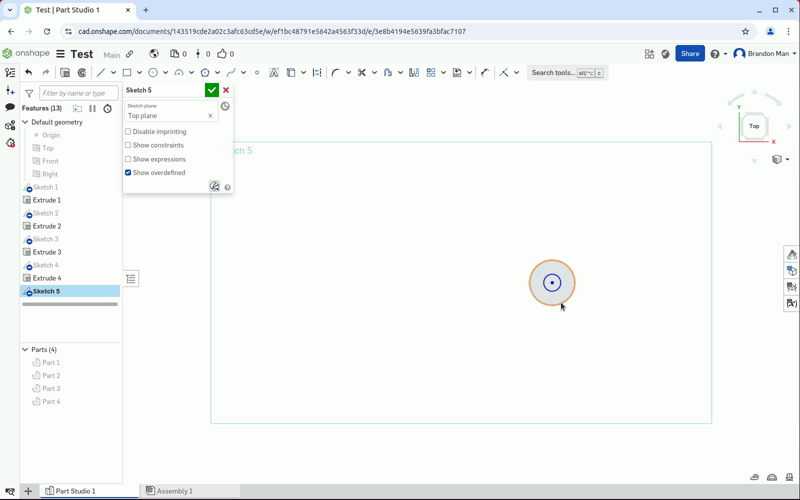
scroll(6)
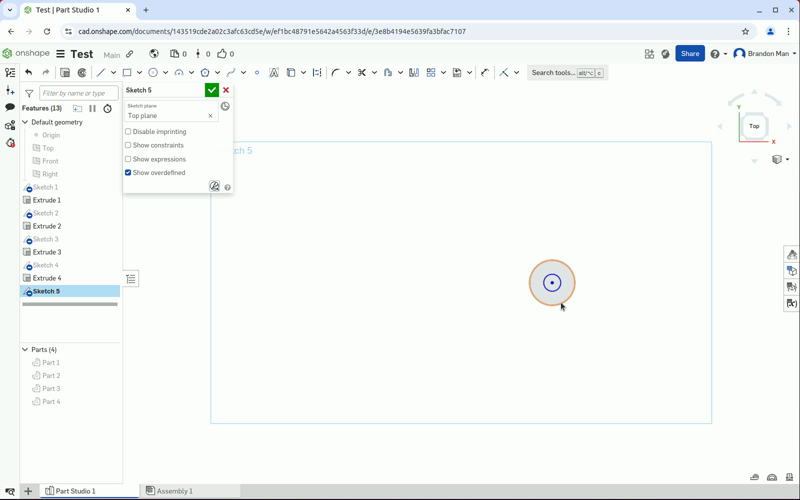
scroll(6)
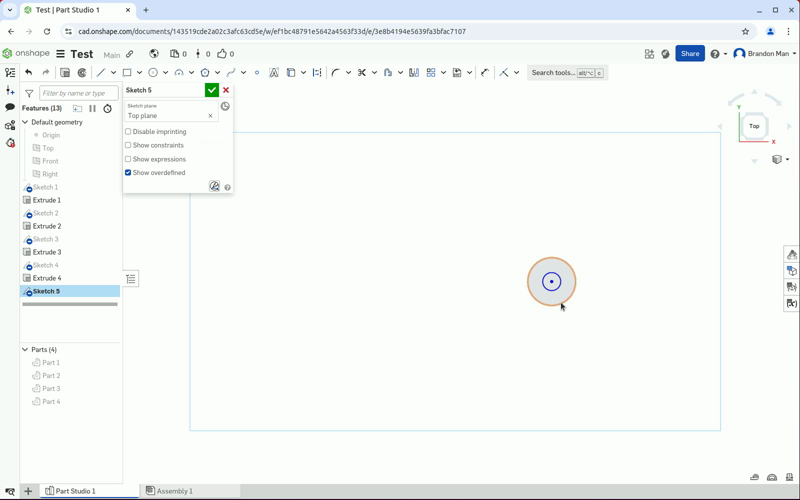
scroll(6)
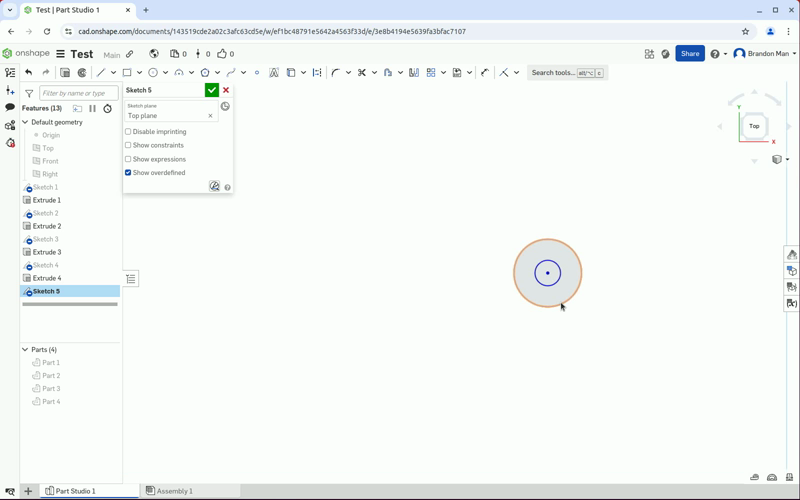
scroll(6)
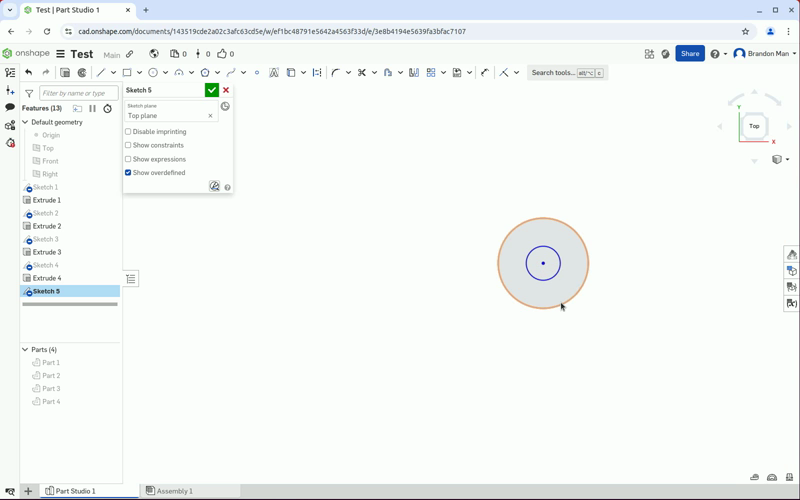
scroll(6)
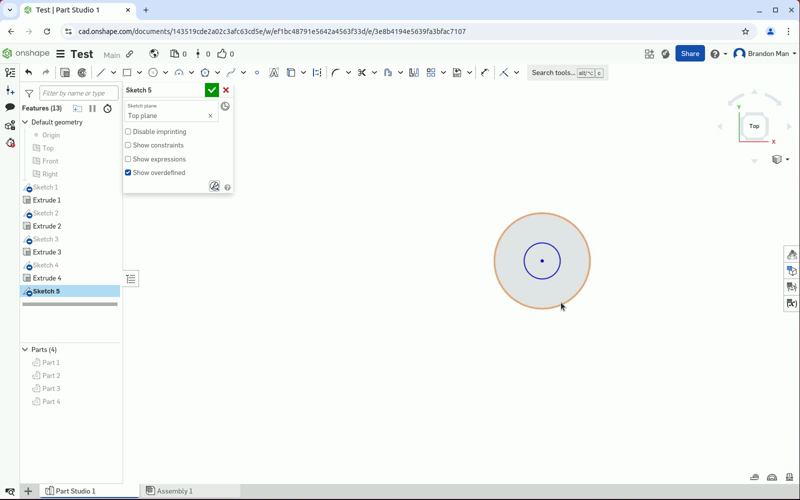
scroll(6)
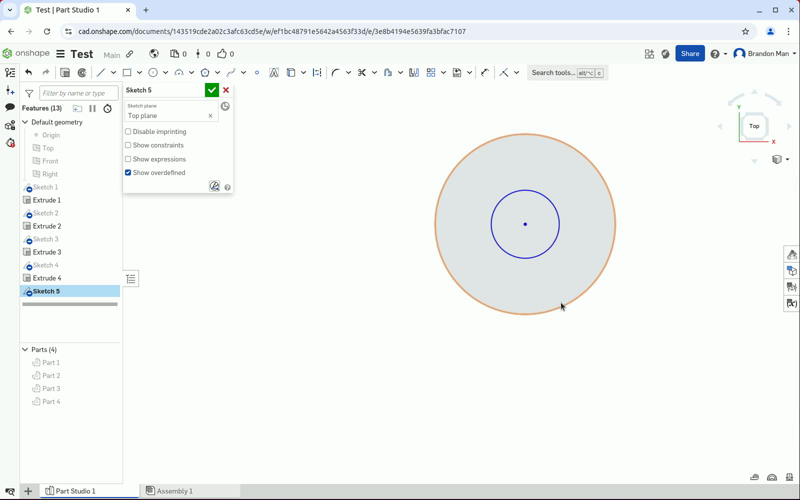
scroll(6)
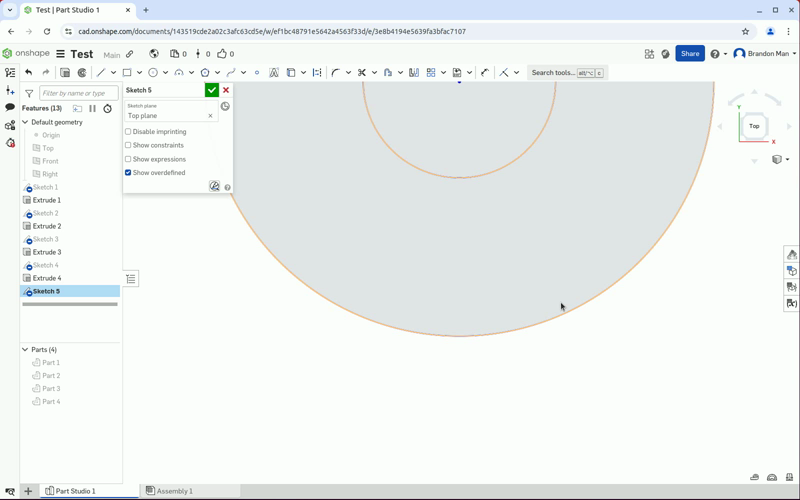
click(561, 302)
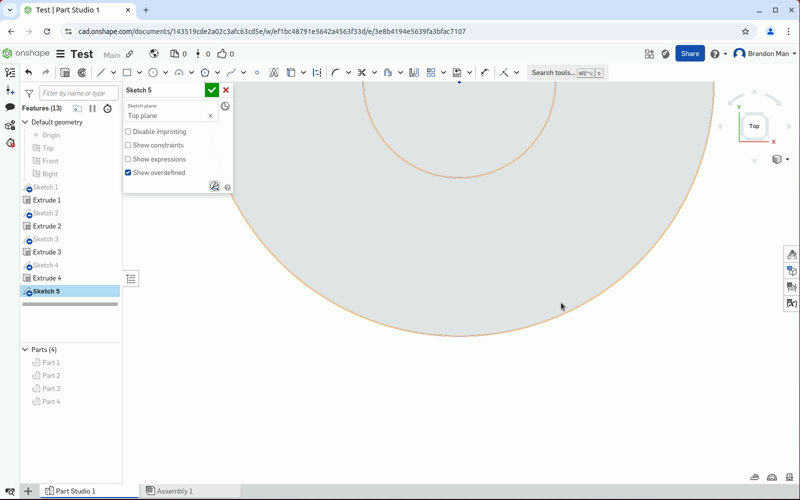
scroll(-6)
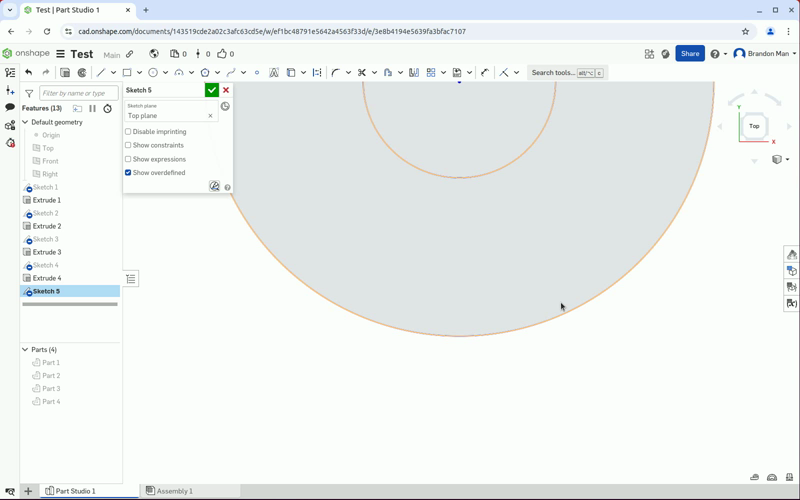
scroll(-6)
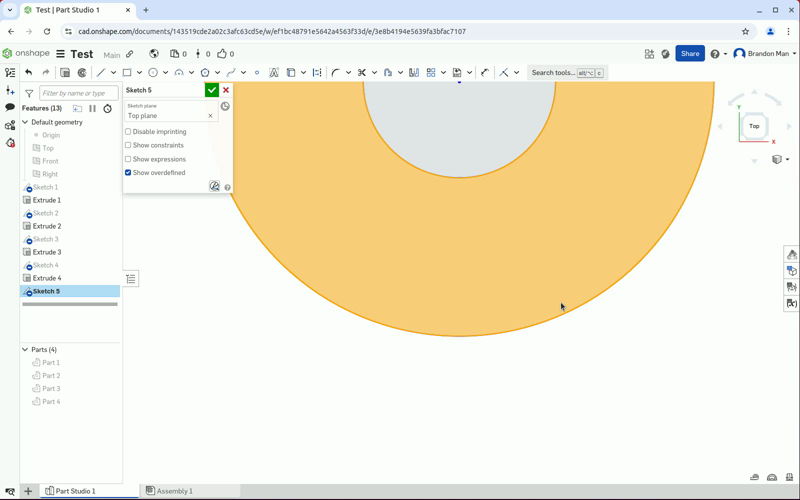
scroll(-6)
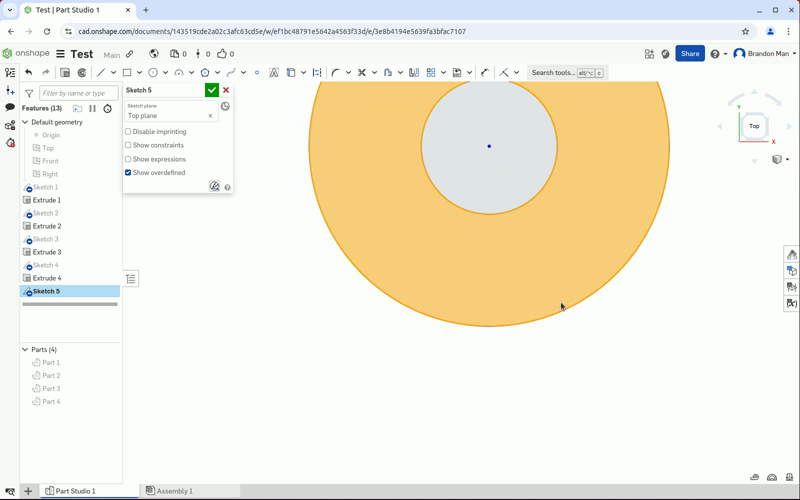
scroll(-6)
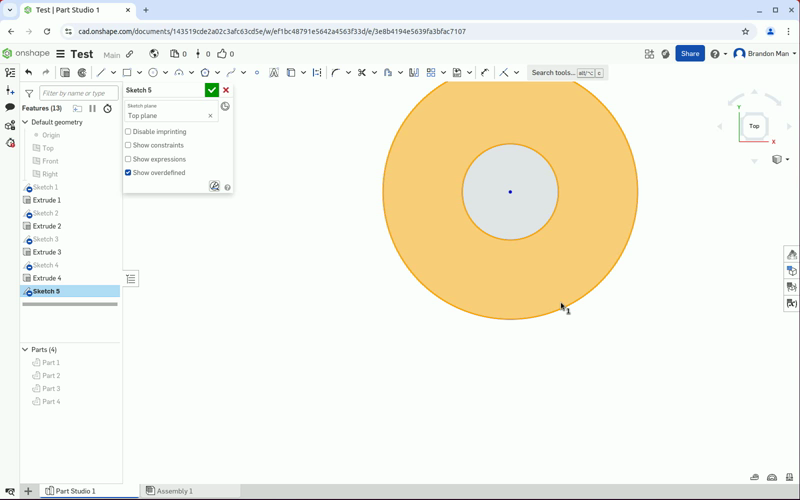
scroll(-6)
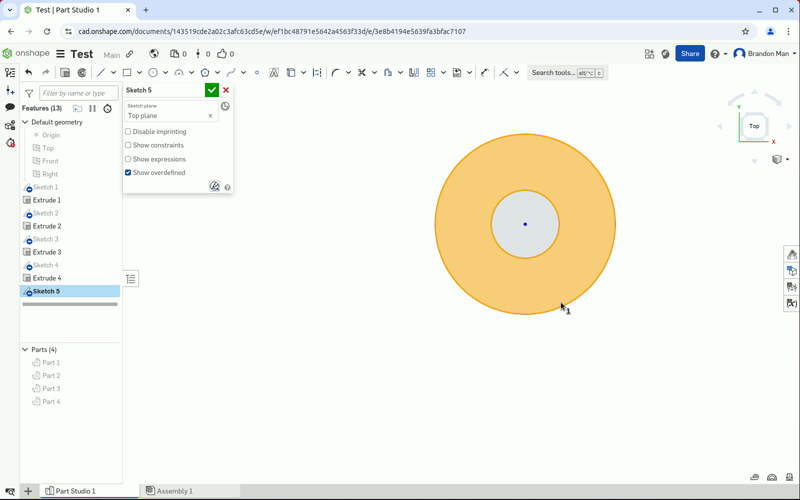
scroll(-6)
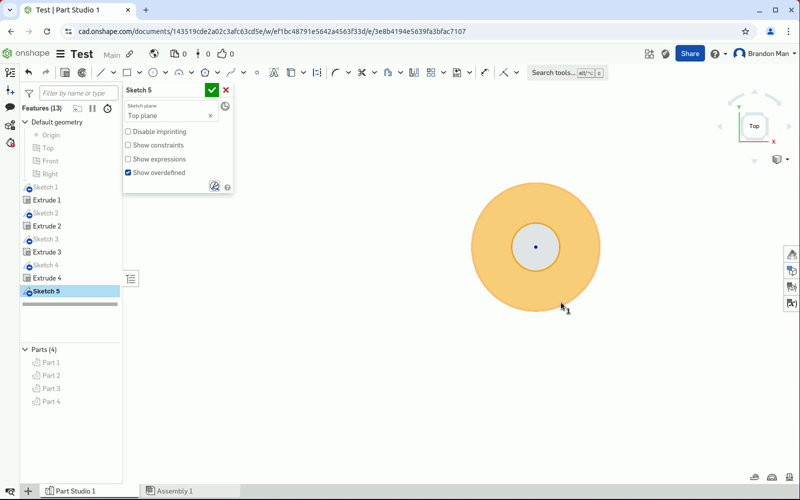
scroll(-6)
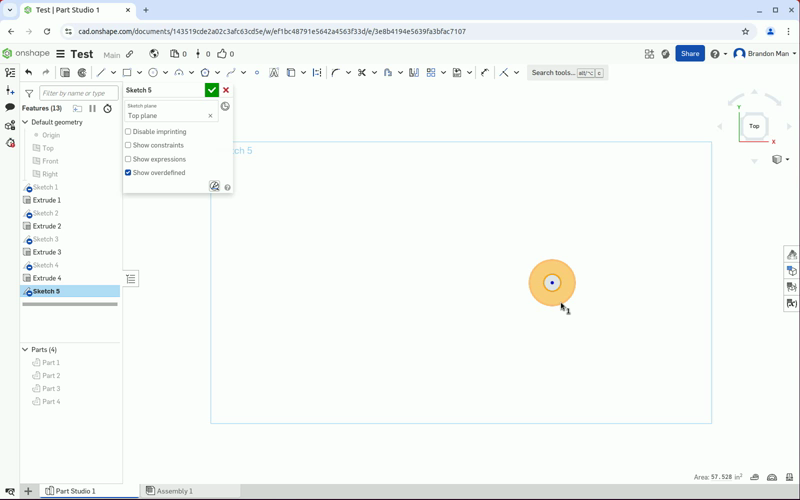
mouse_move(73, 352)
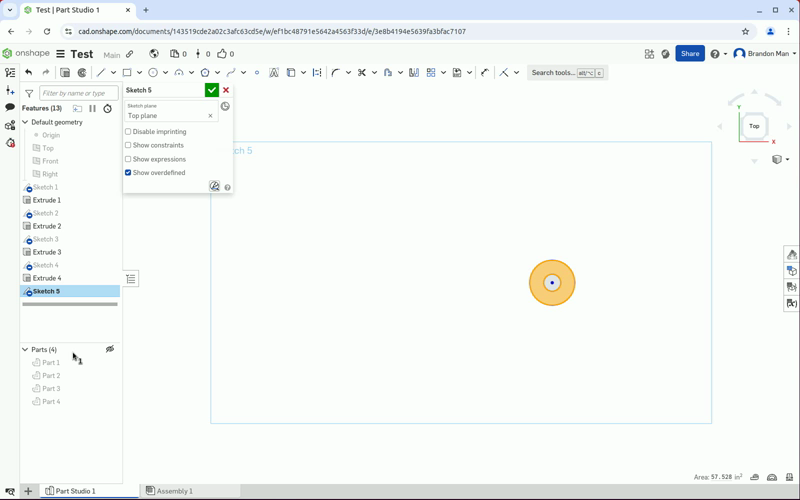
key(shift+y)
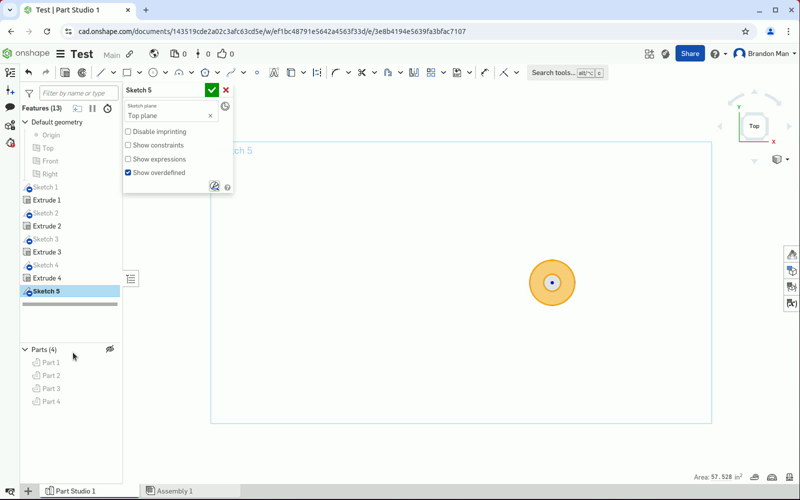
key(shift+e)
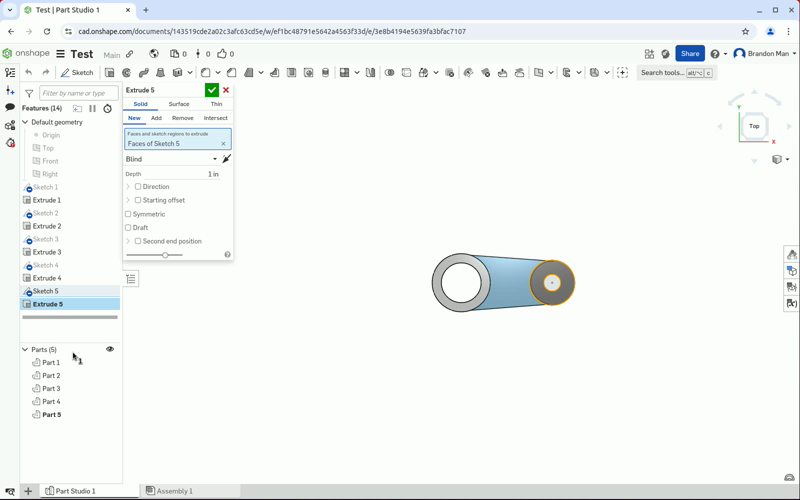
mouse_move(143, 106)
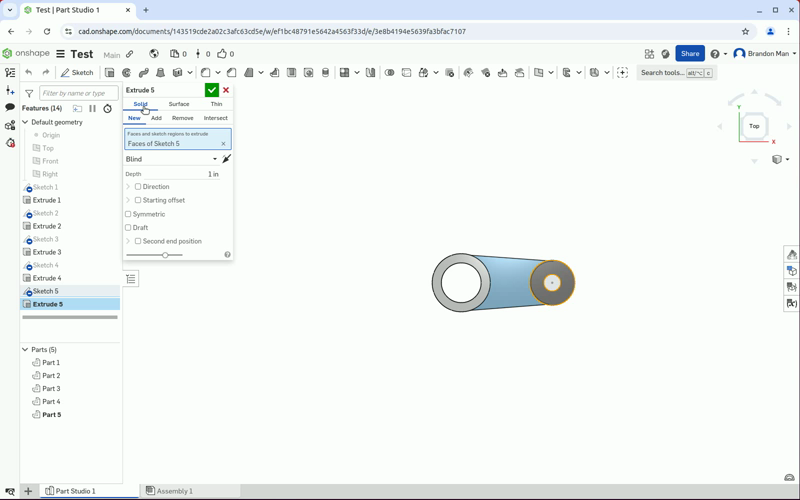
click(143, 106)
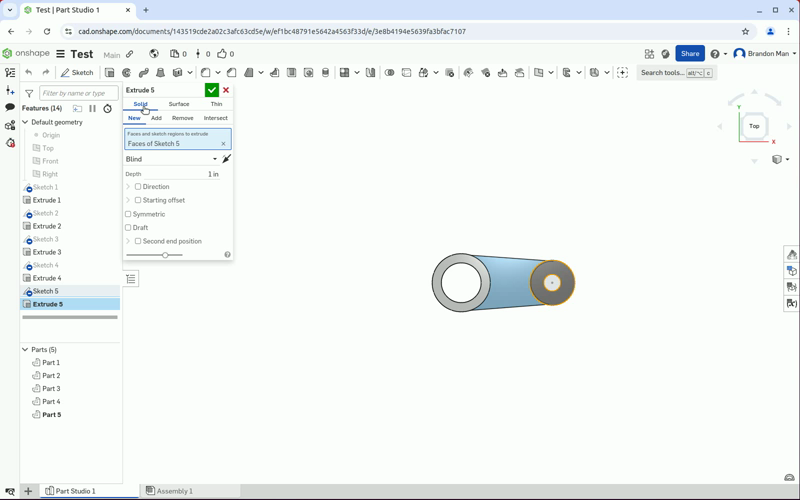
mouse_move(137, 120)
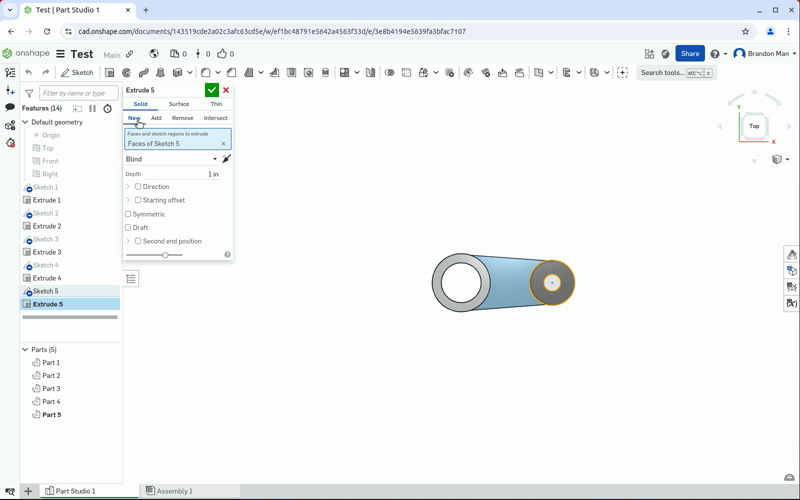
click(137, 120)
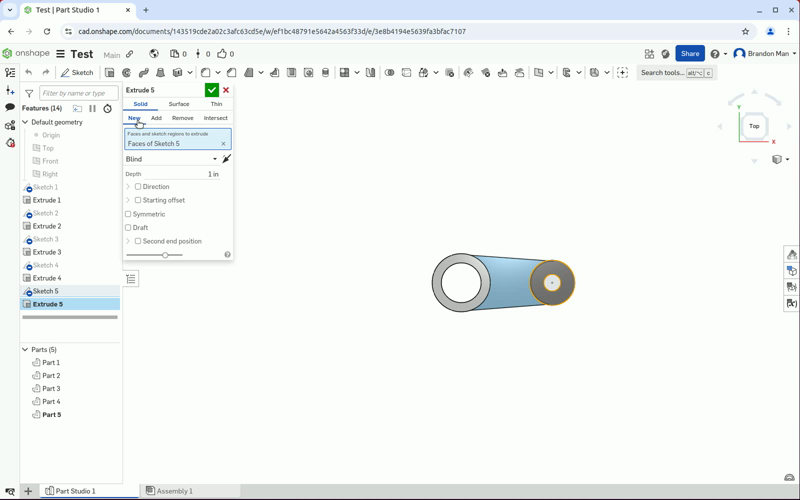
key(tab, 4)
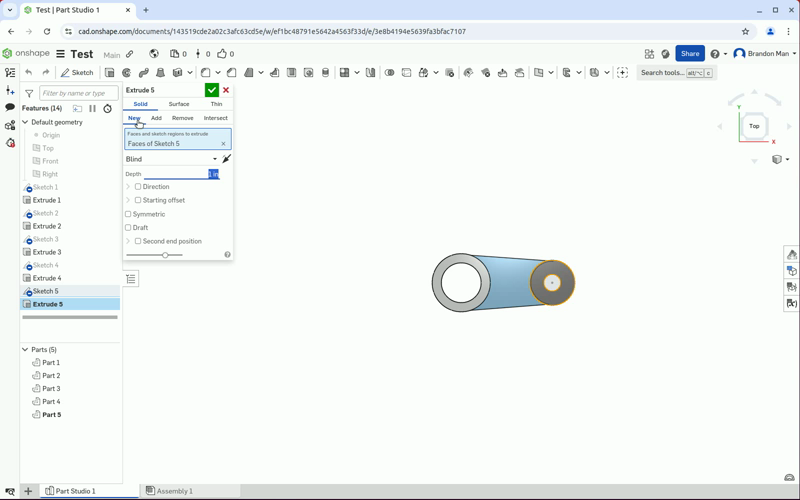
text(8.184)
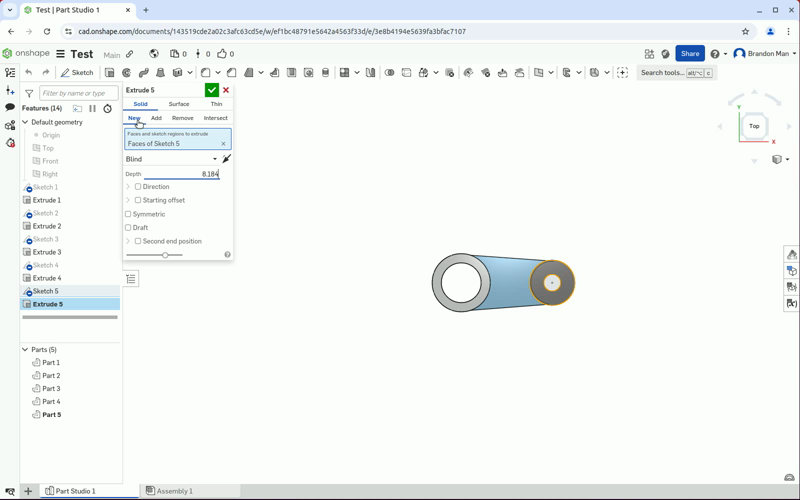
key(enter)
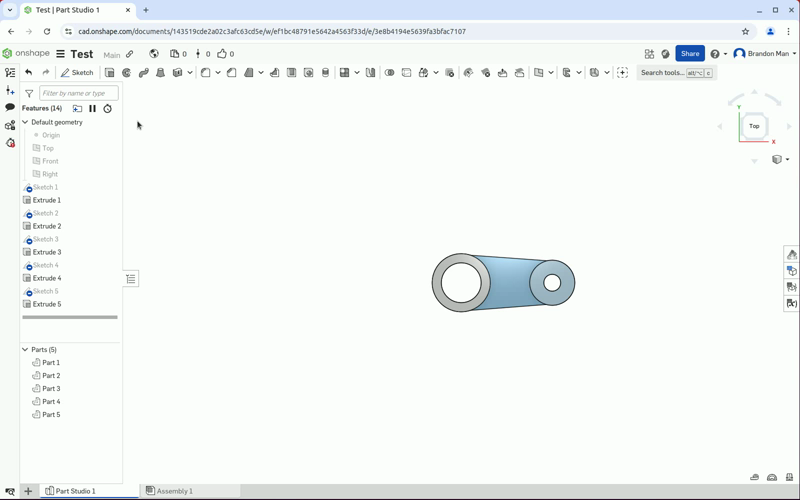
key(shift+h)
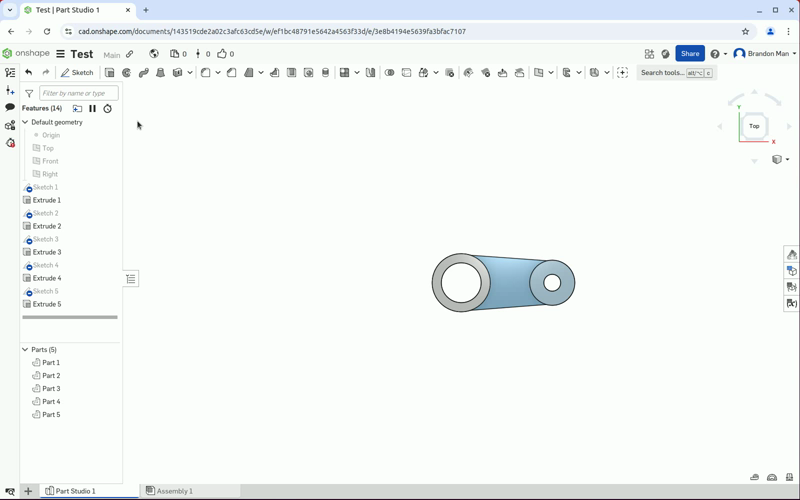
key(shift+h)
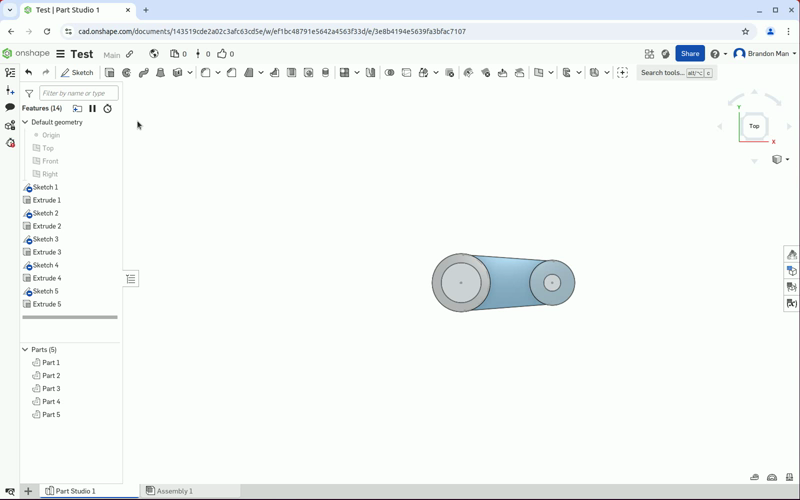
key(shift+7)
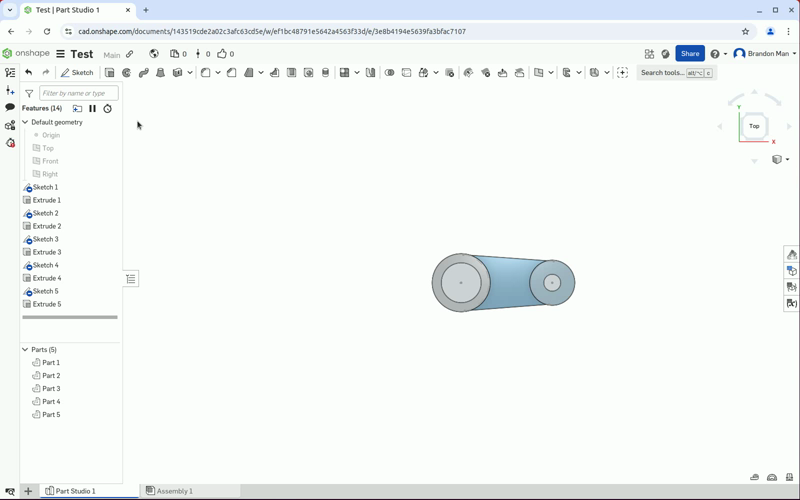
key(up, 3)
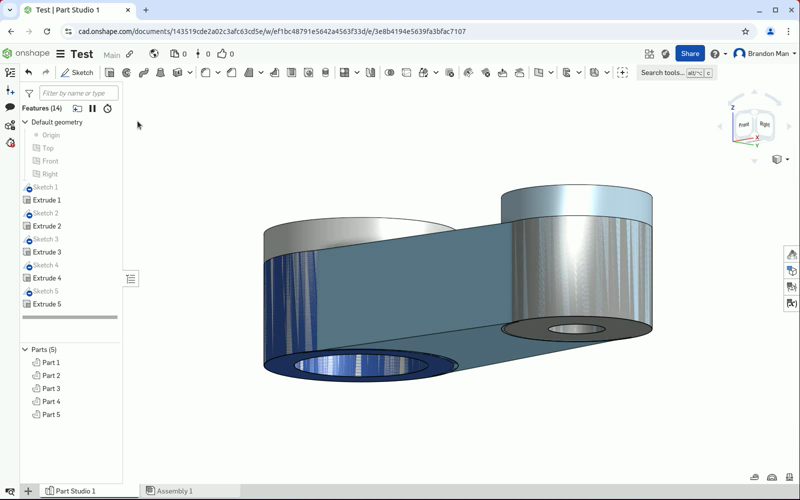
key(left, 3)
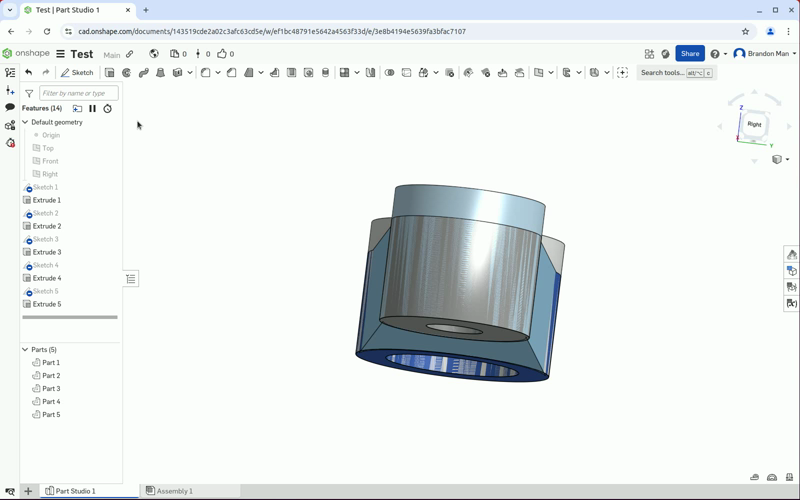
key(right, 3)
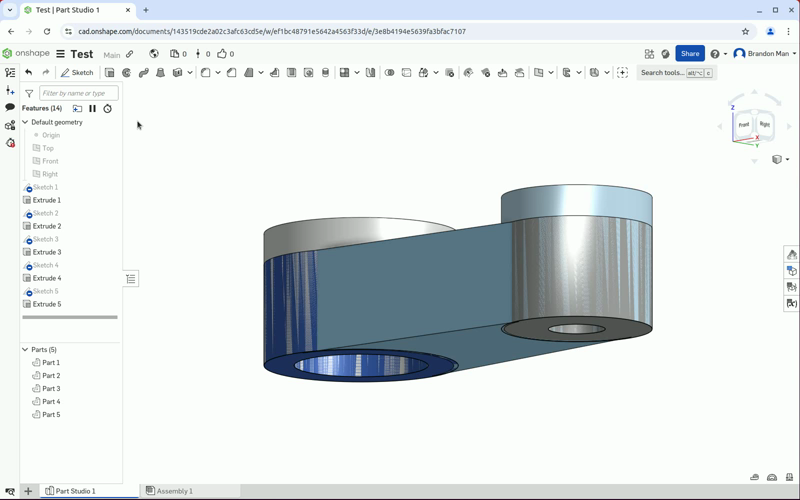
key(down, 3)
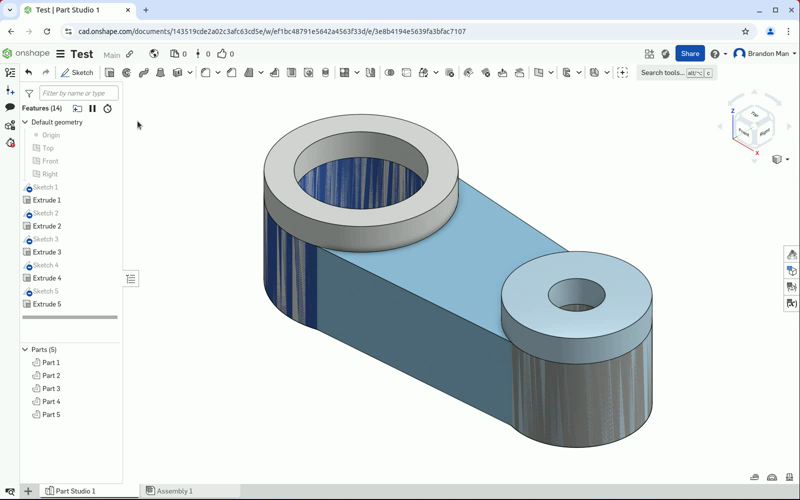
mouse_move(73, 189)
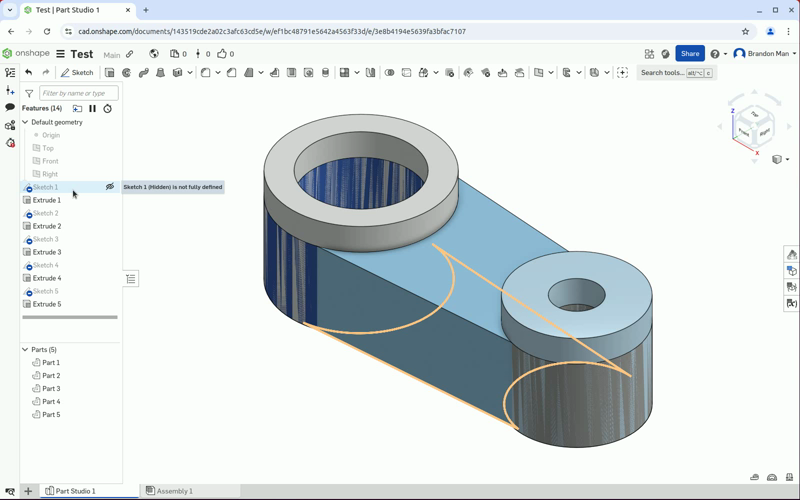
click(73, 189)